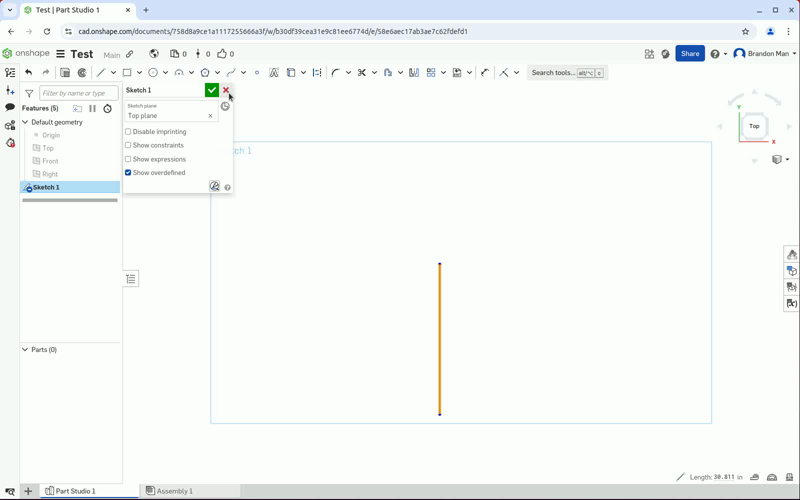
key(shift+h)
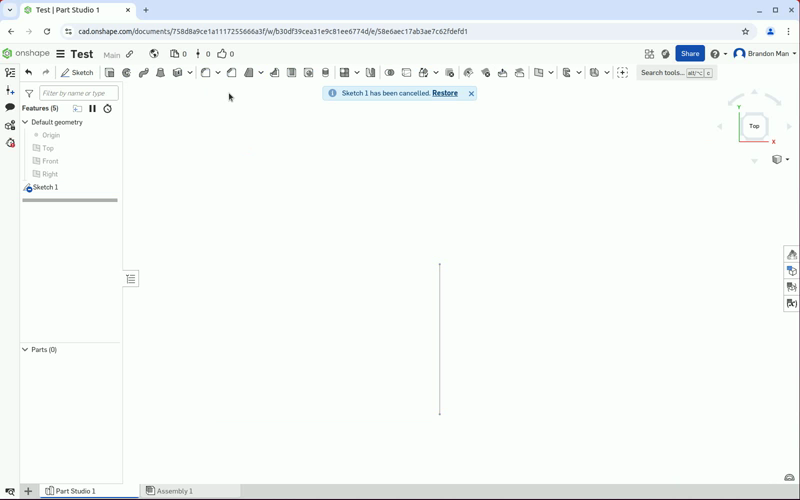
key(shift+s)
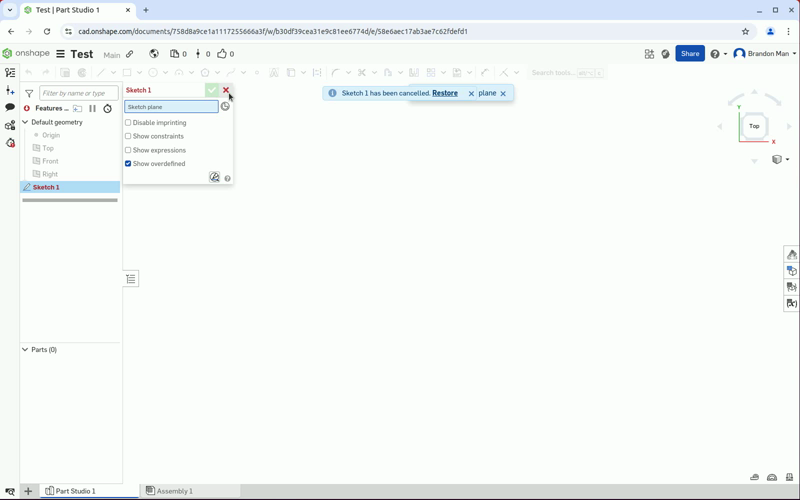
mouse_move(73, 150)
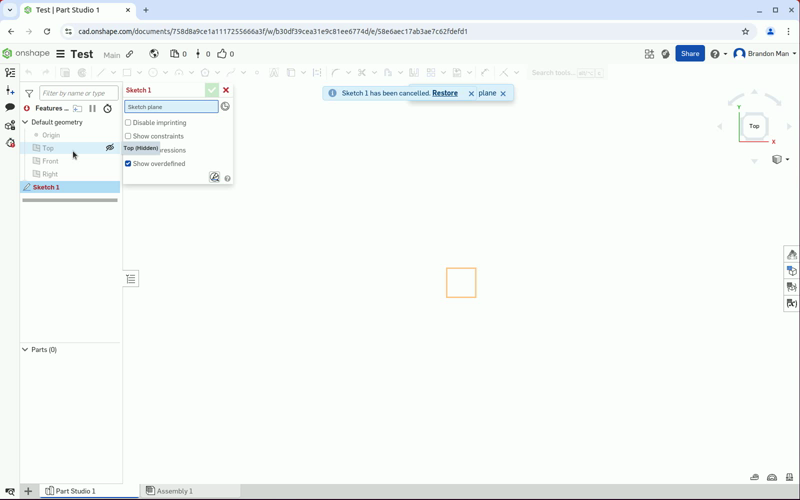
click(73, 150)
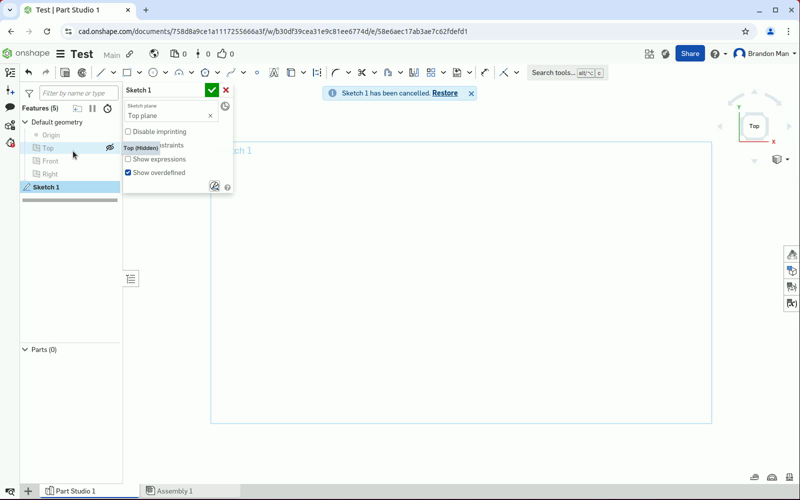
mouse_move(73, 352)
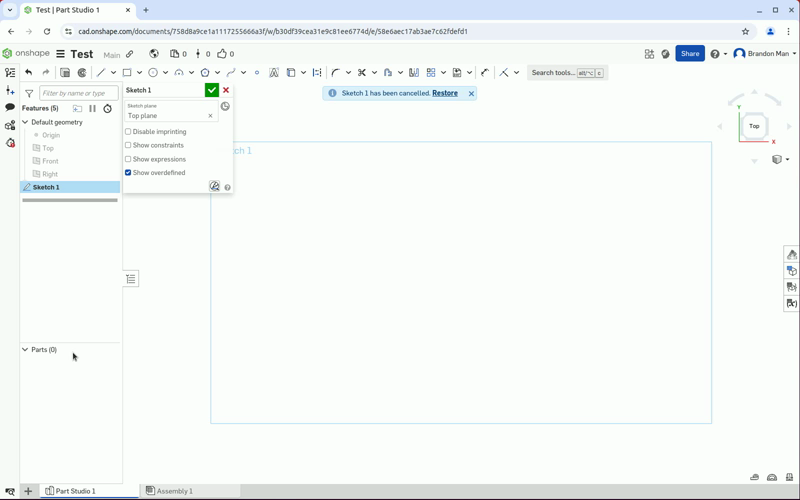
key(y)
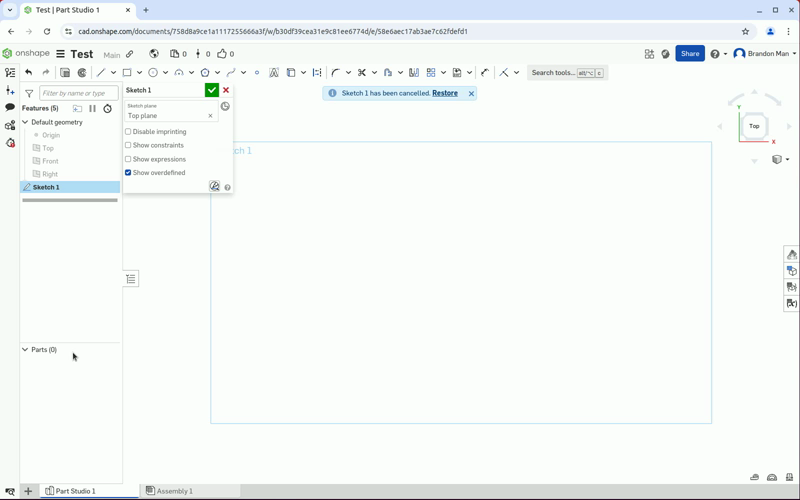
key(c)
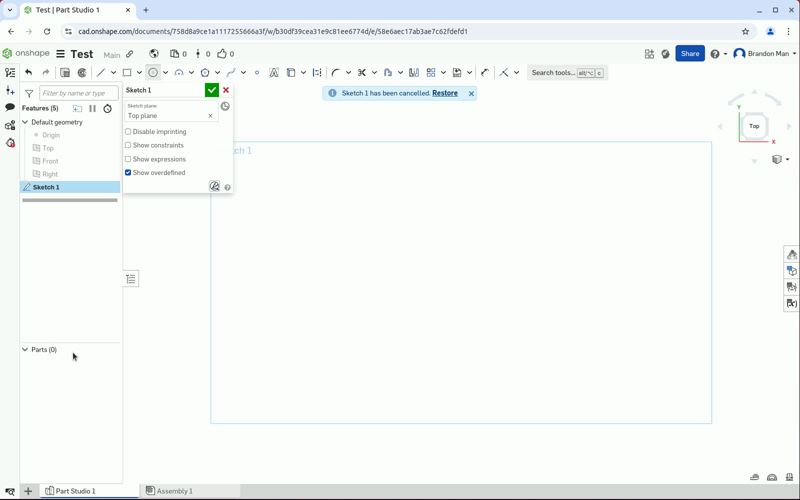
key_down(shift)
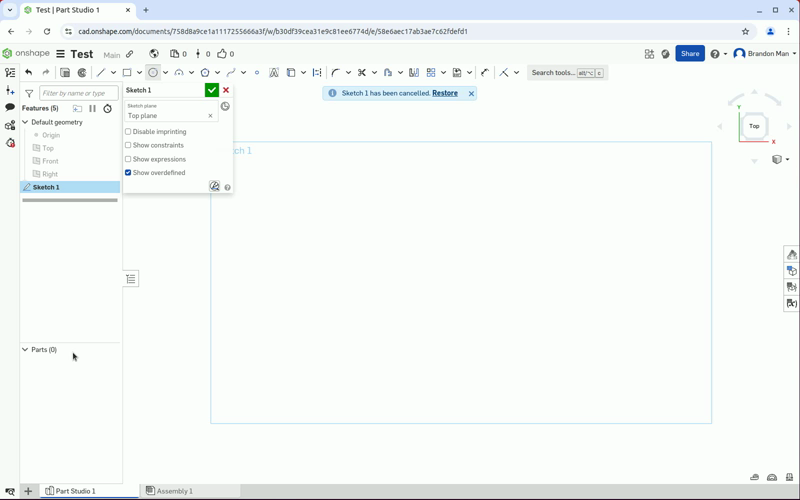
mouse_move(461, 282)
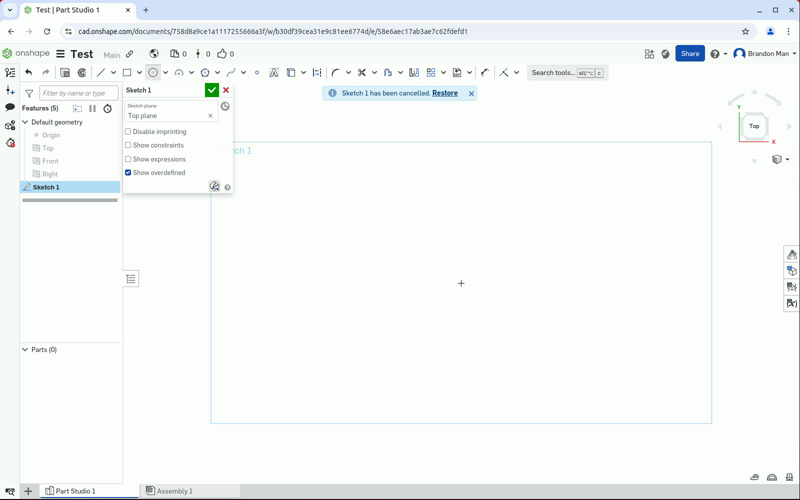
click(461, 282)
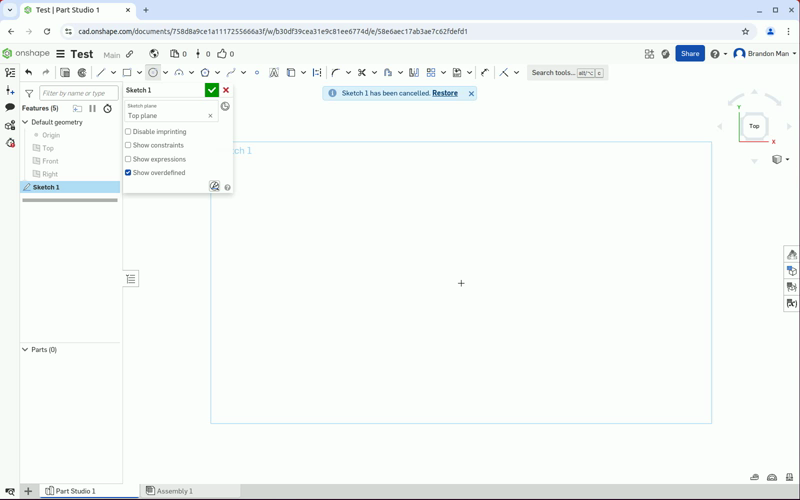
key_up(shift)
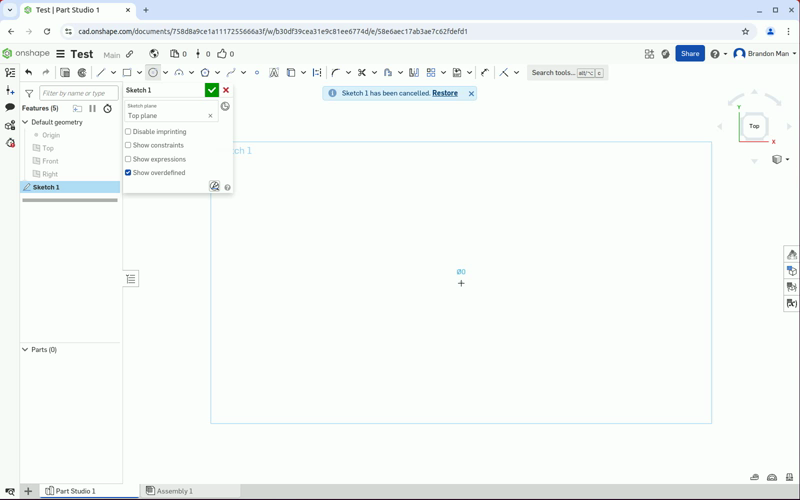
mouse_move(574, 282)
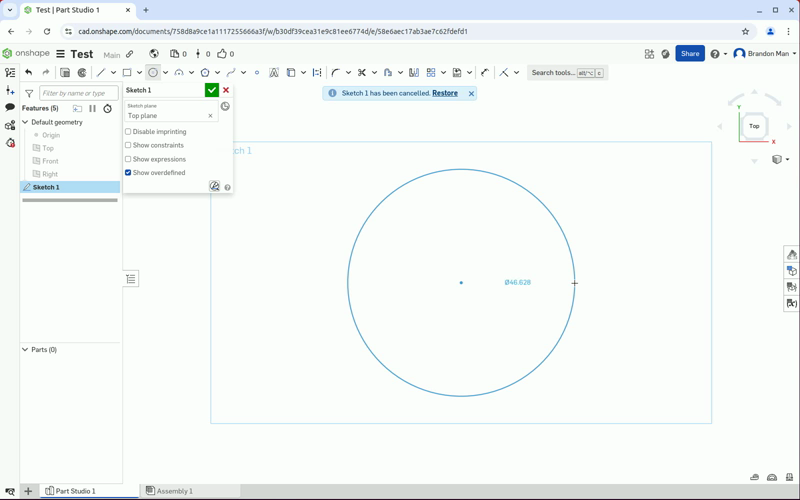
click(574, 282)
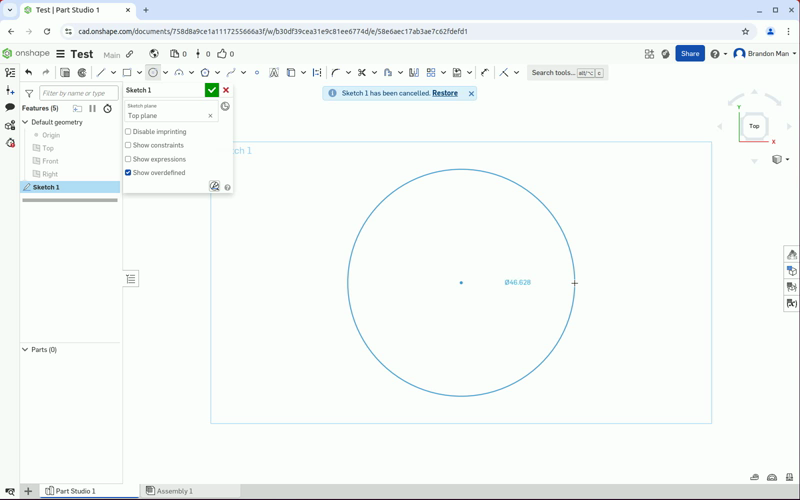
key(esc)
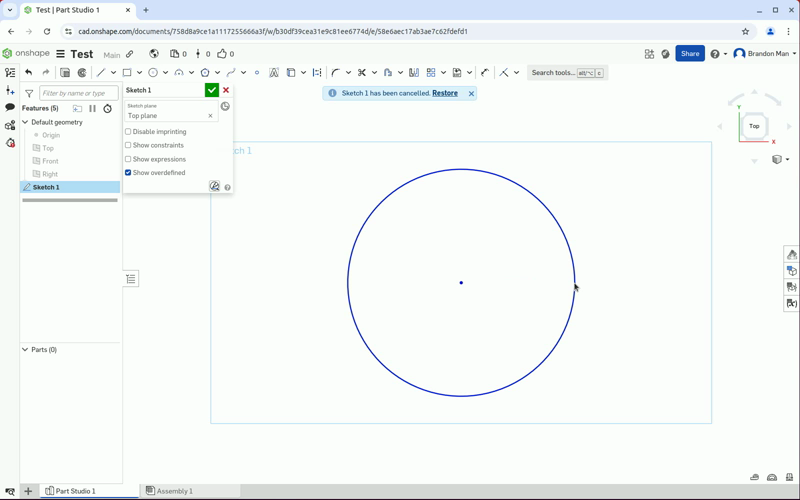
key(c)
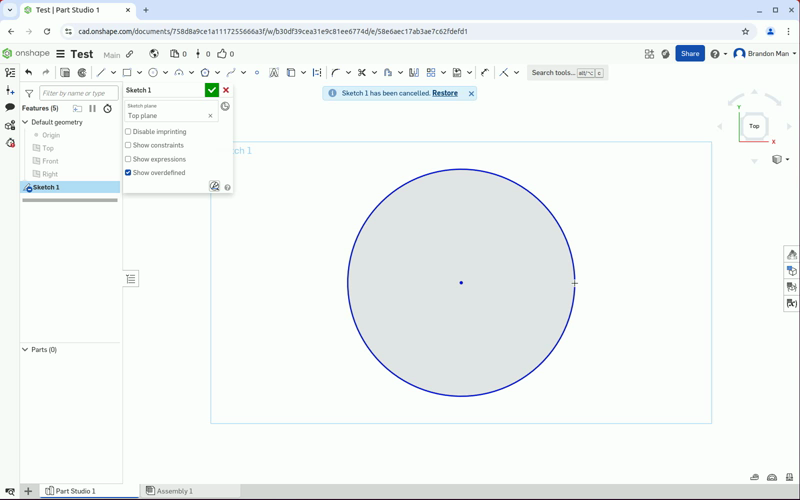
key_down(shift)
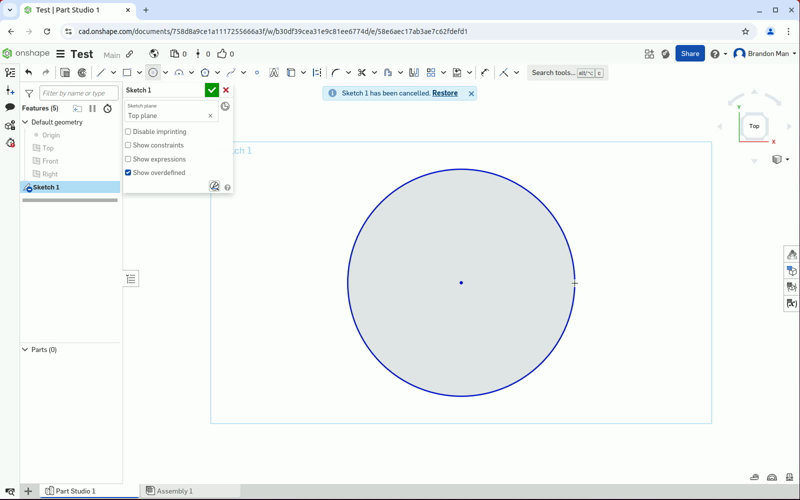
mouse_move(461, 282)
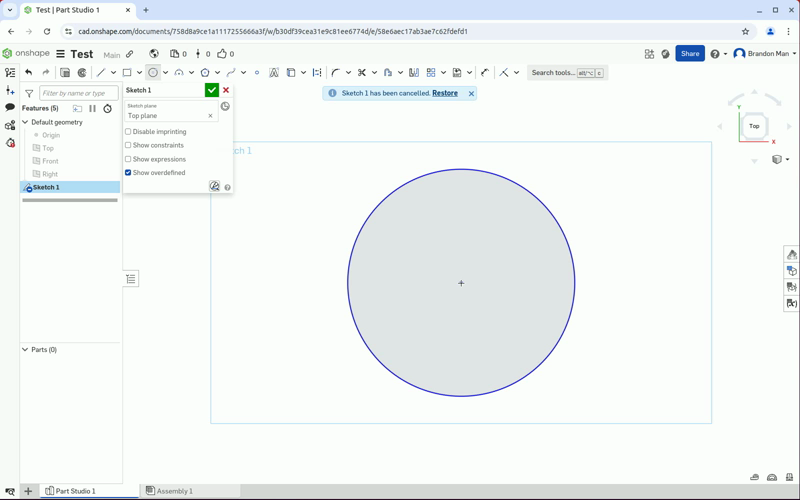
click(461, 282)
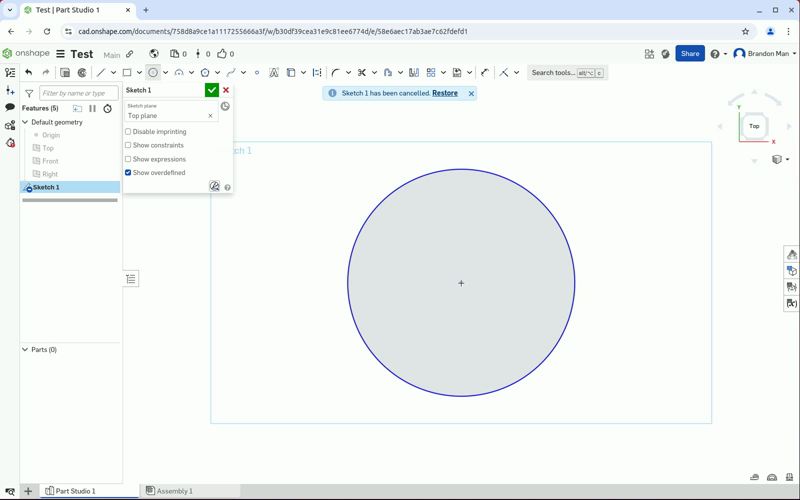
key_up(shift)
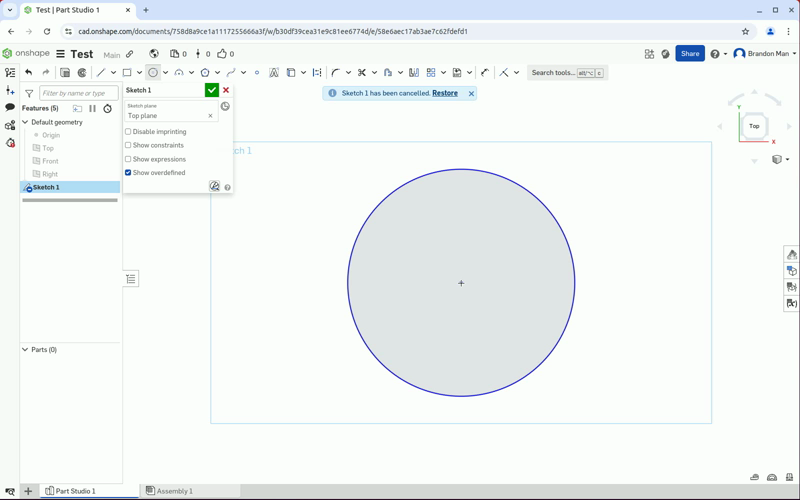
mouse_move(529, 282)
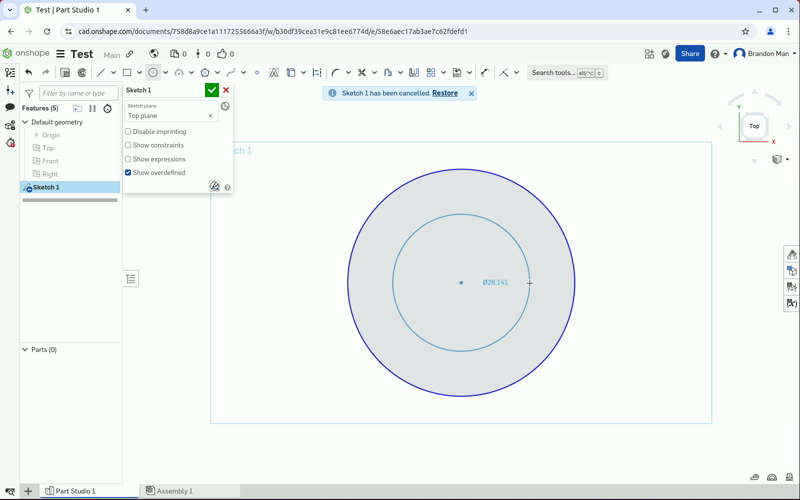
click(529, 282)
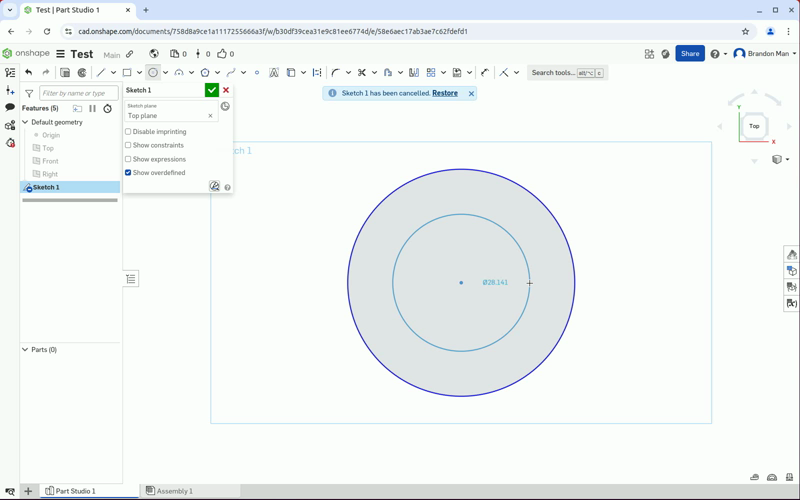
key(esc)
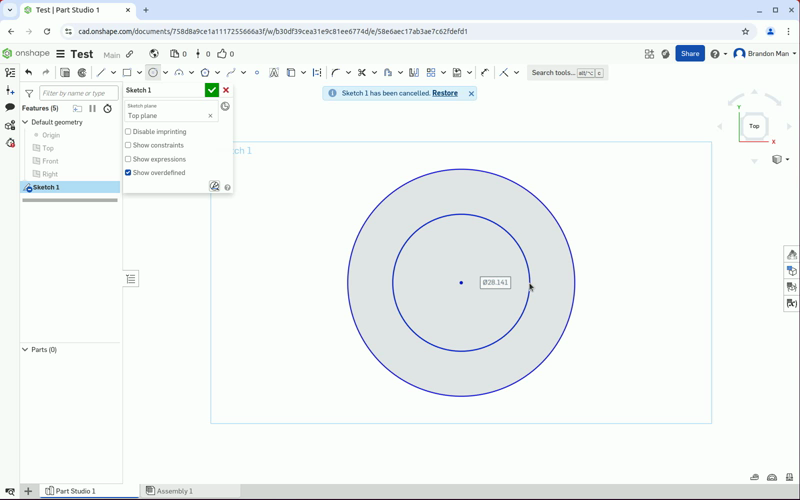
mouse_move(537, 243)
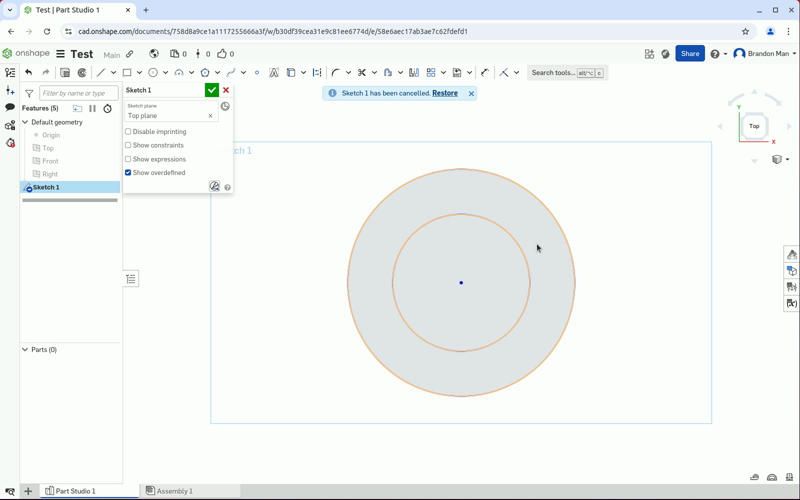
click(537, 243)
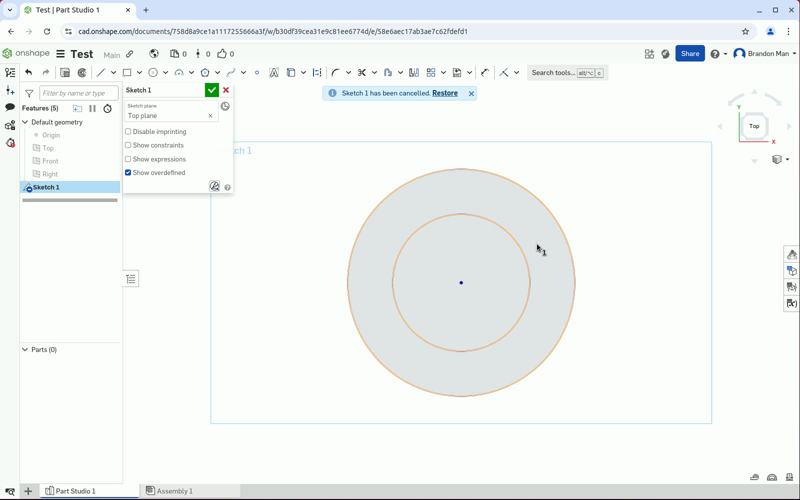
mouse_move(73, 352)
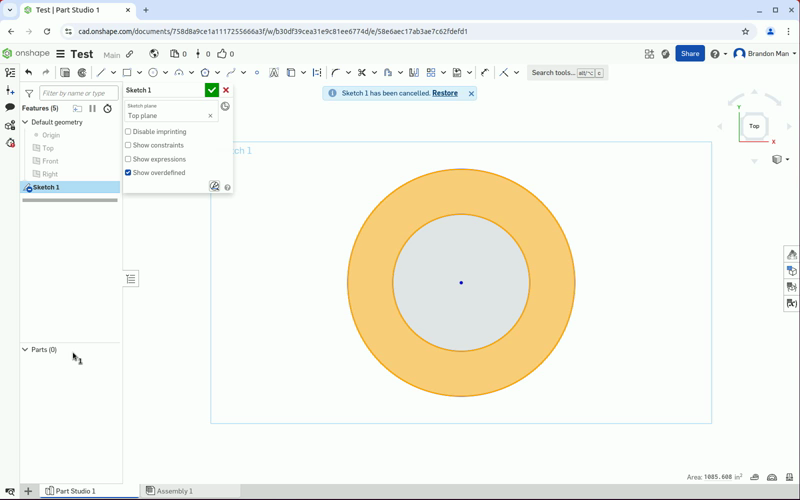
key(shift+y)
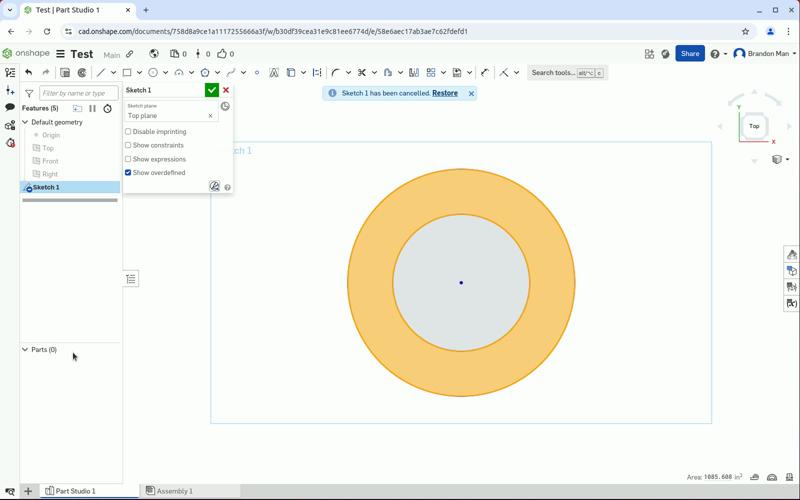
key(shift+e)
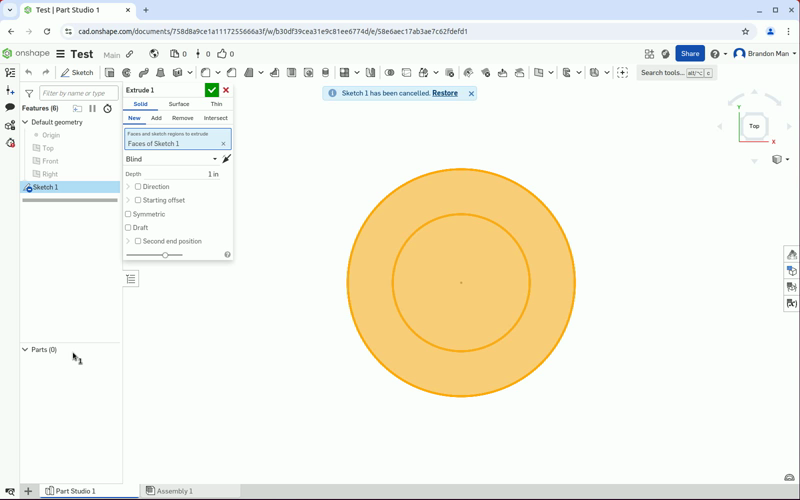
mouse_move(143, 106)
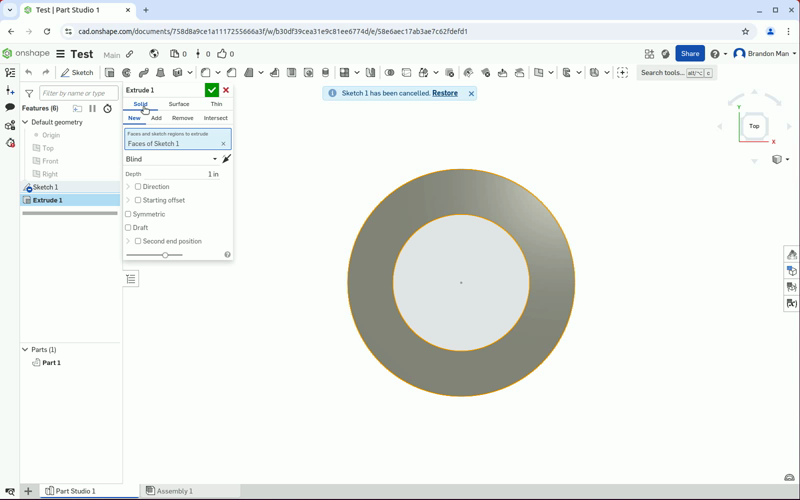
click(143, 106)
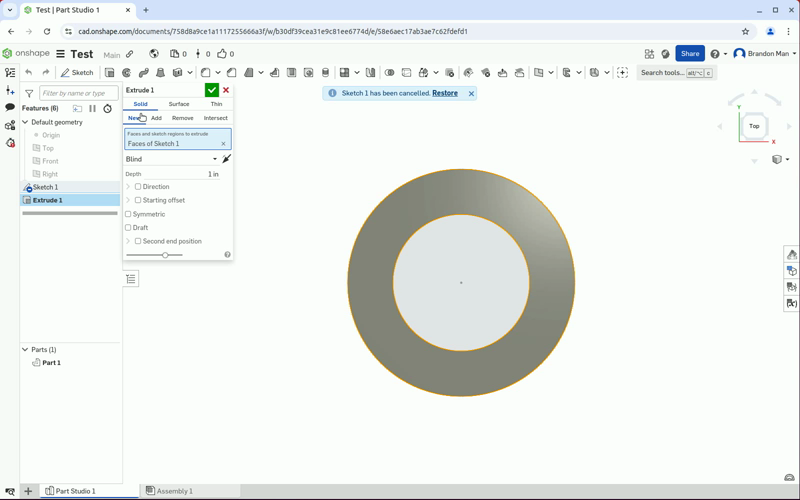
mouse_move(137, 120)
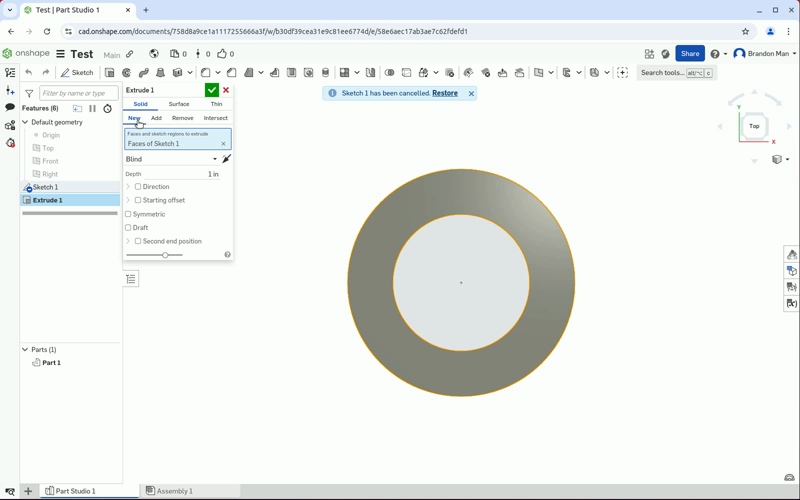
click(137, 120)
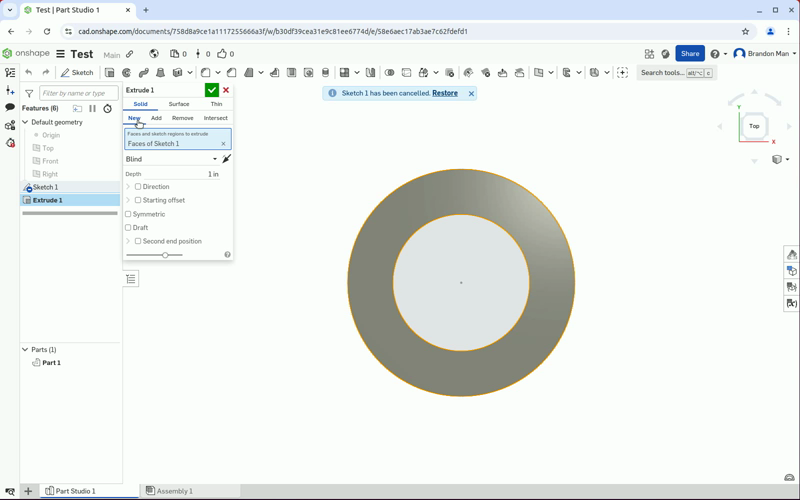
key(tab, 4)
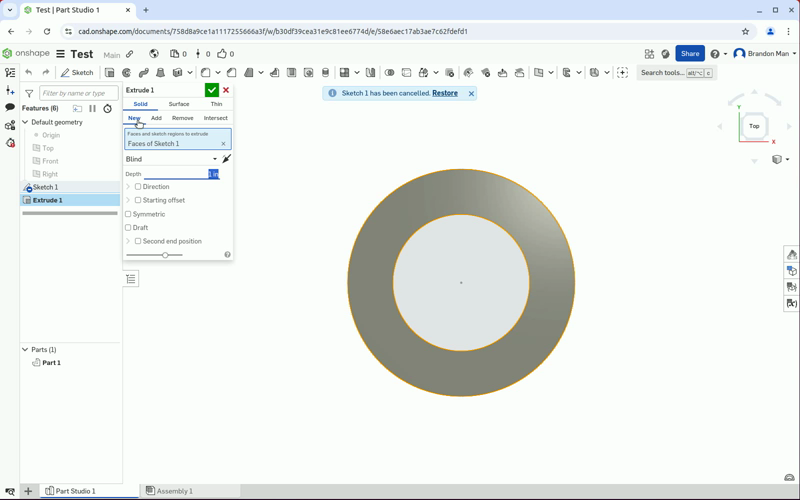
text(1.685)
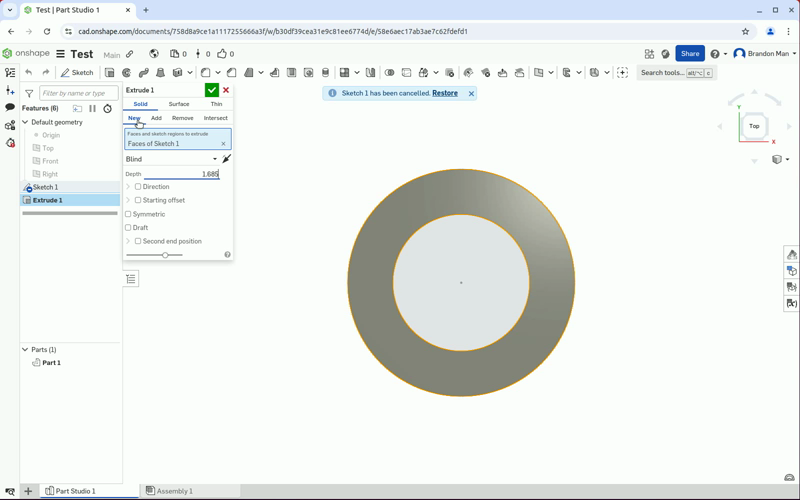
key(enter)
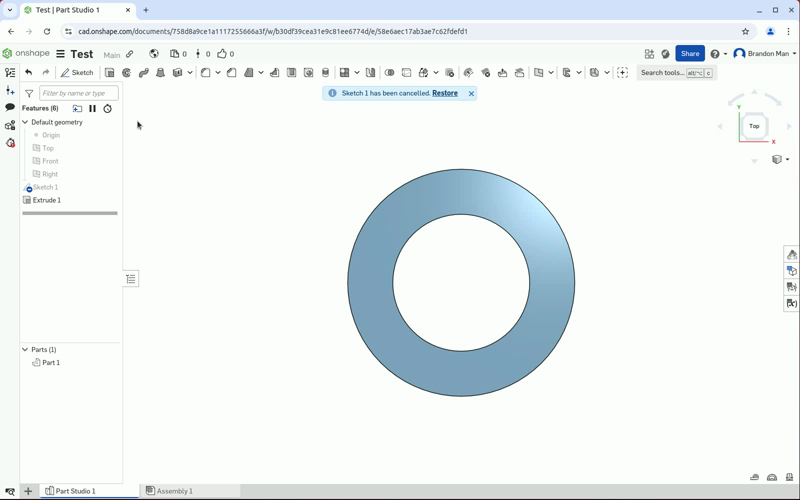
key(shift+h)
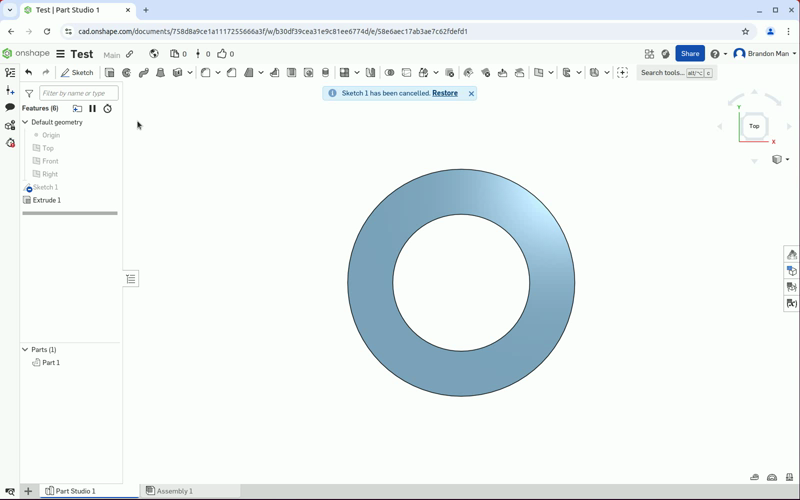
key(shift+h)
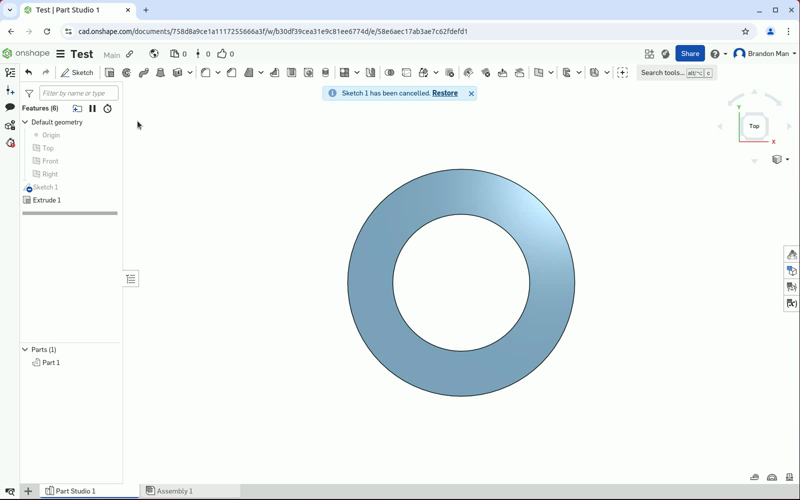
mouse_move(73, 189)
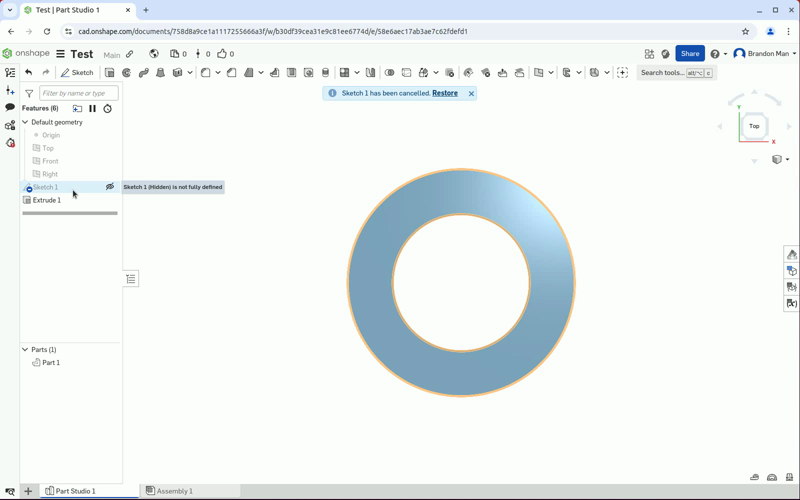
click(73, 189)
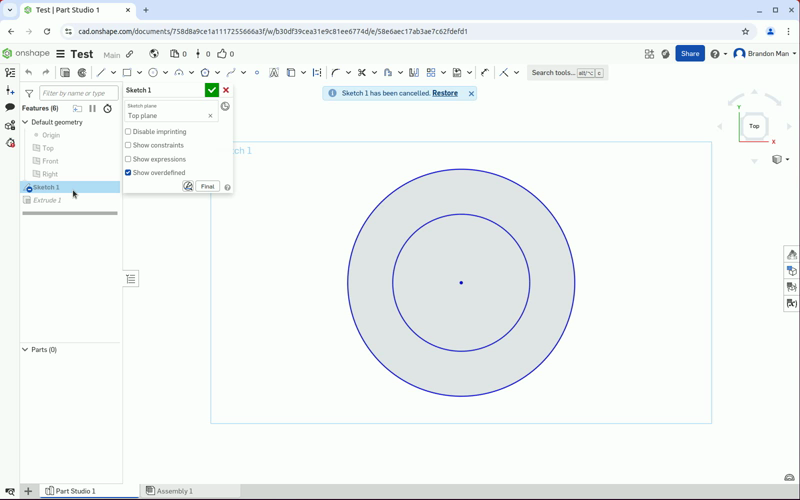
mouse_move(229, 92)
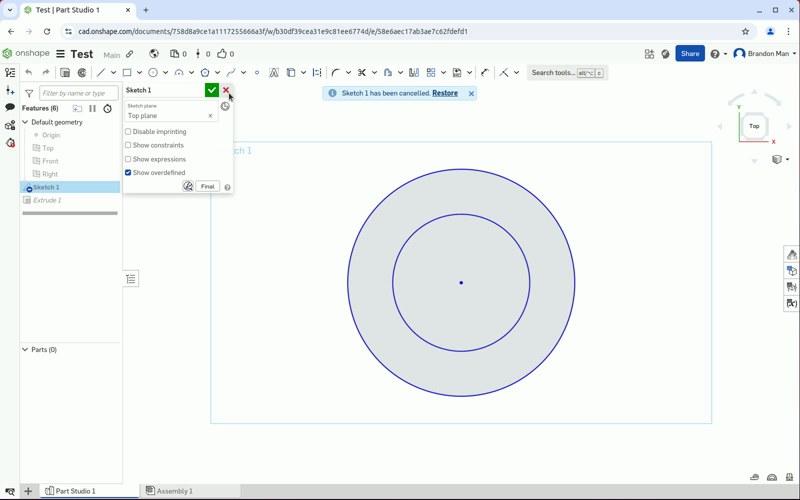
click(229, 92)
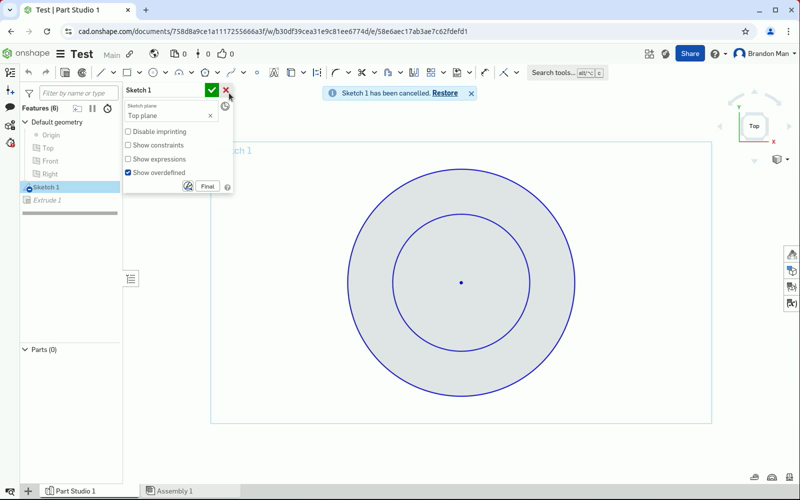
key(shift+s)
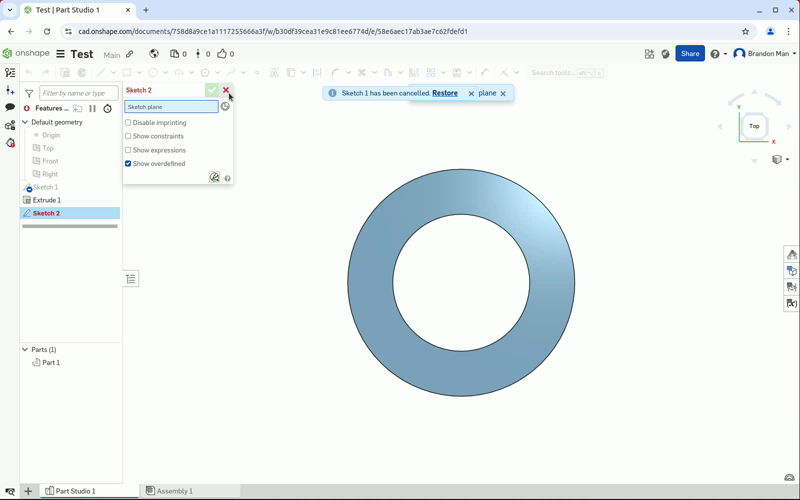
mouse_move(73, 150)
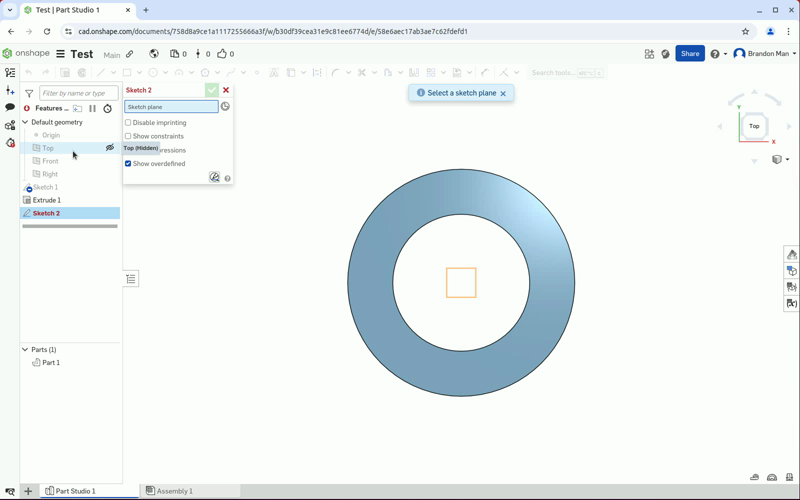
click(73, 150)
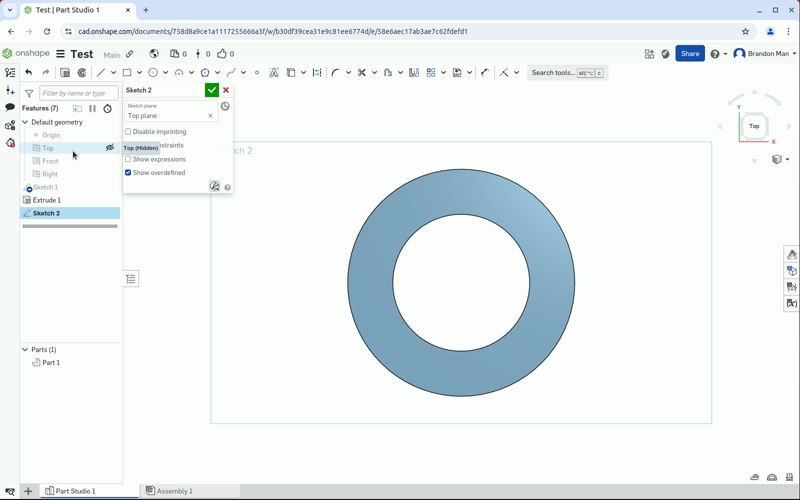
mouse_move(73, 352)
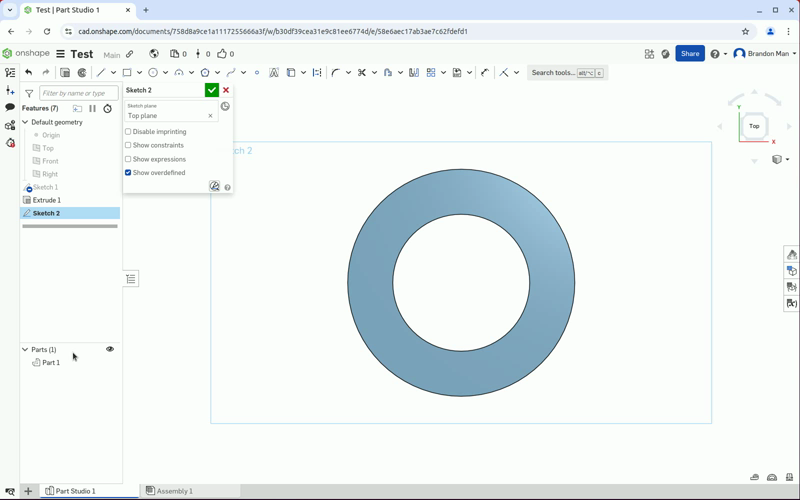
key(y)
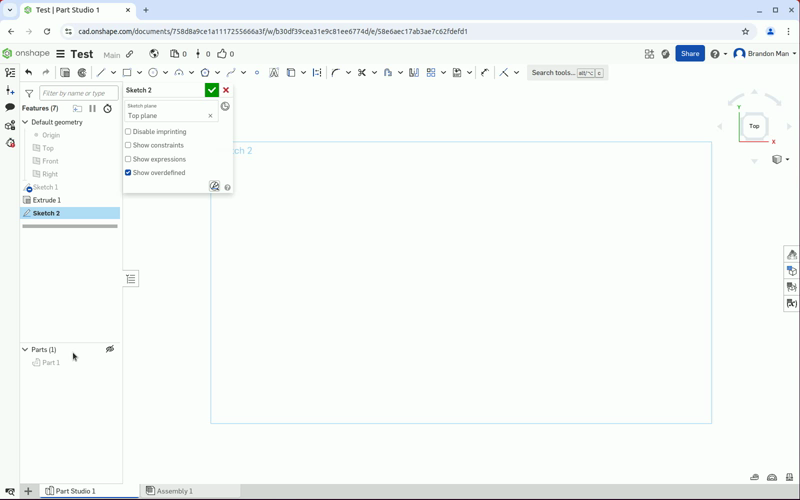
key(c)
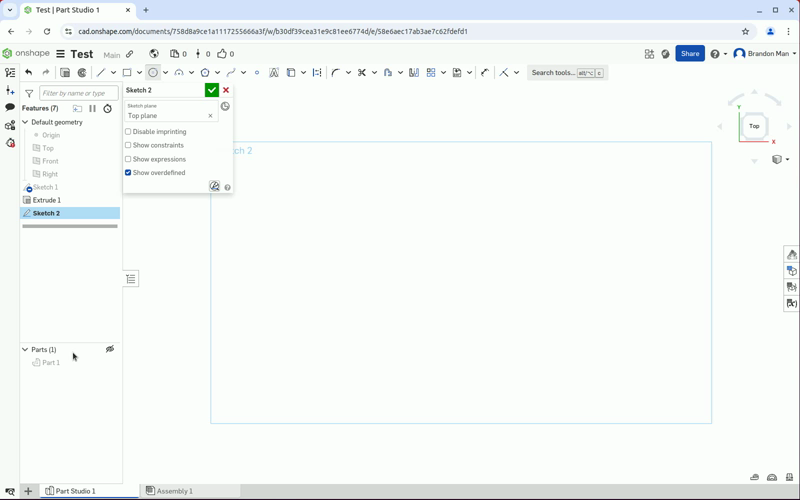
key_down(shift)
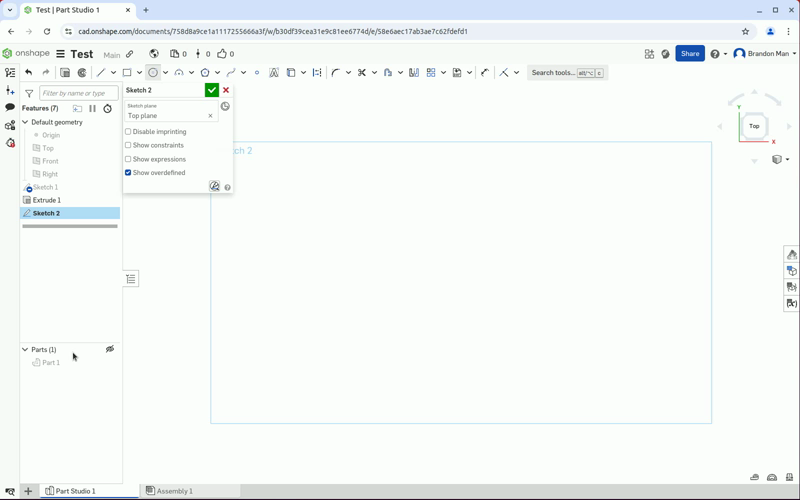
mouse_move(461, 282)
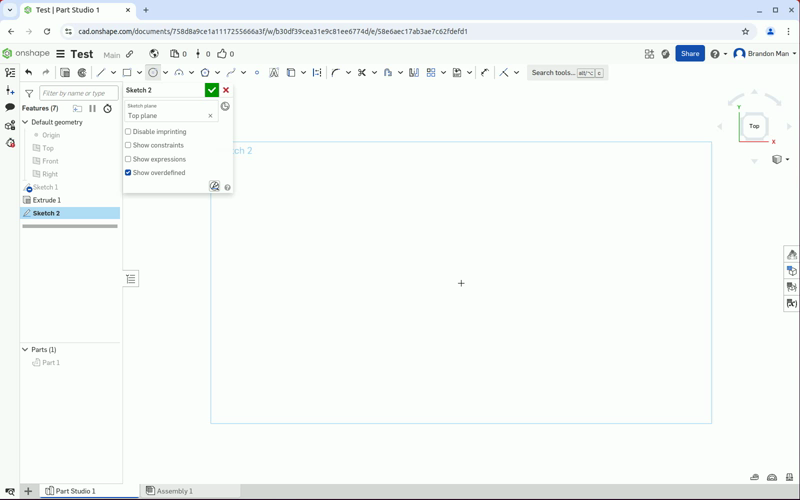
click(461, 282)
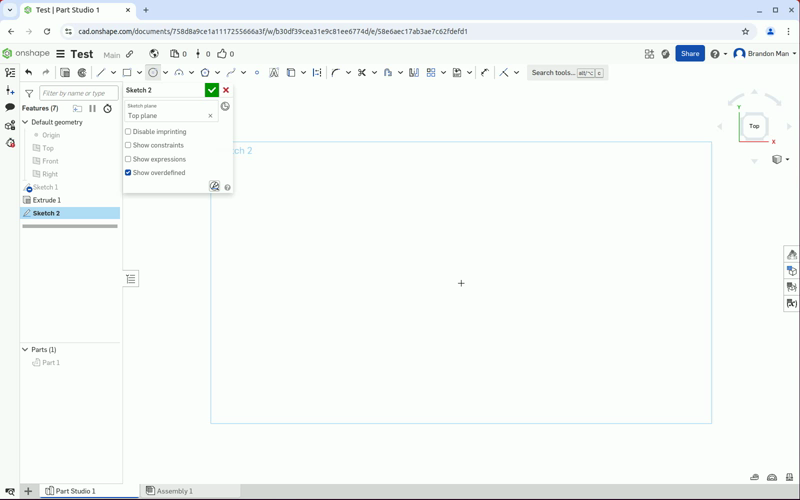
key_up(shift)
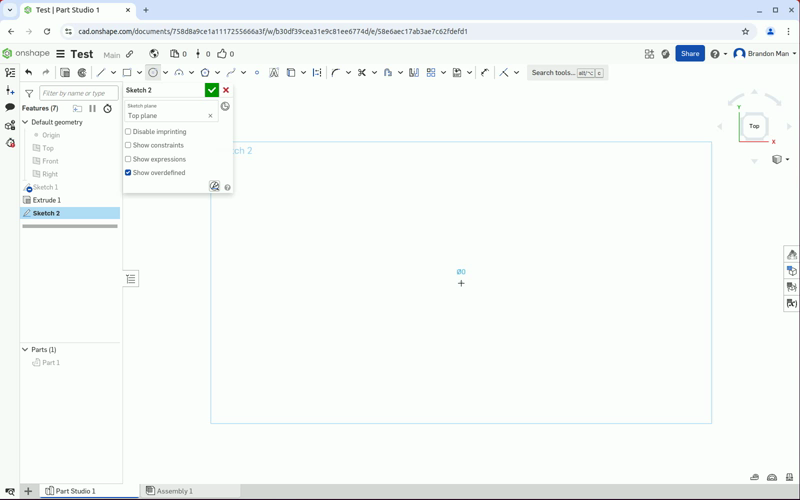
mouse_move(522, 282)
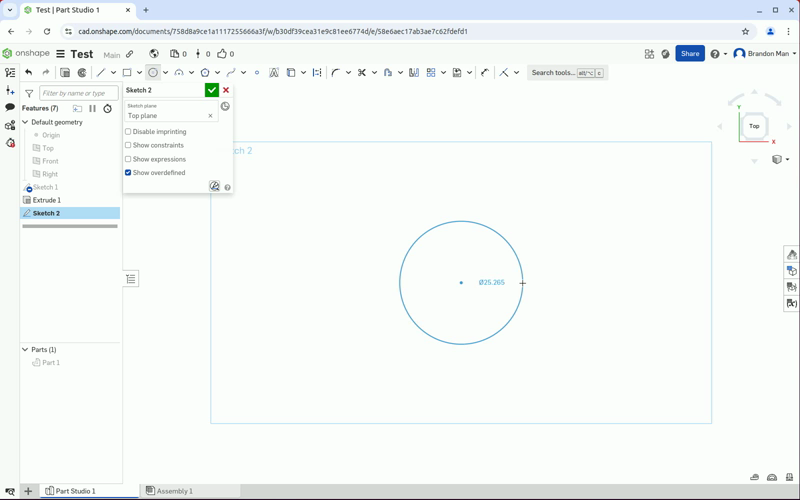
click(522, 282)
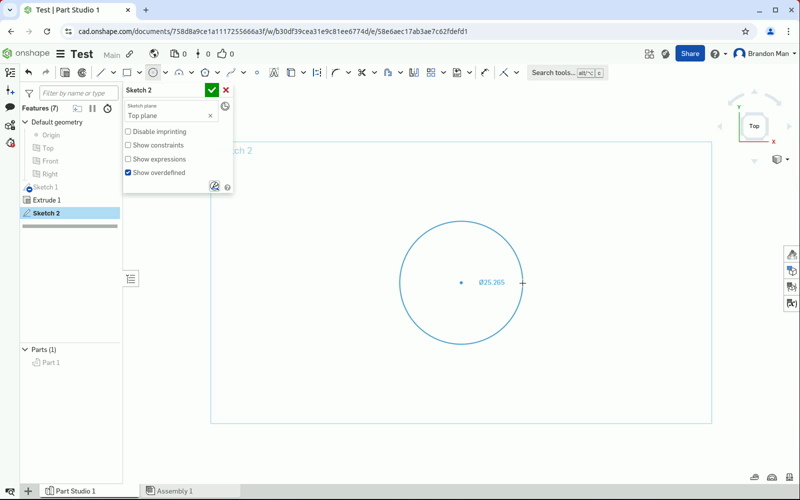
key(esc)
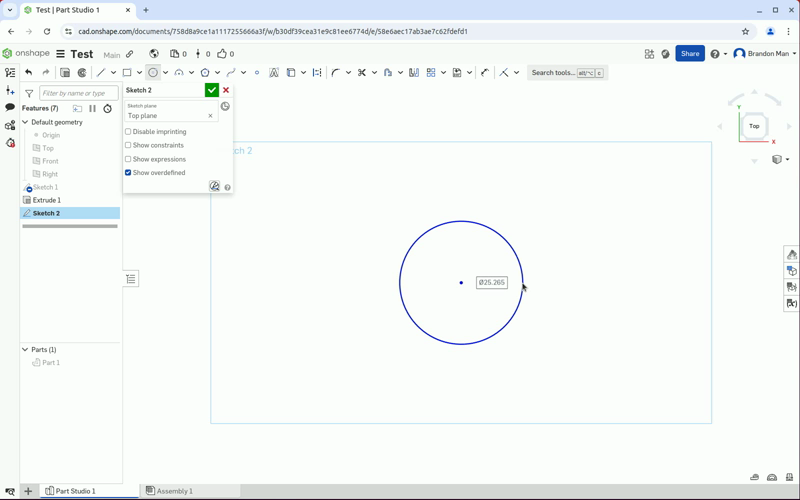
key(c)
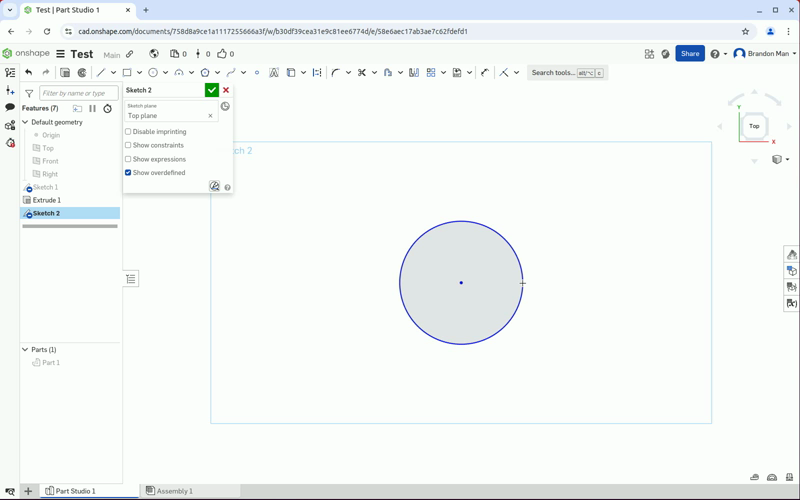
key_down(shift)
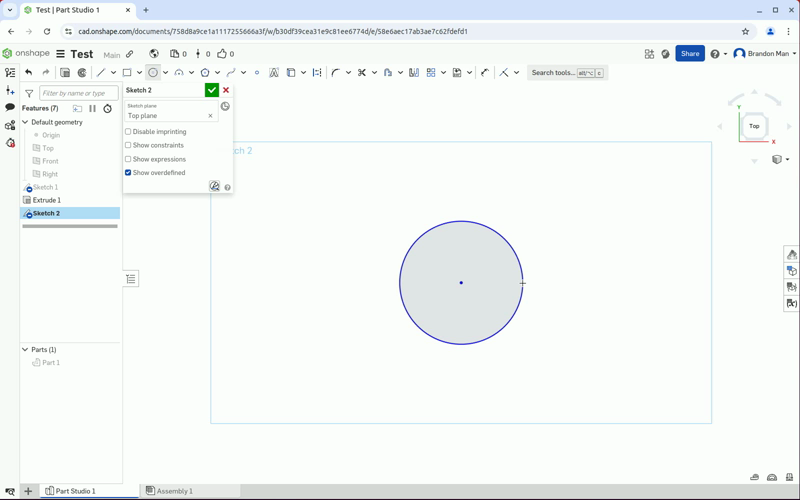
mouse_move(461, 282)
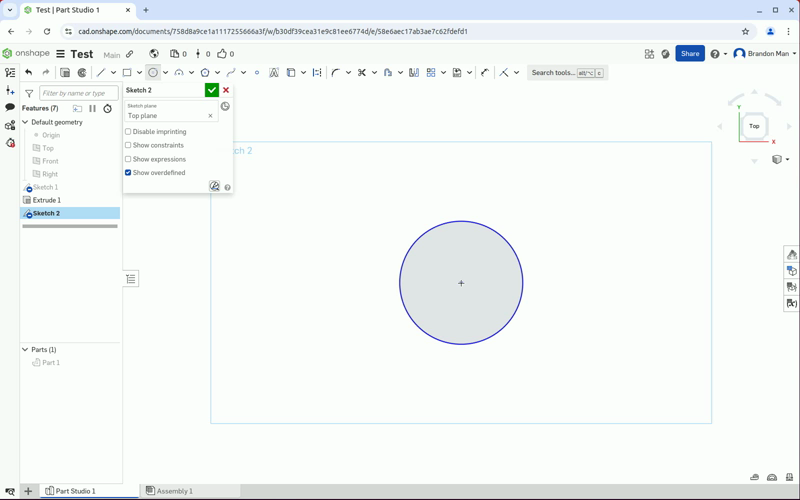
click(461, 282)
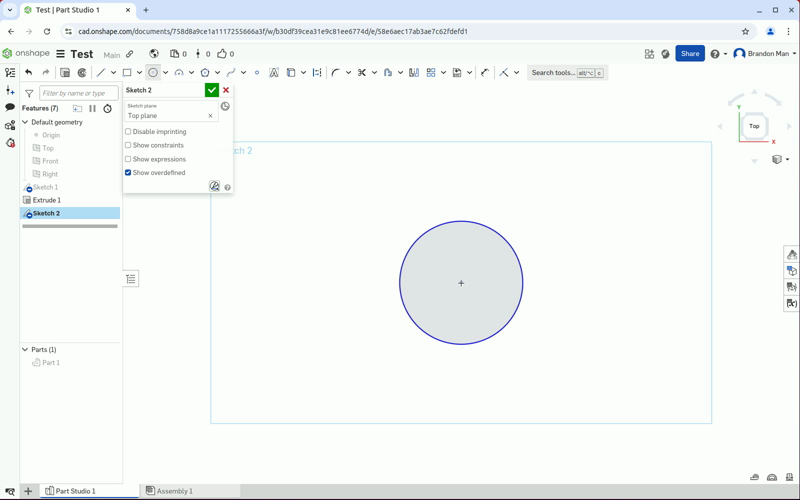
key_up(shift)
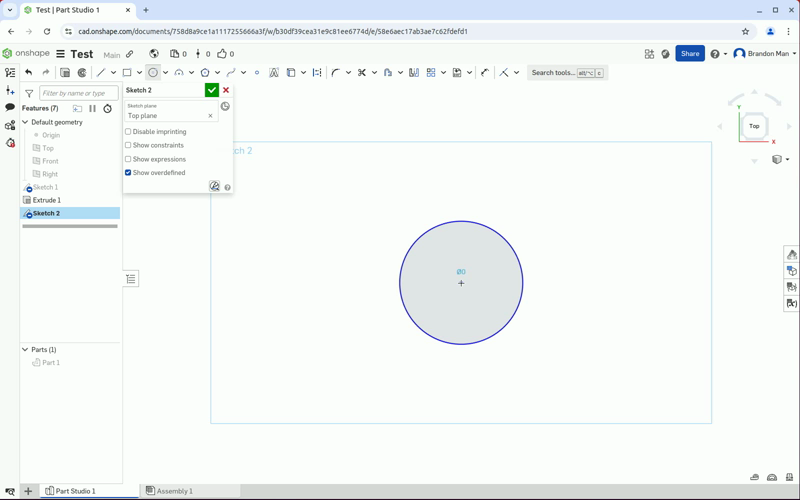
mouse_move(467, 282)
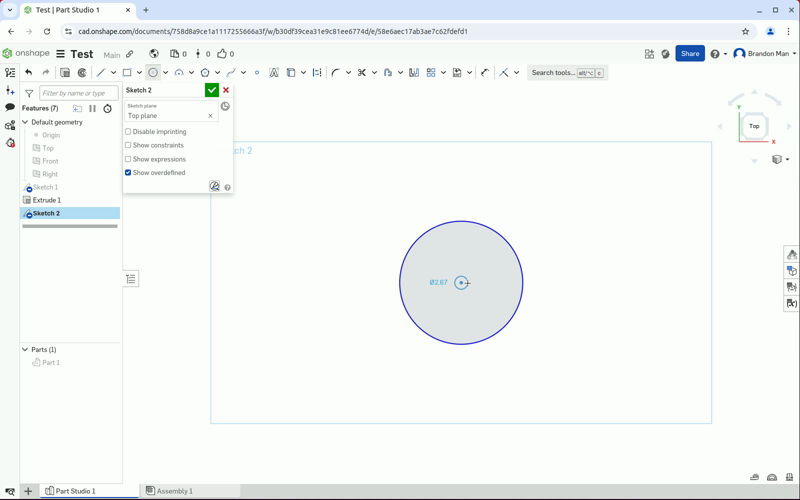
click(467, 282)
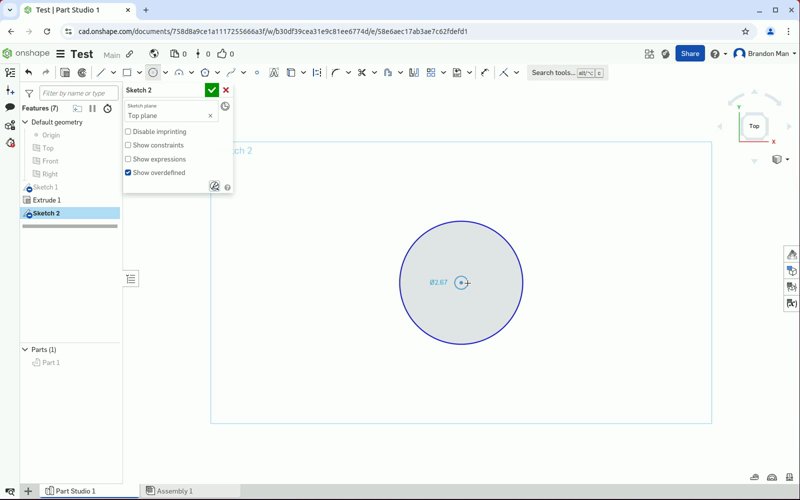
key(esc)
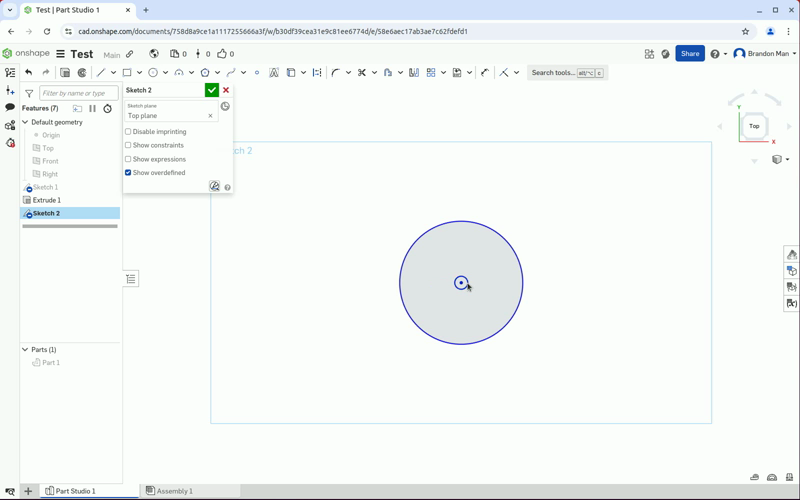
mouse_move(458, 242)
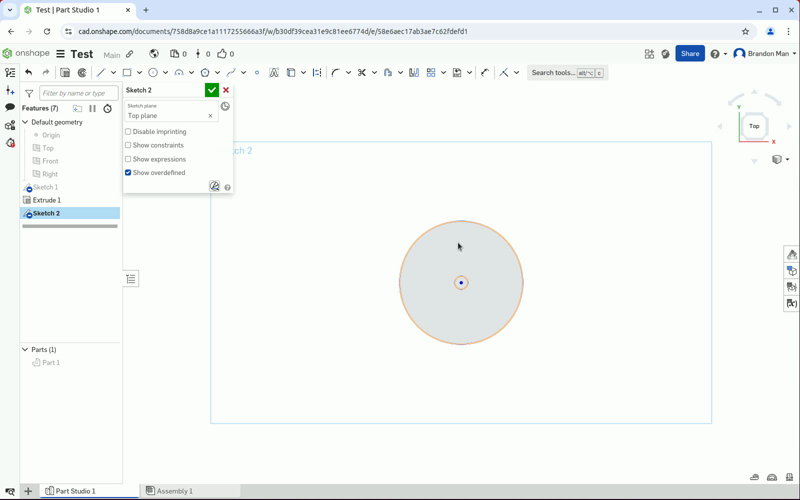
click(458, 242)
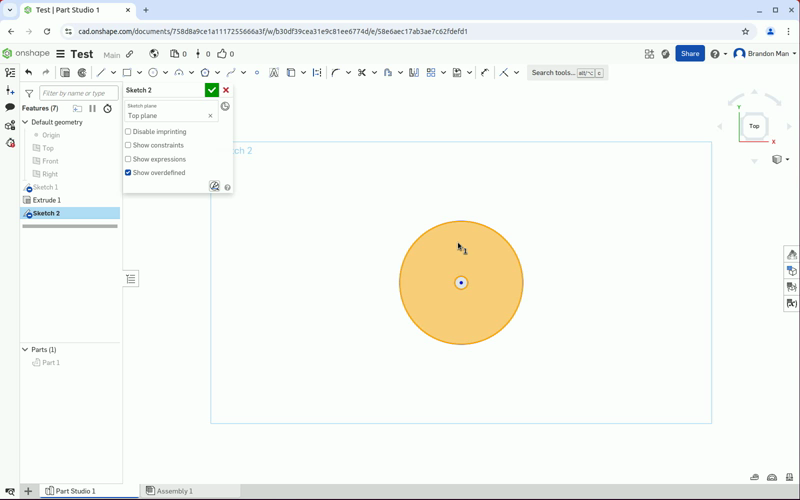
mouse_move(73, 352)
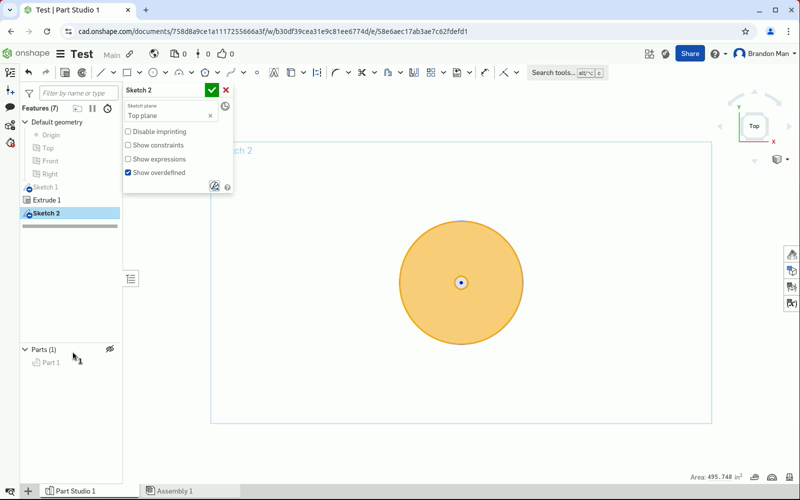
key(shift+y)
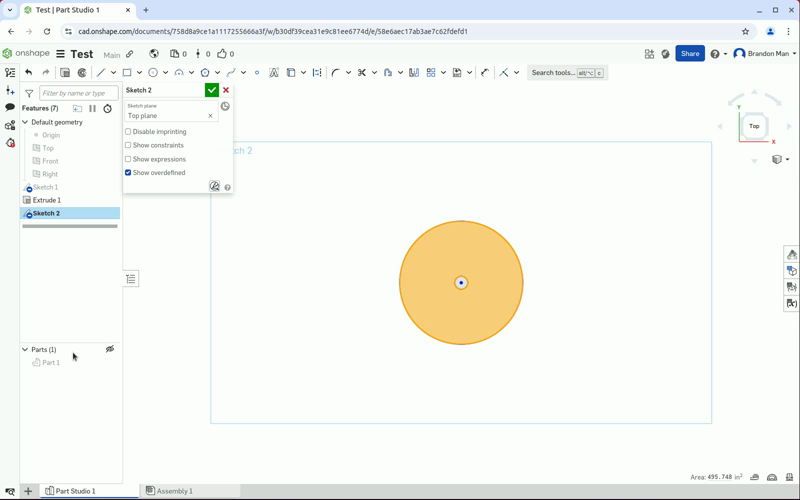
key(shift+e)
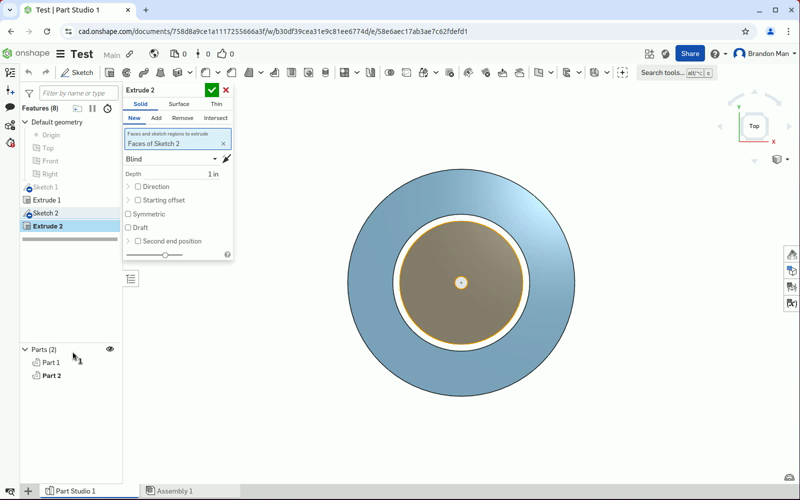
mouse_move(143, 106)
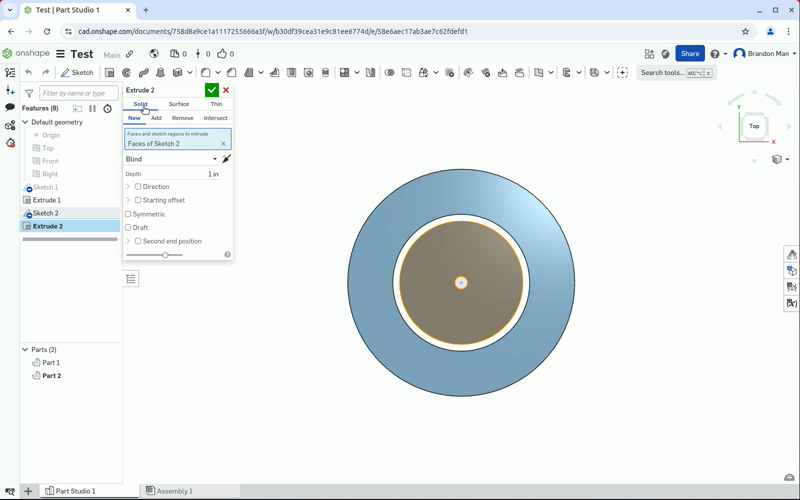
click(143, 106)
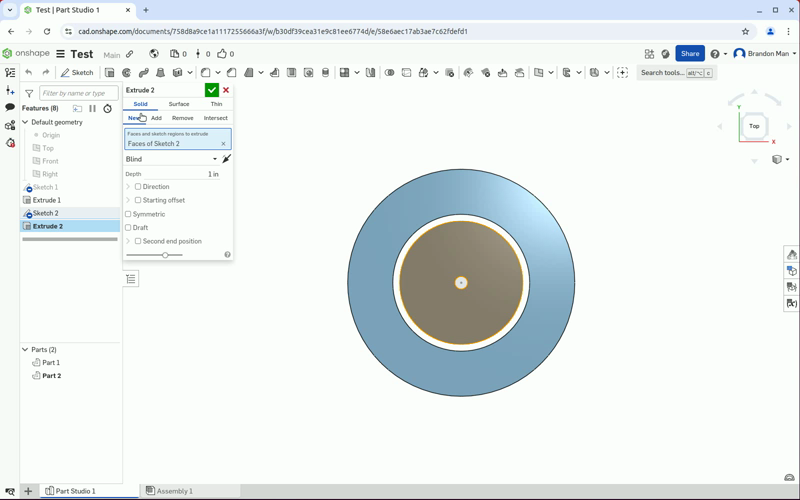
mouse_move(137, 120)
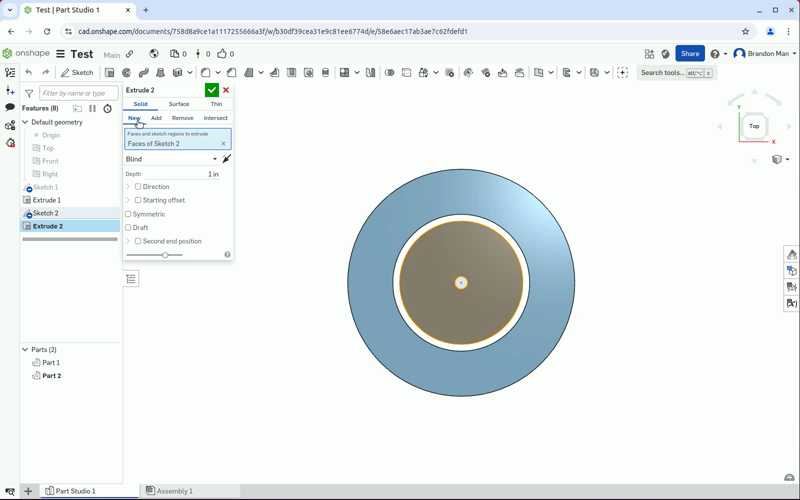
click(137, 120)
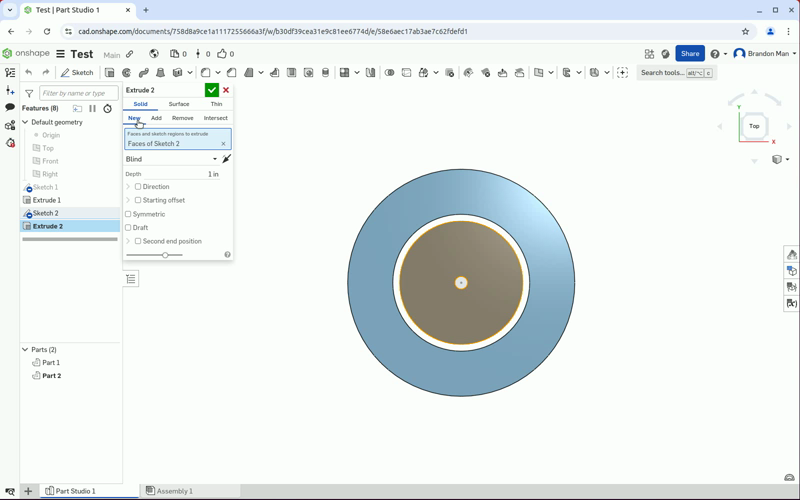
key(tab, 4)
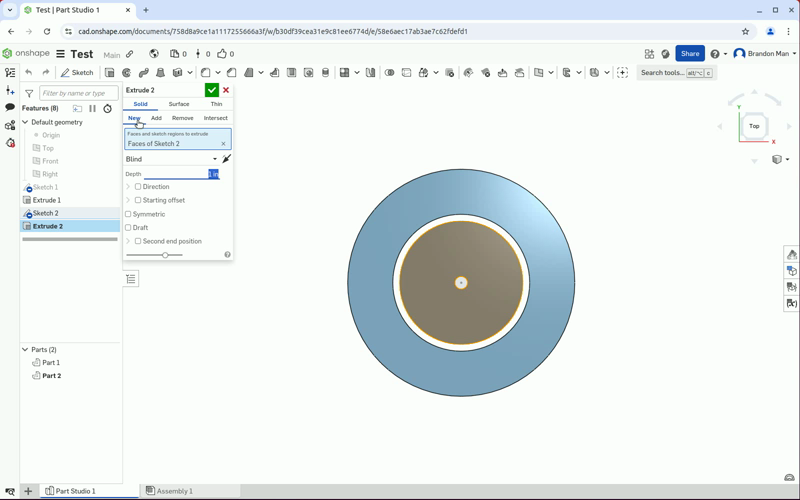
text(1.685)
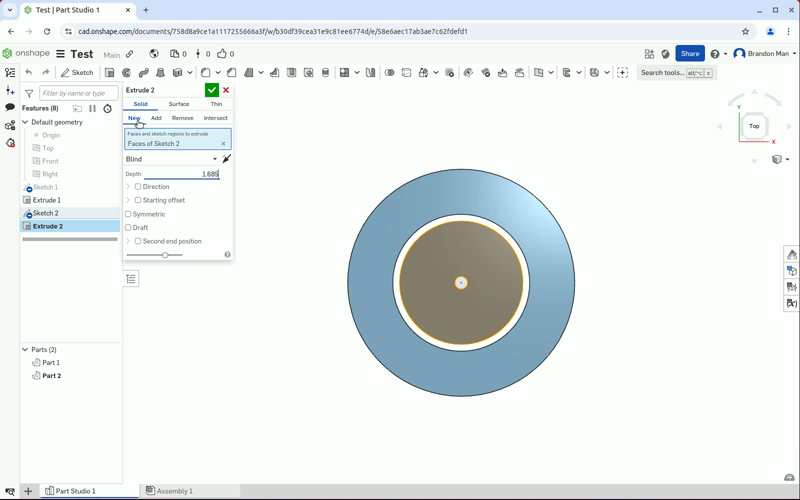
key(enter)
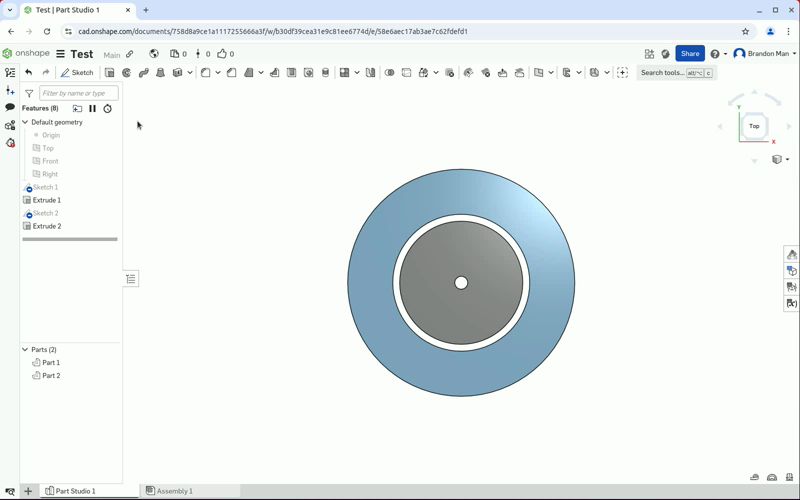
key(shift+h)
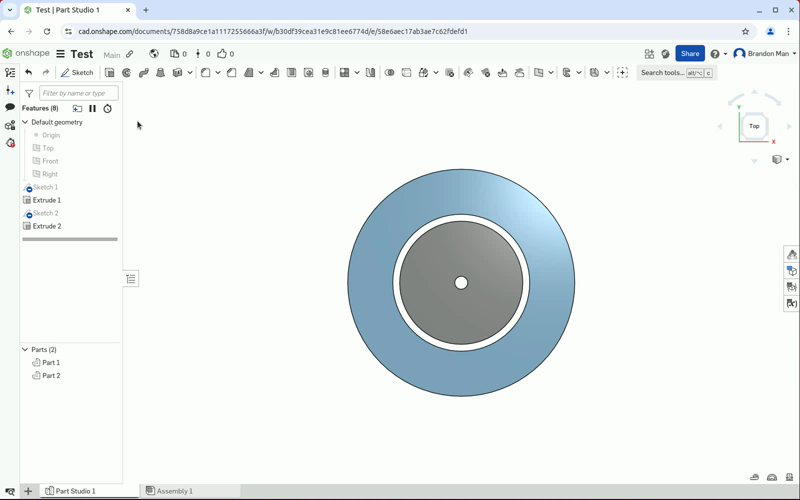
key(shift+h)
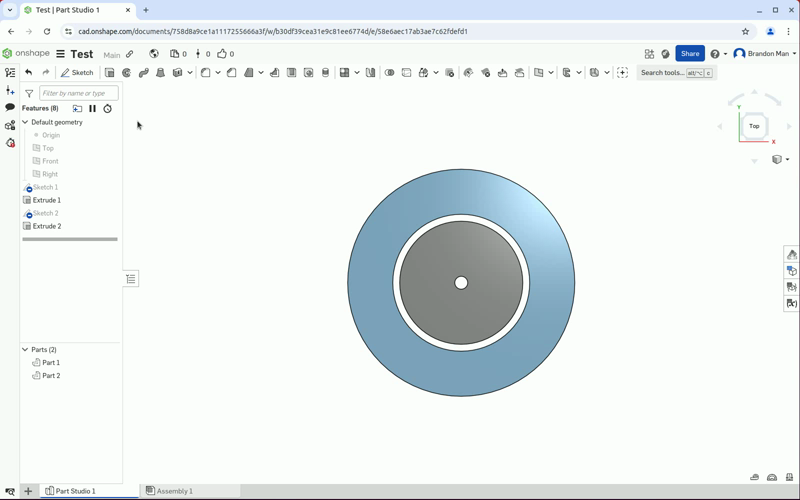
mouse_move(73, 189)
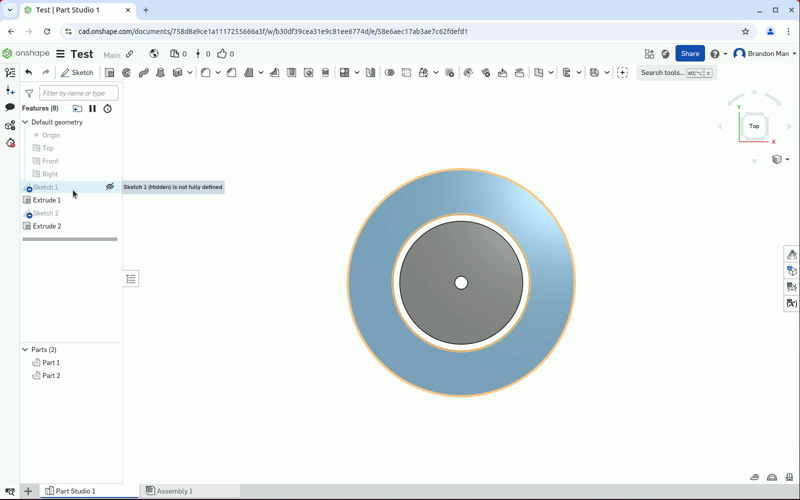
click(73, 189)
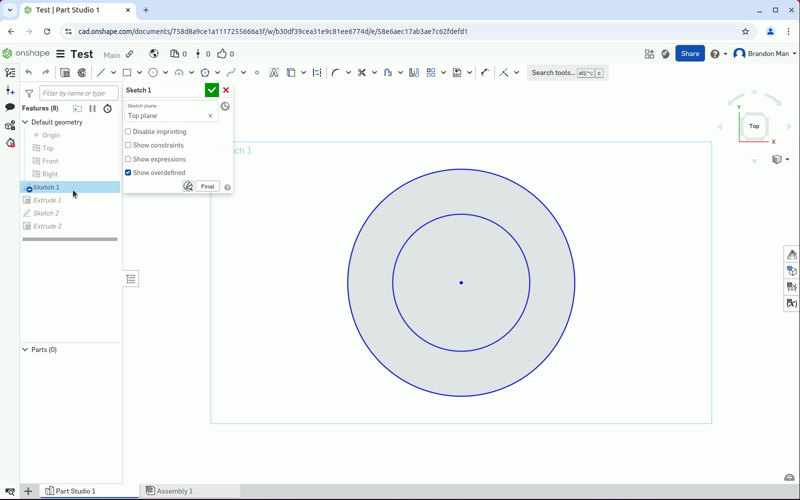
mouse_move(229, 92)
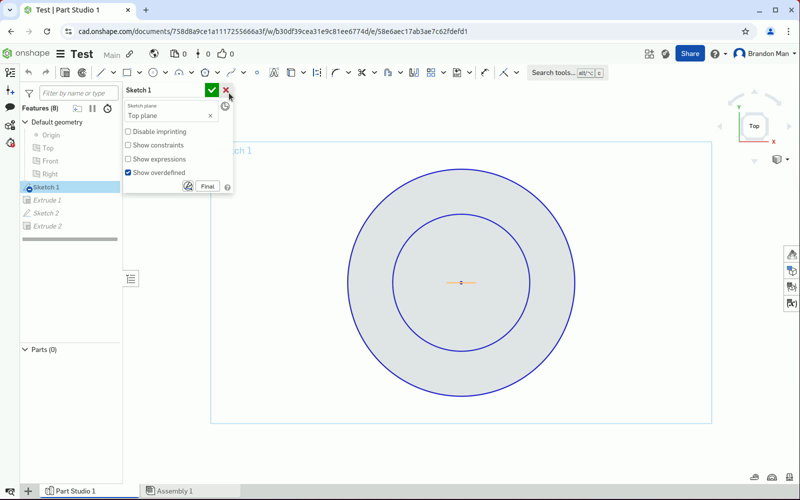
click(229, 92)
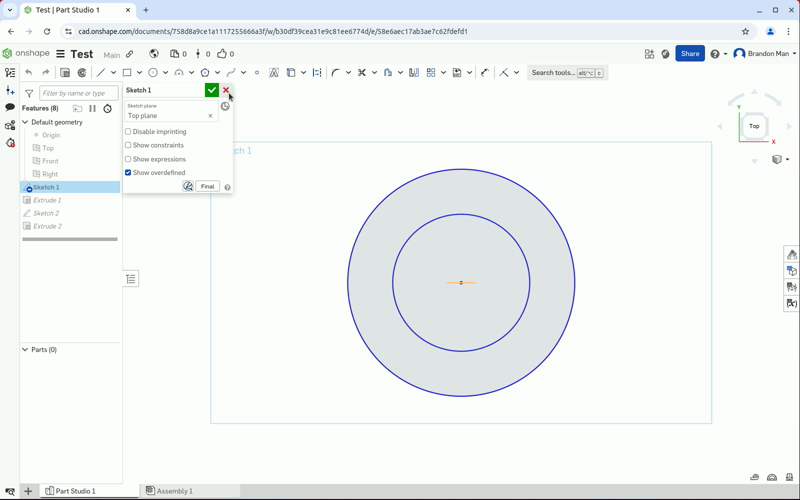
key(shift+s)
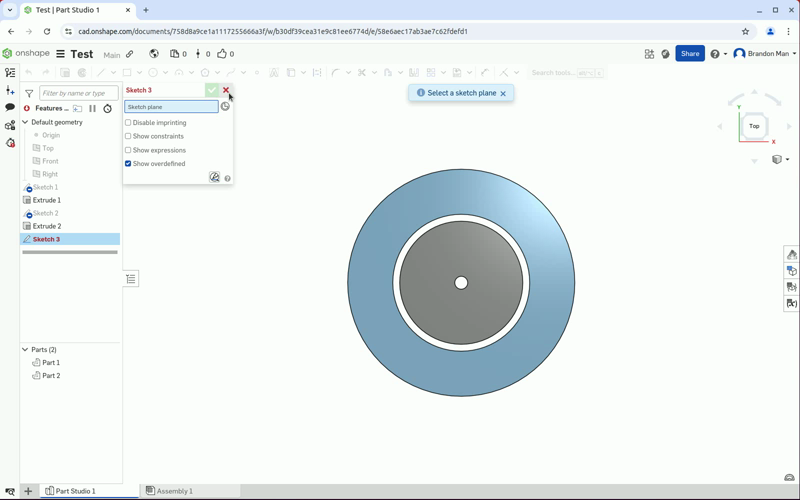
mouse_move(73, 150)
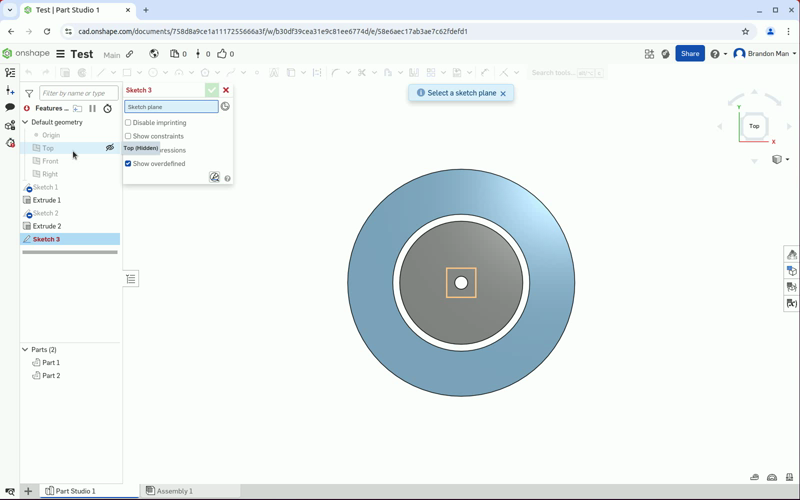
click(73, 150)
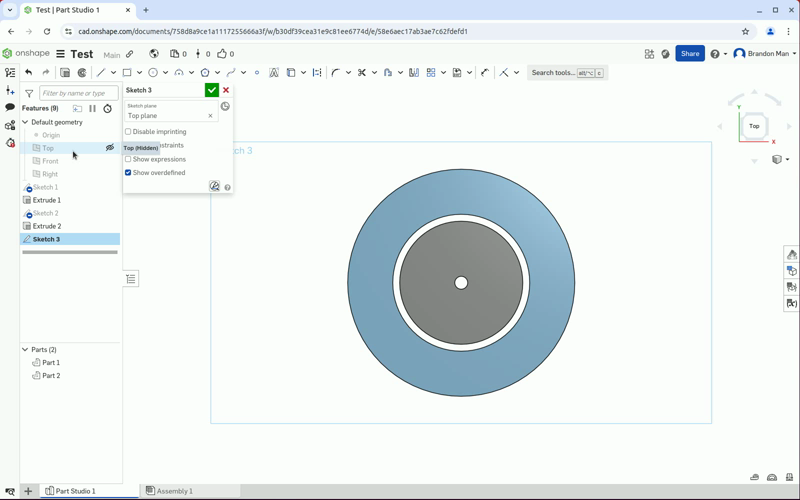
mouse_move(73, 352)
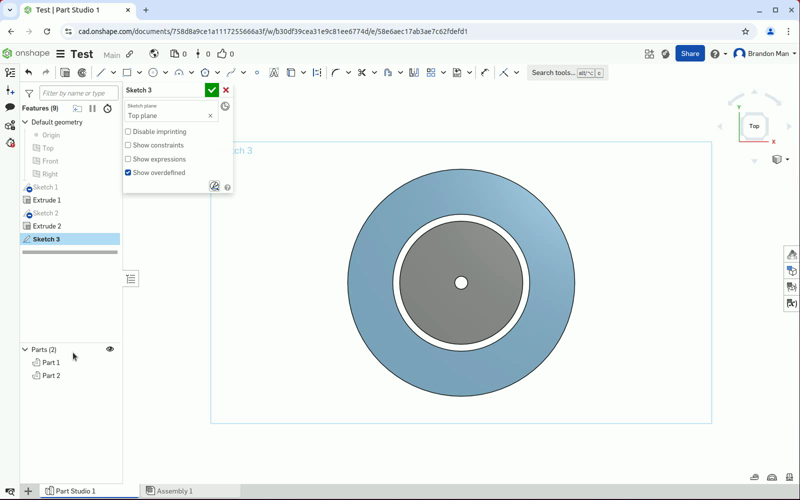
key(y)
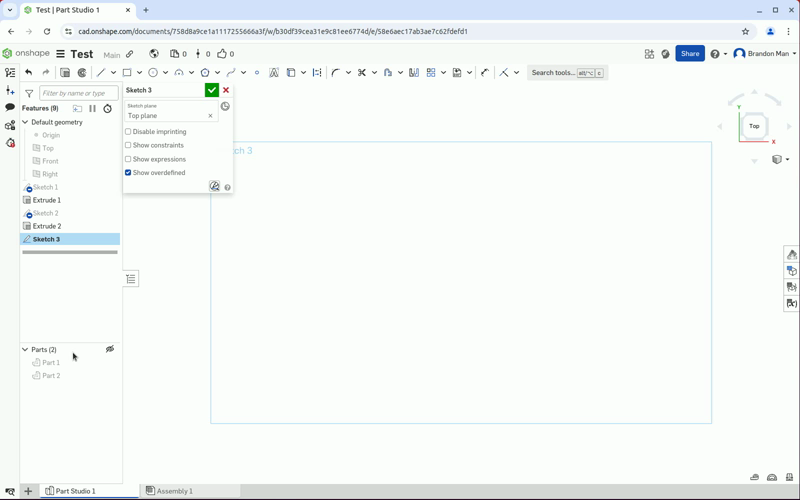
key(c)
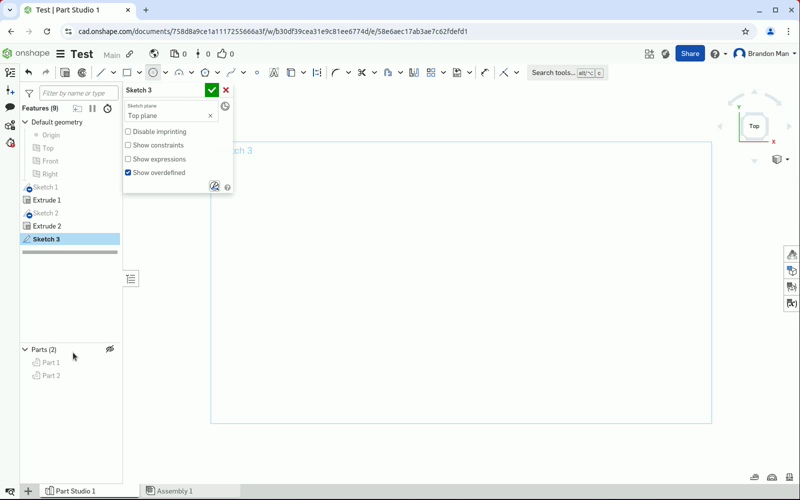
key_down(shift)
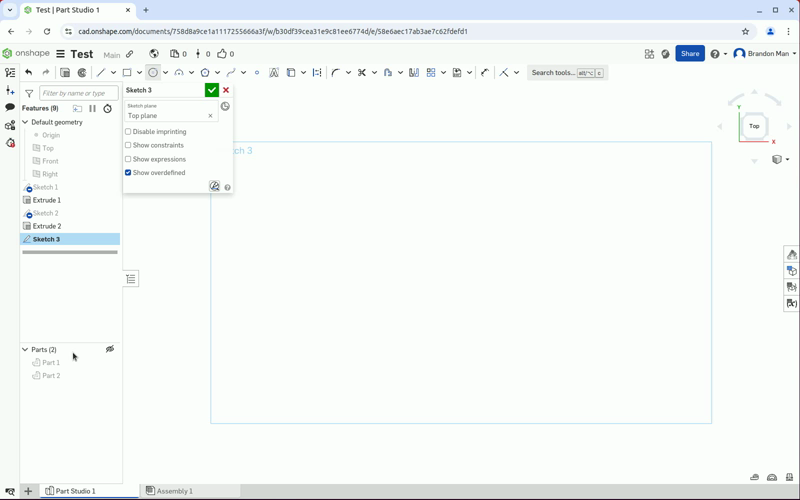
mouse_move(461, 282)
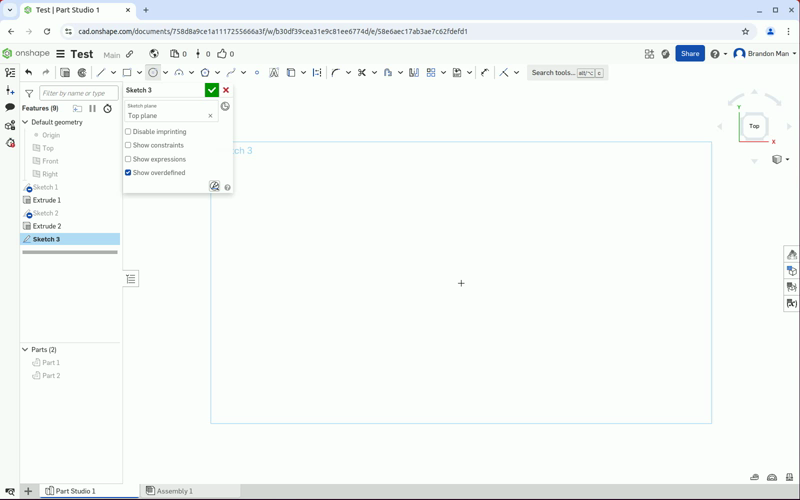
click(461, 282)
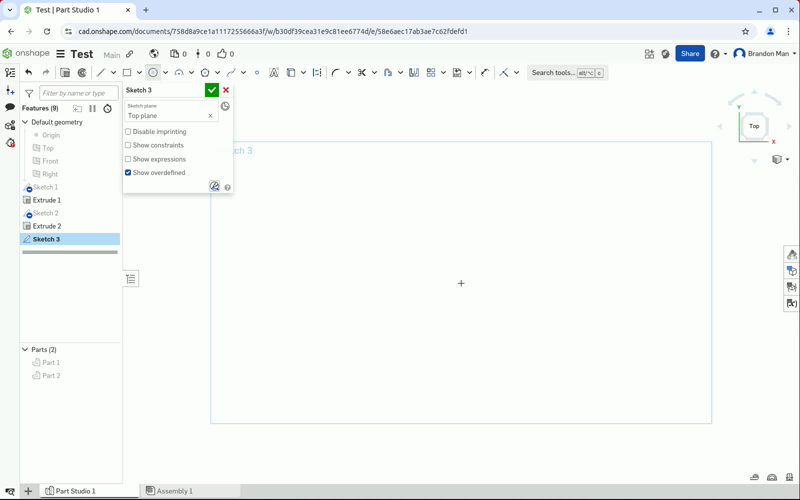
key_up(shift)
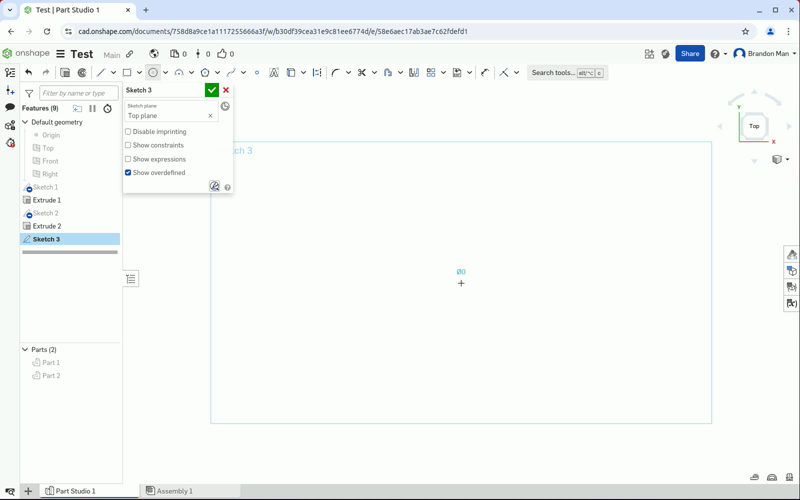
mouse_move(531, 282)
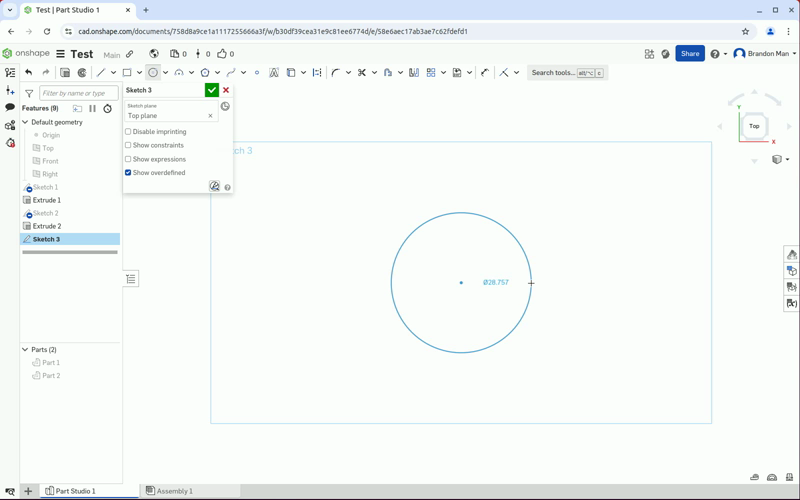
click(531, 282)
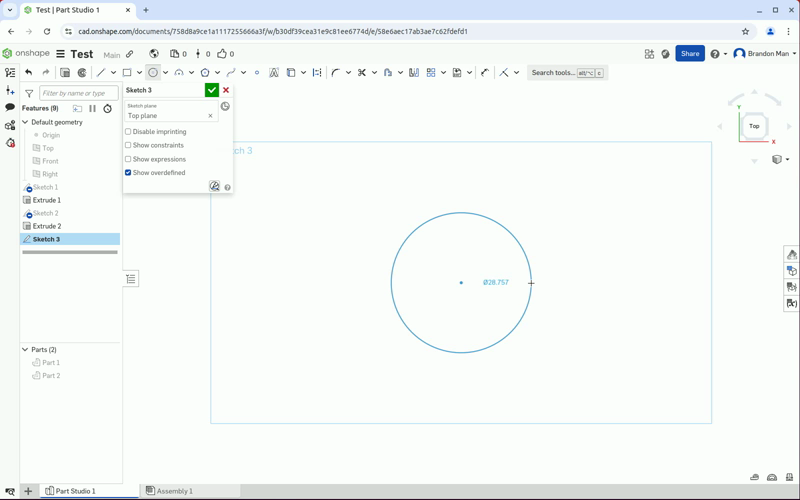
key(esc)
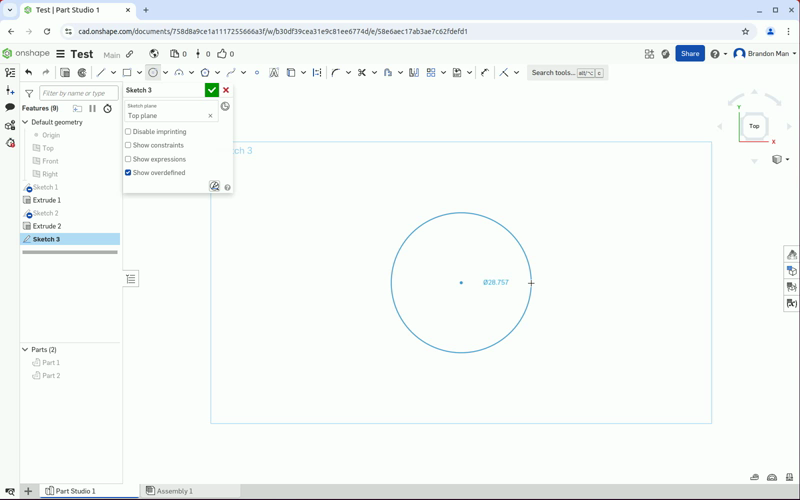
key(c)
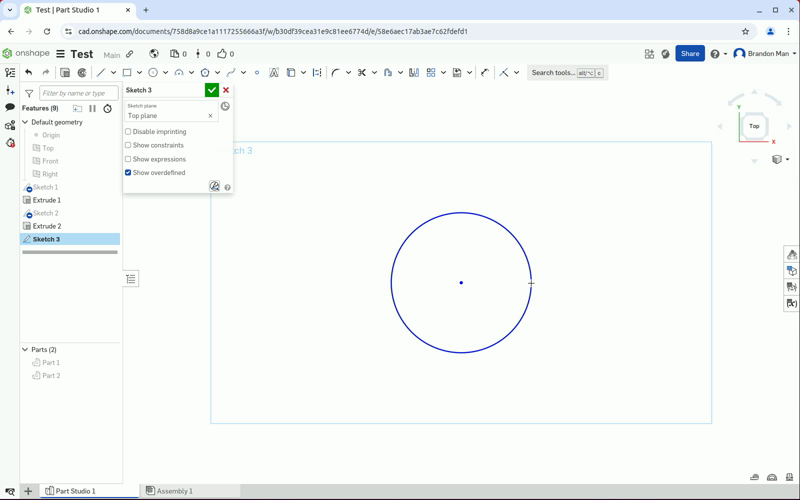
key_down(shift)
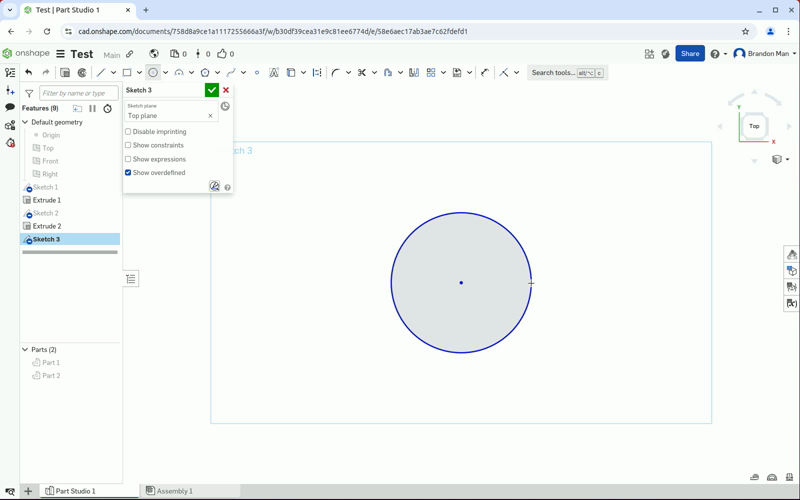
mouse_move(461, 282)
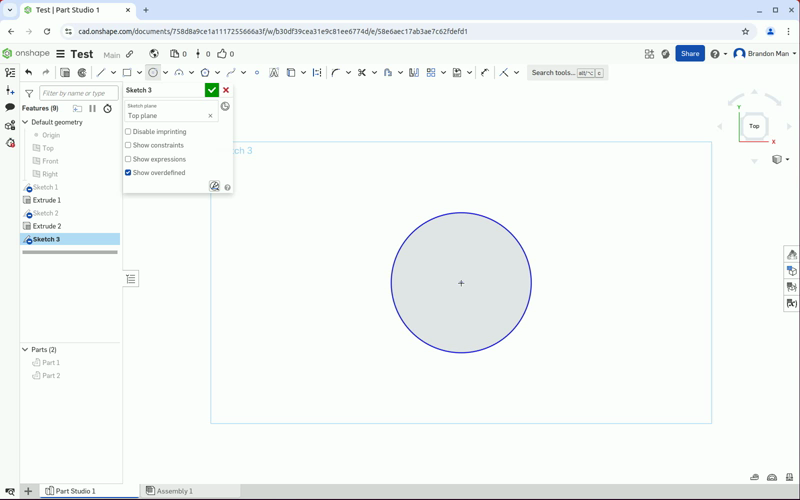
click(461, 282)
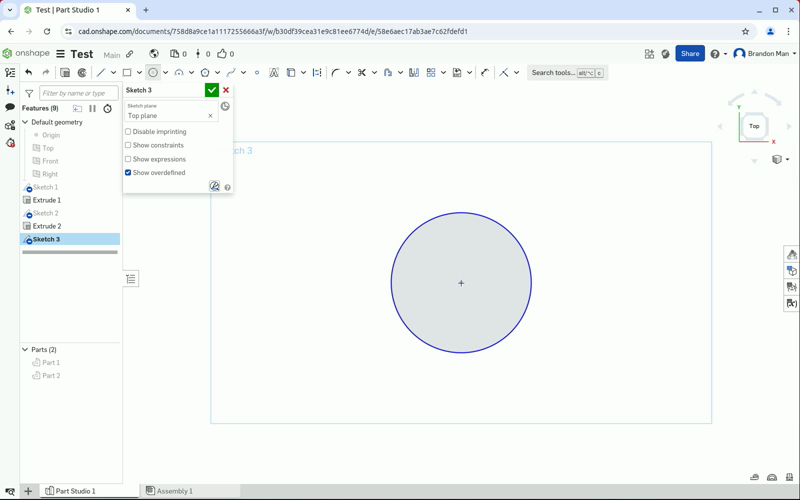
key_up(shift)
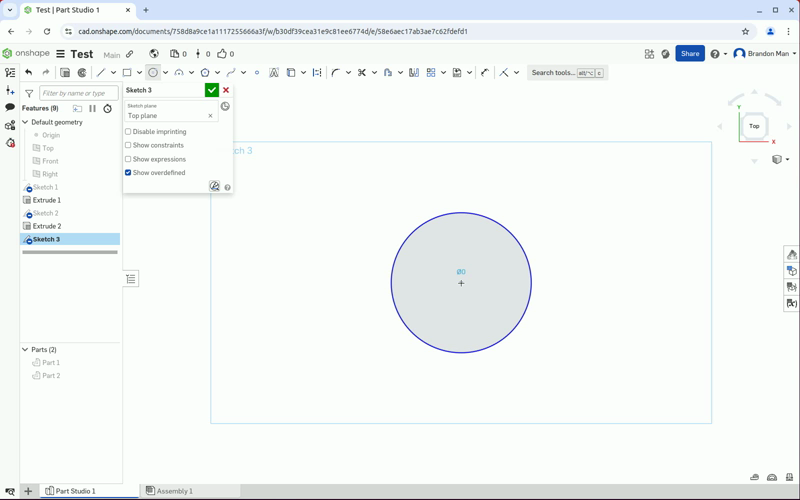
mouse_move(523, 282)
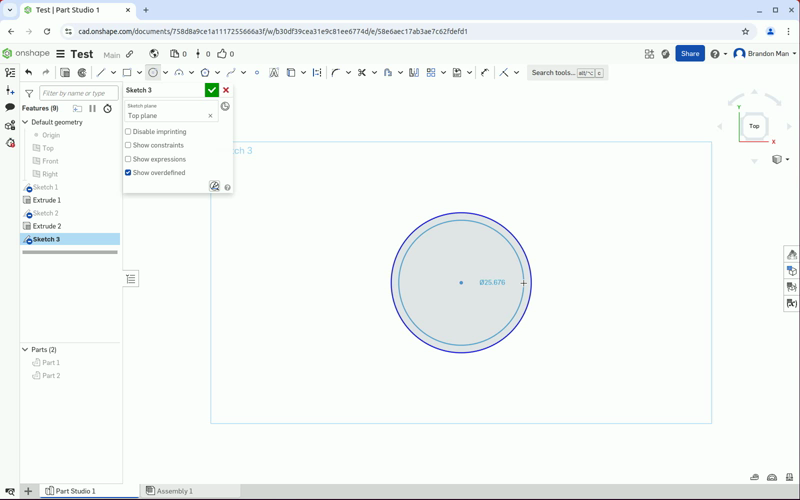
click(523, 282)
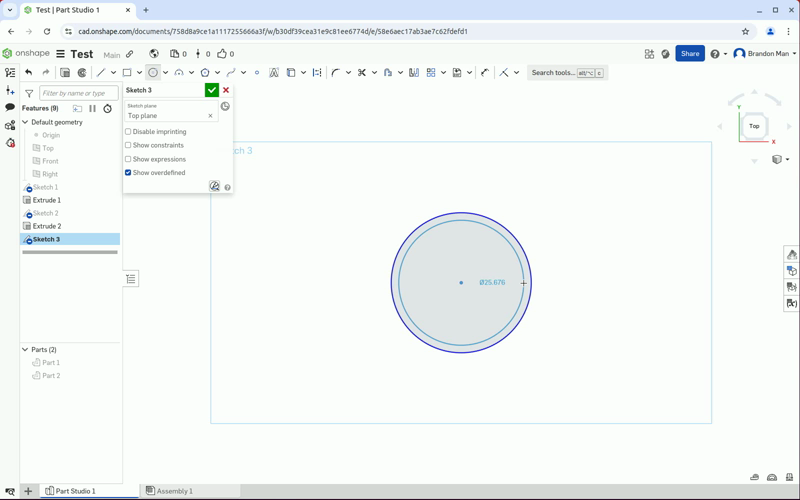
key(esc)
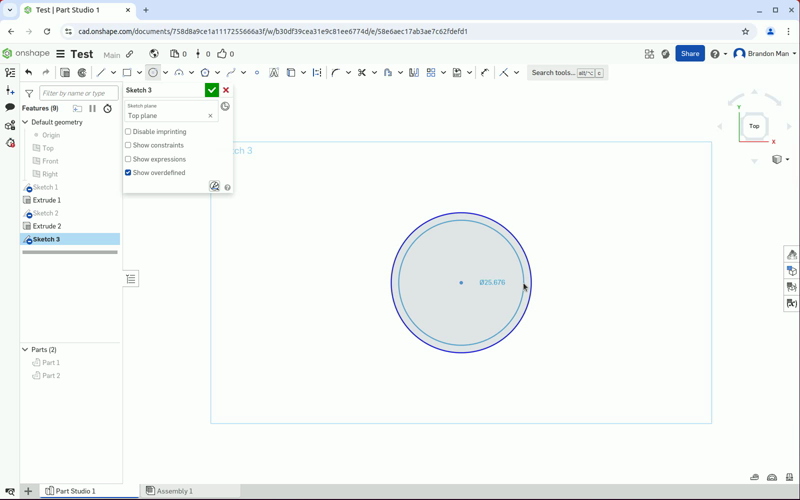
mouse_move(489, 342)
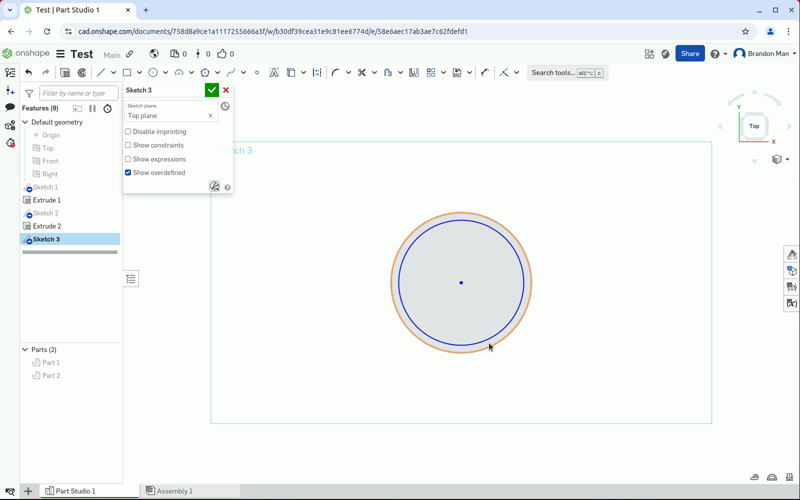
click(489, 342)
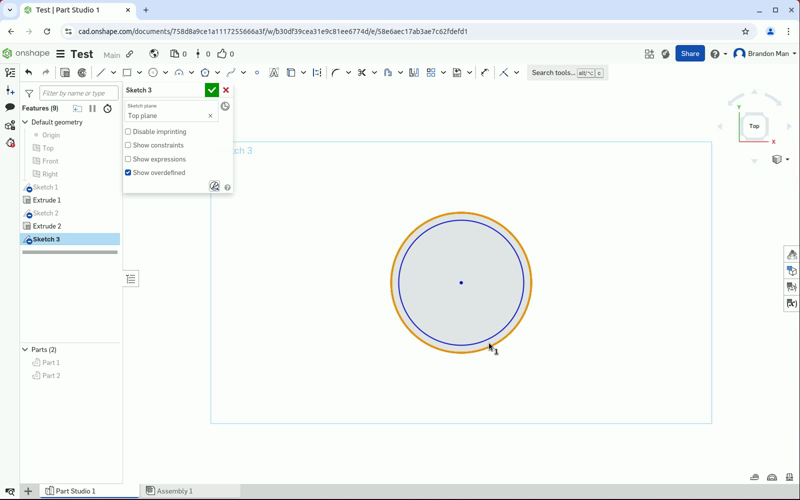
mouse_move(73, 352)
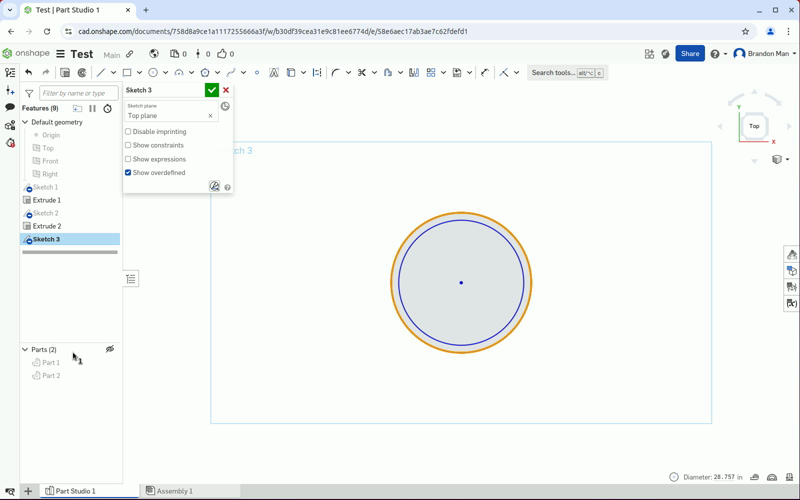
key(shift+y)
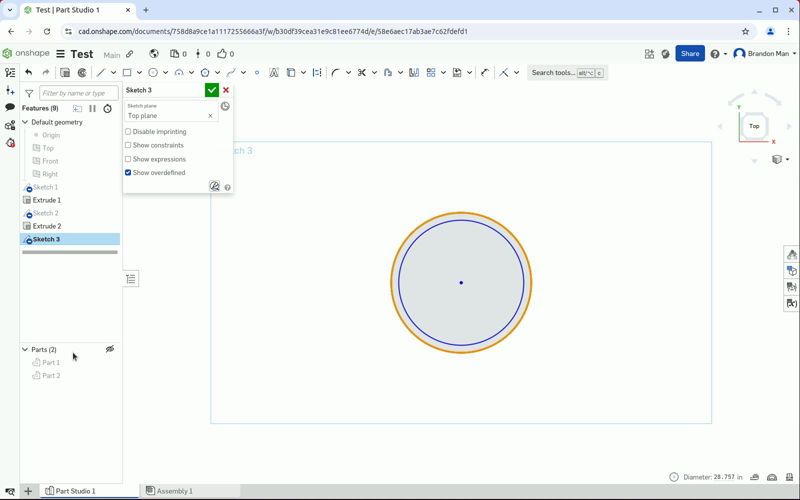
key(shift+e)
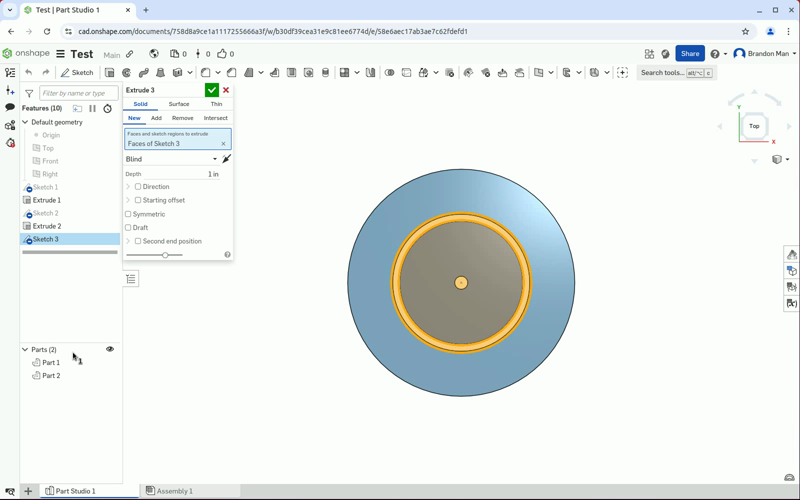
mouse_move(143, 106)
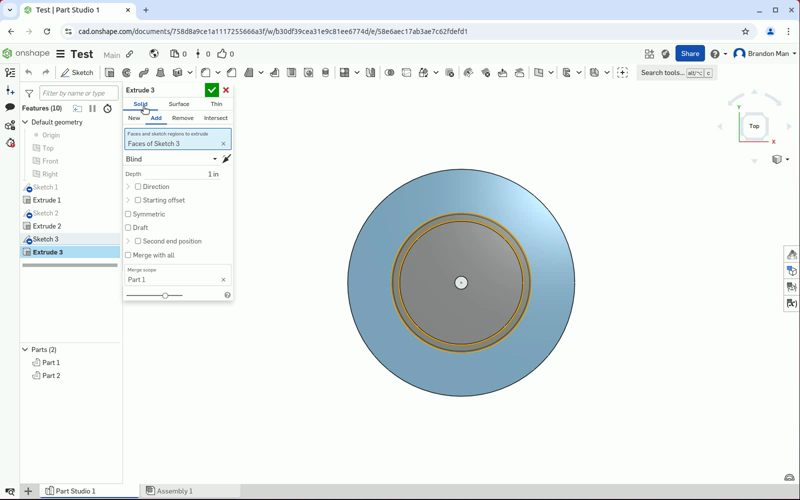
click(143, 106)
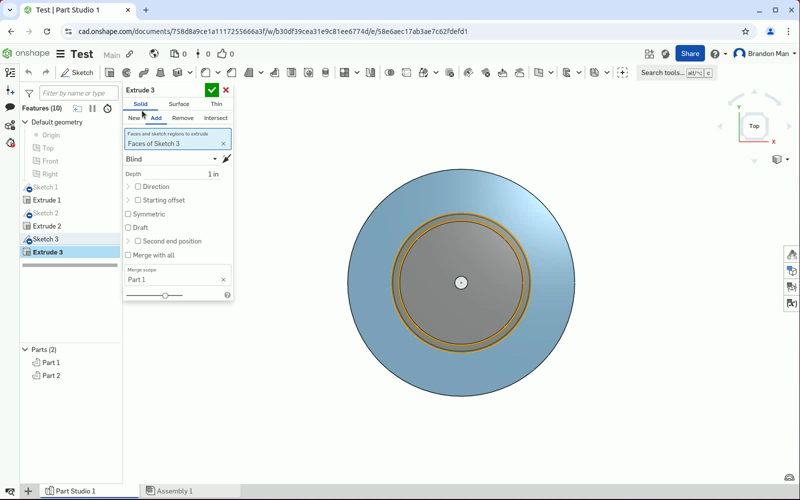
mouse_move(137, 120)
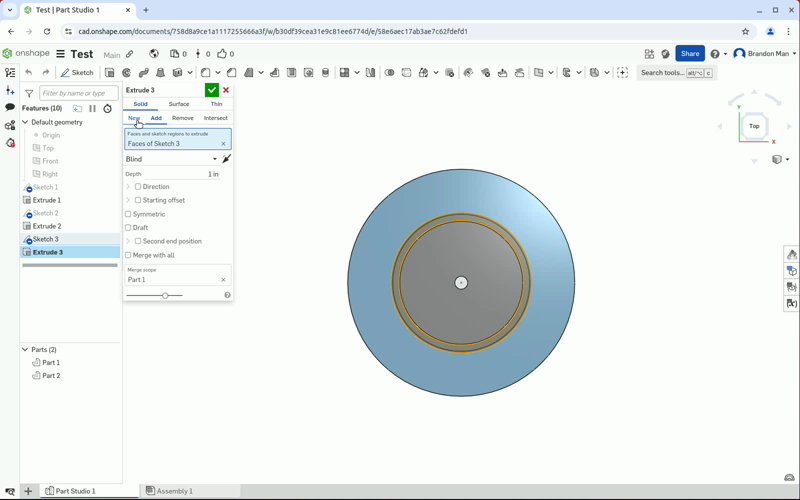
click(137, 120)
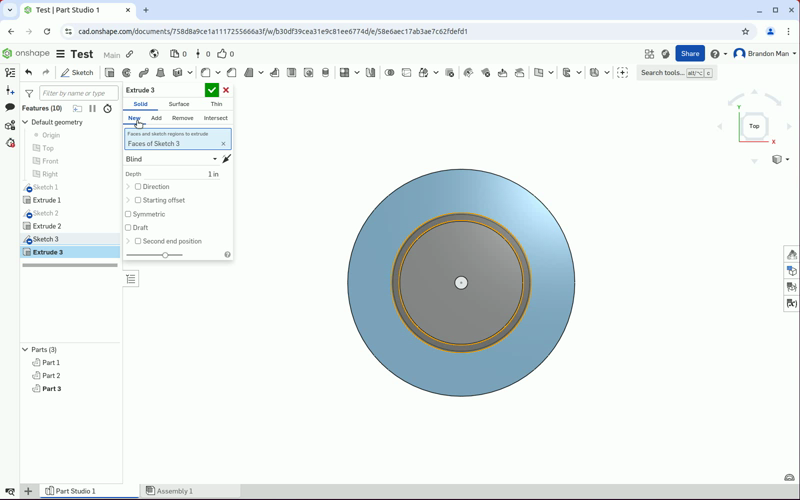
key(tab, 4)
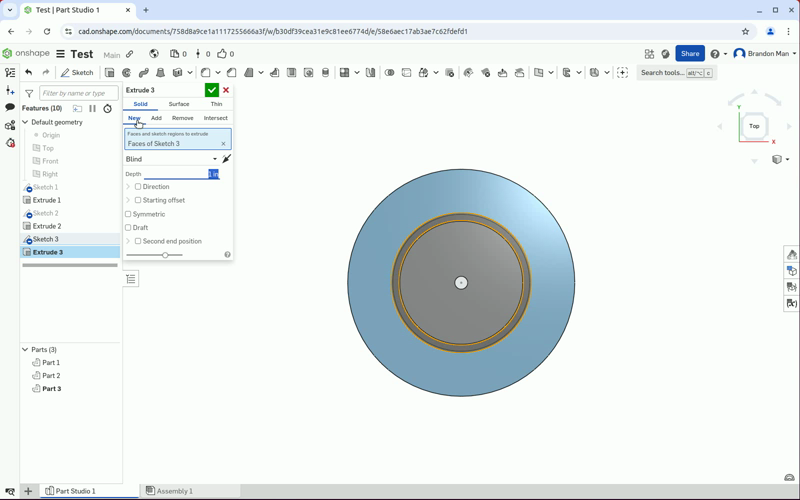
text(1.685)
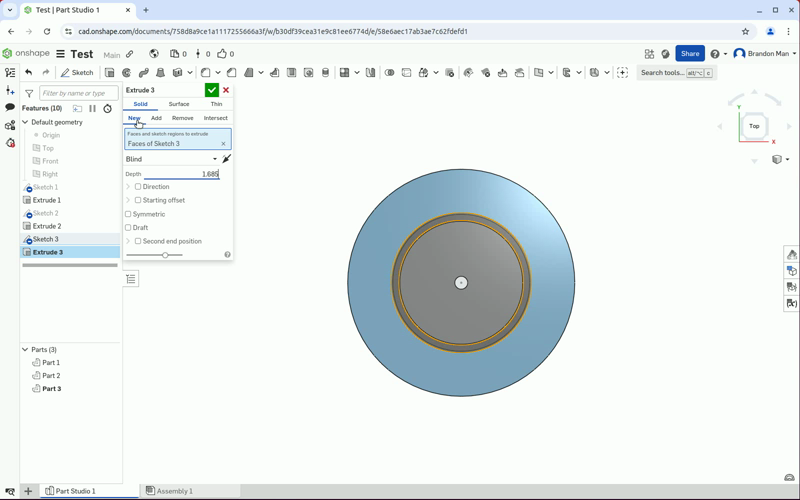
key(enter)
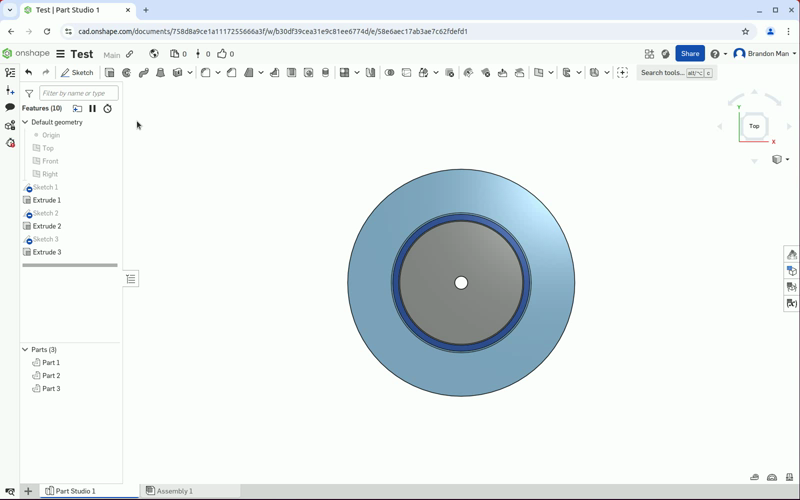
key(shift+h)
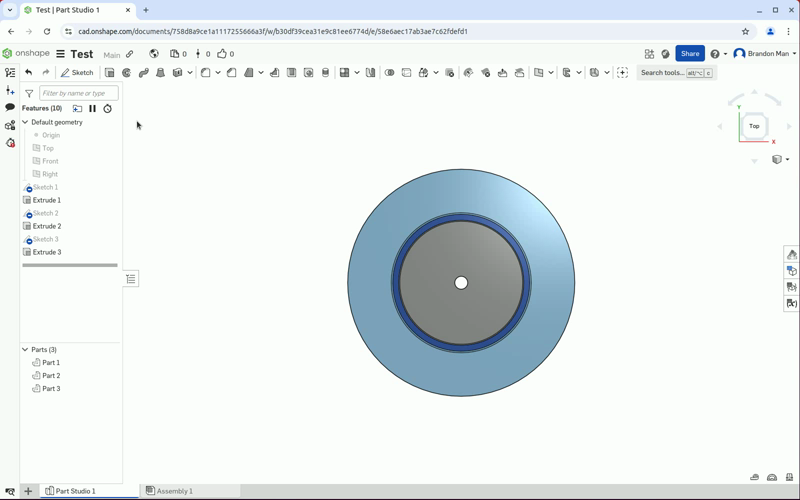
key(shift+h)
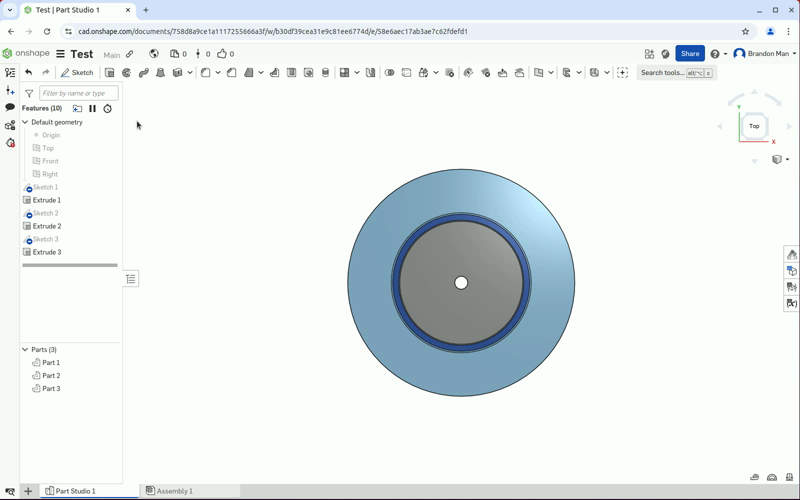
mouse_move(73, 189)
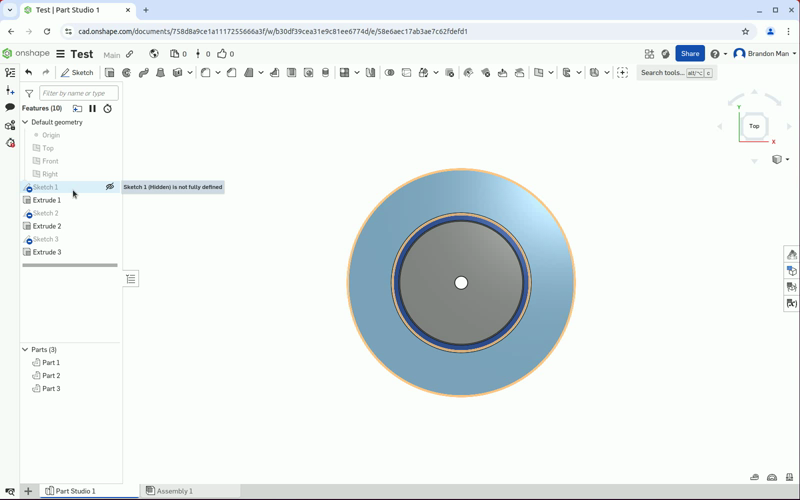
click(73, 189)
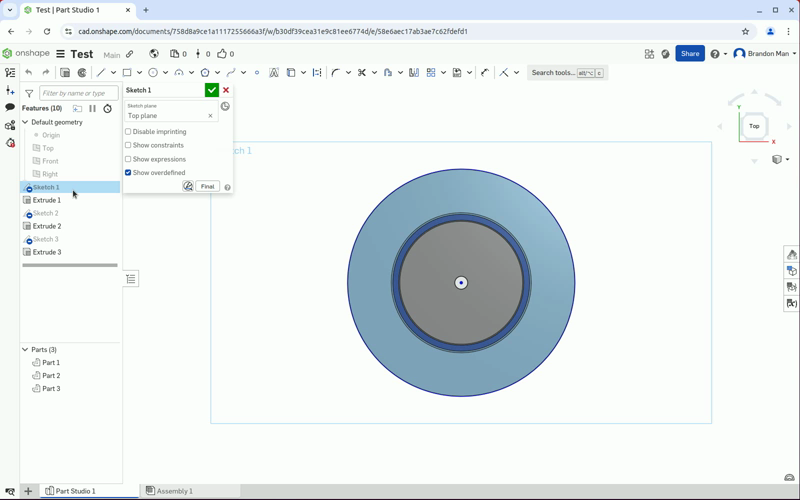
mouse_move(229, 92)
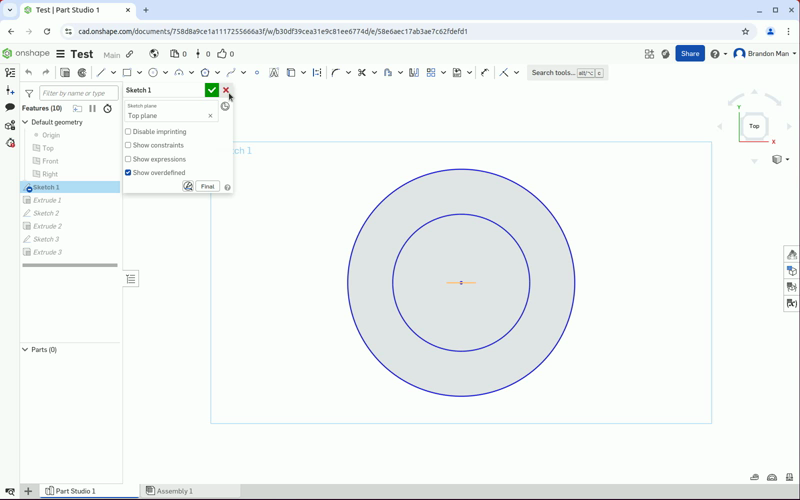
click(229, 92)
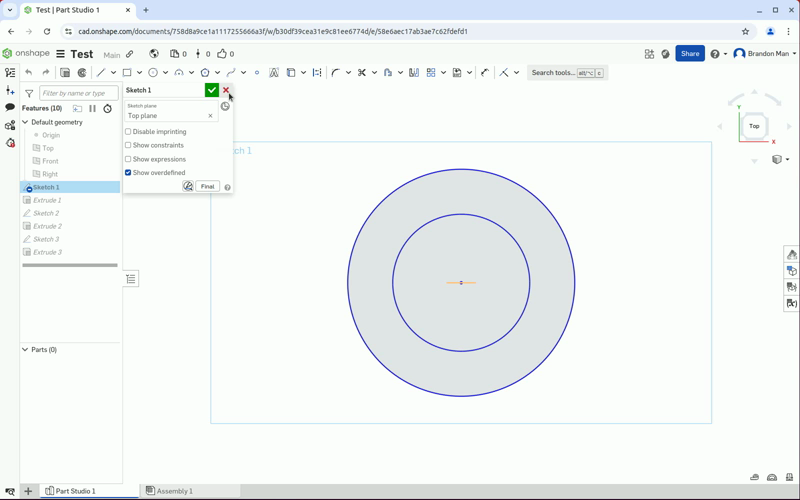
key(shift+s)
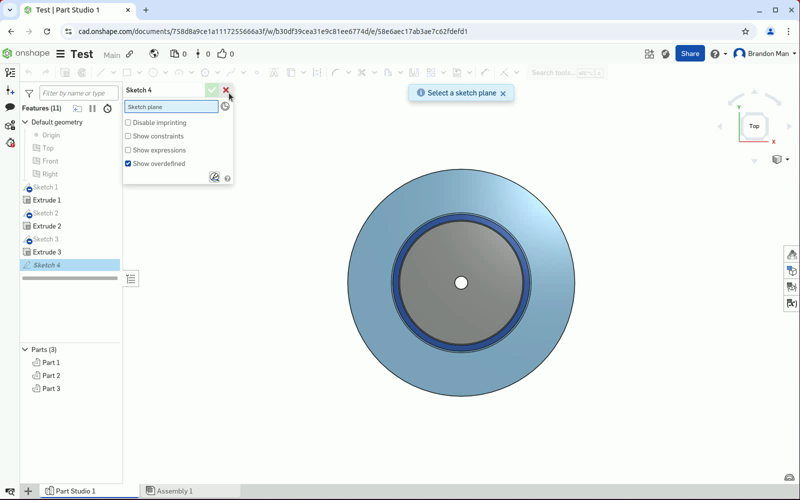
mouse_move(73, 150)
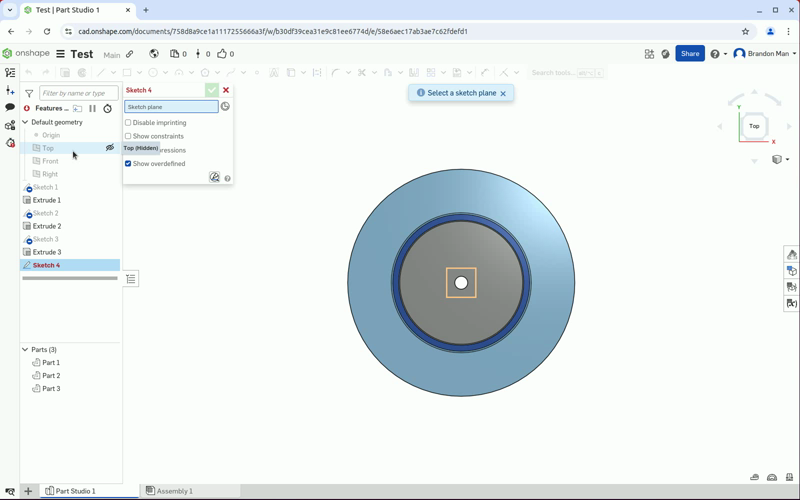
click(73, 150)
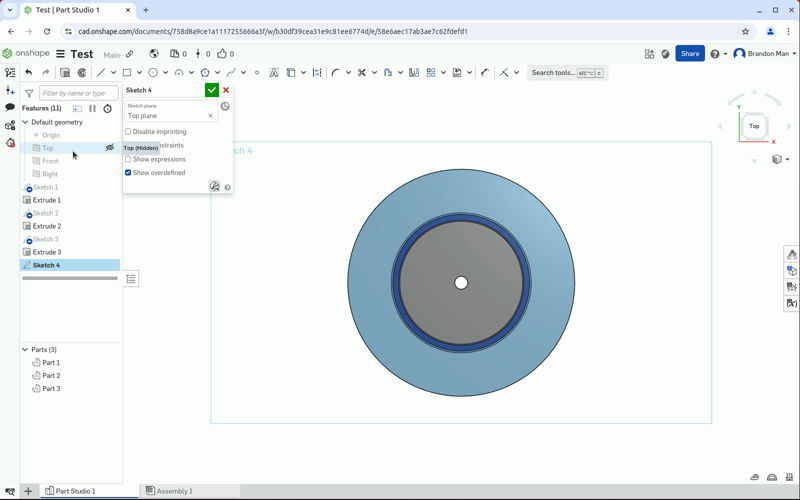
mouse_move(73, 352)
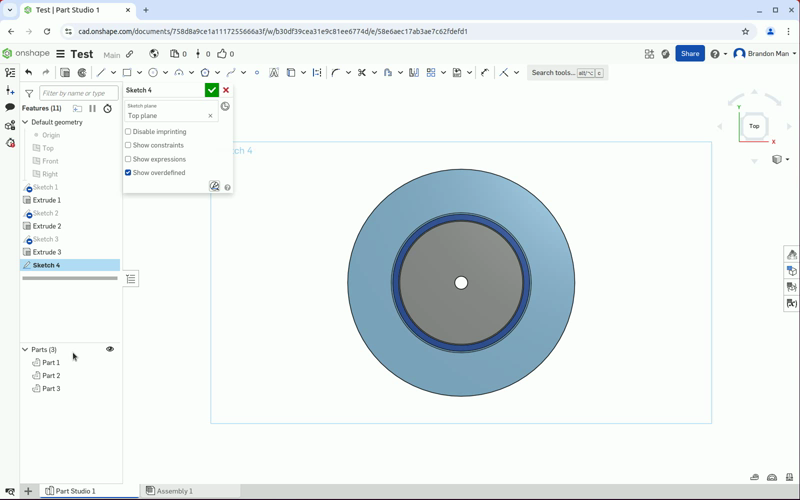
key(y)
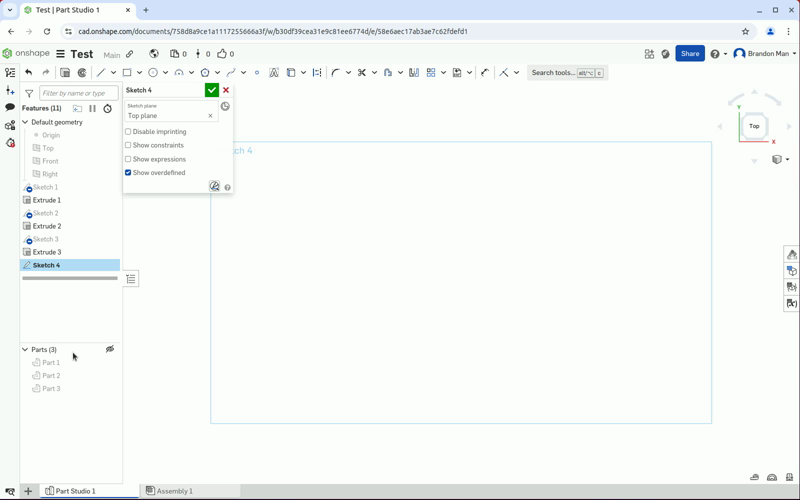
key(c)
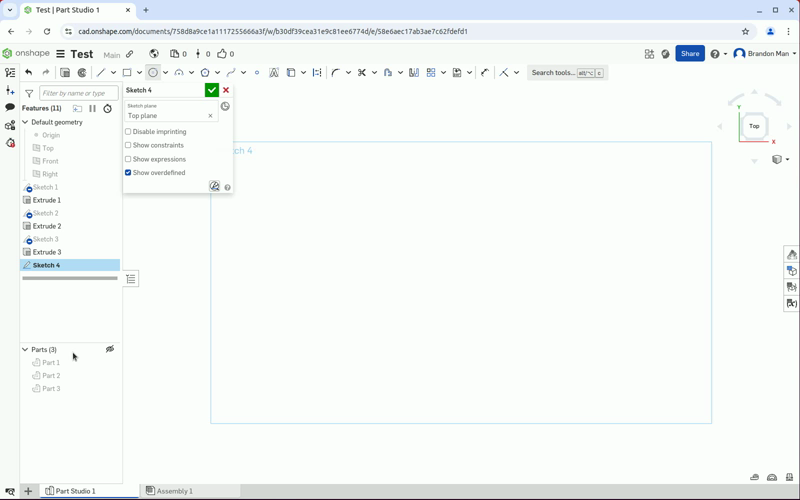
key_down(shift)
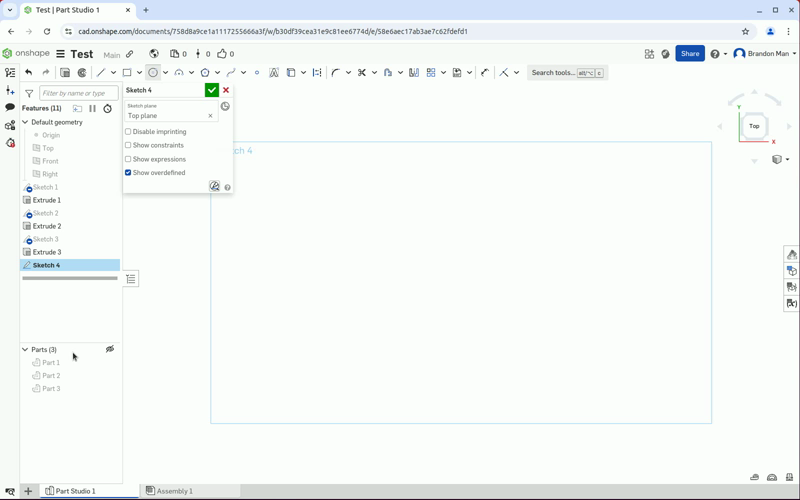
mouse_move(461, 282)
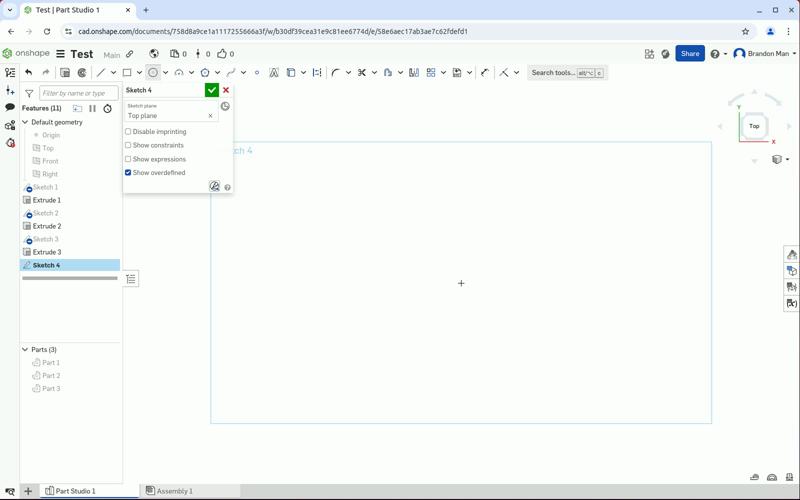
click(461, 282)
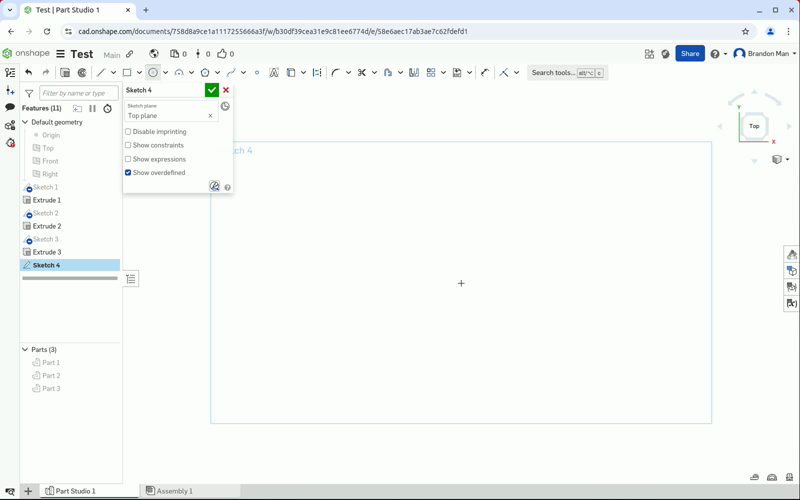
key_up(shift)
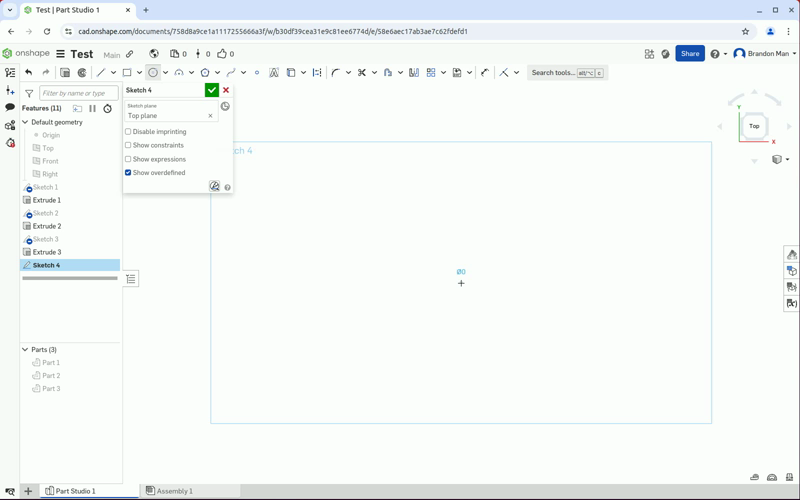
mouse_move(531, 282)
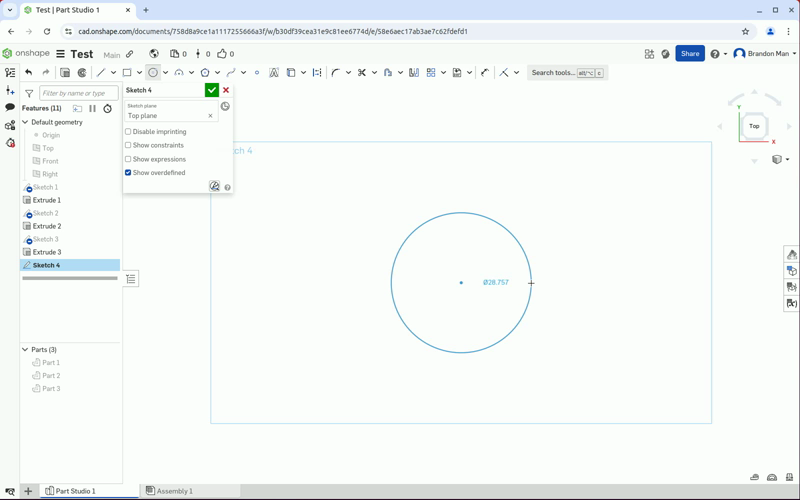
click(531, 282)
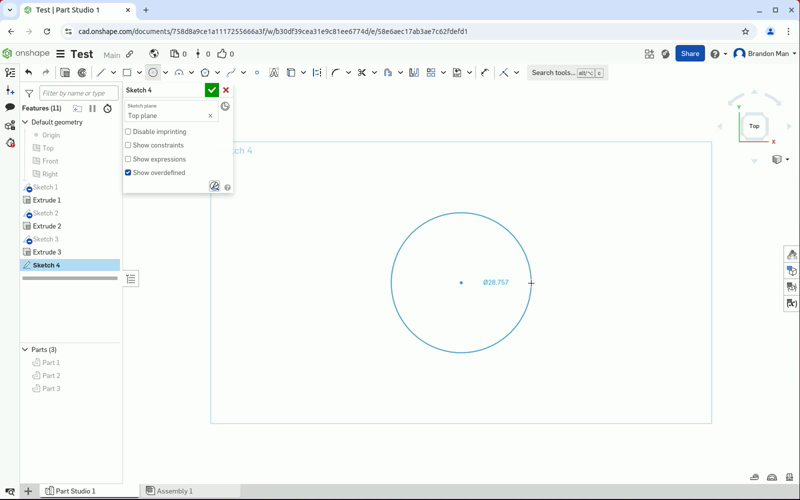
key(esc)
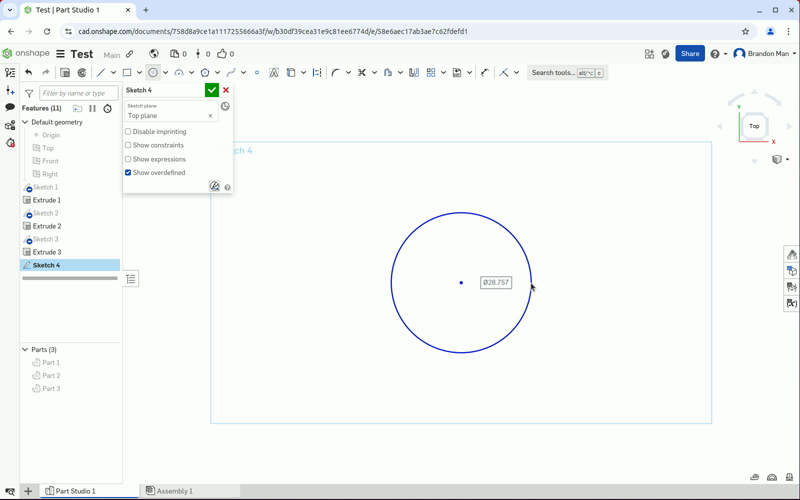
key(c)
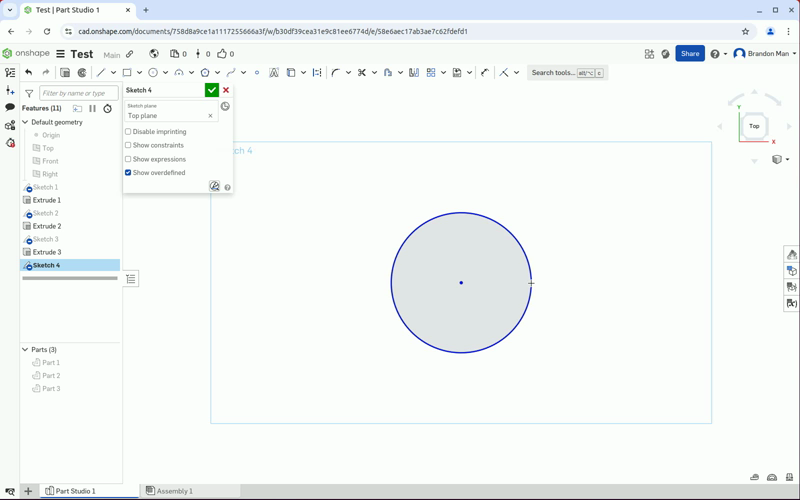
key_down(shift)
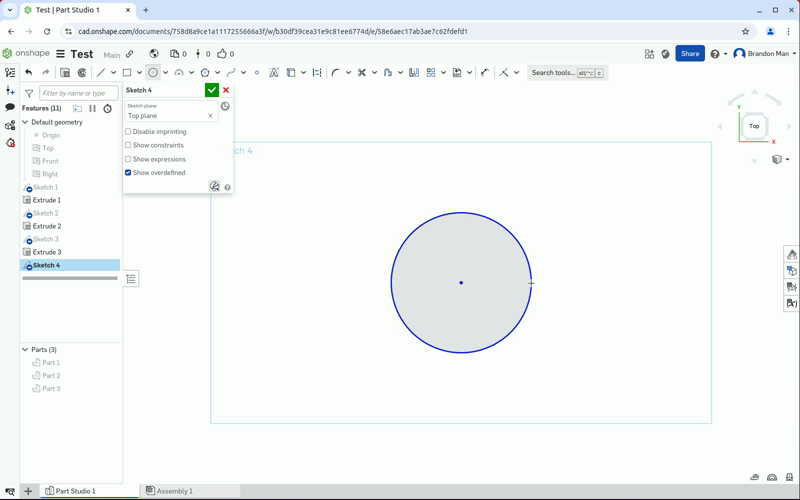
mouse_move(461, 282)
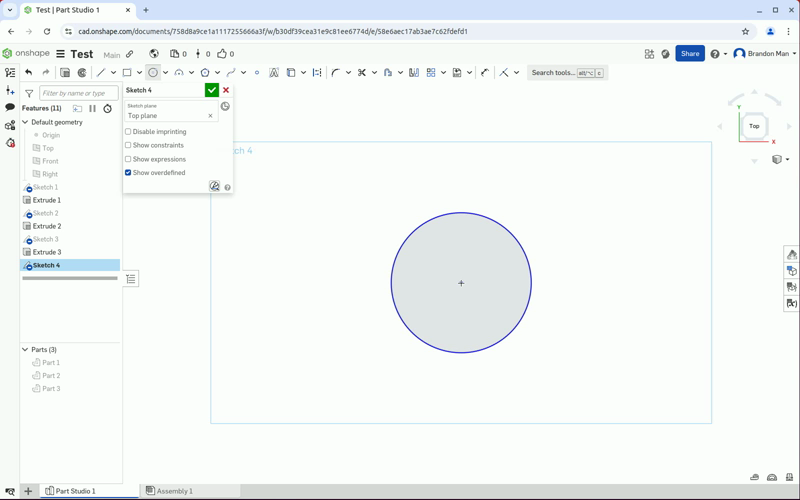
click(461, 282)
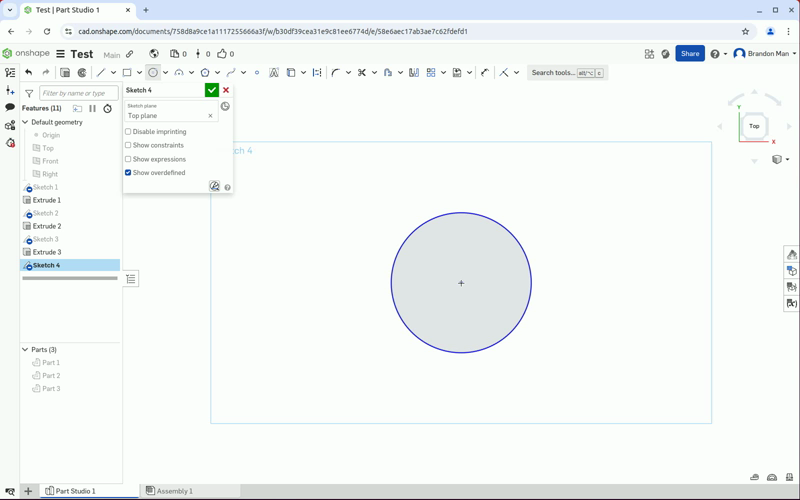
key_up(shift)
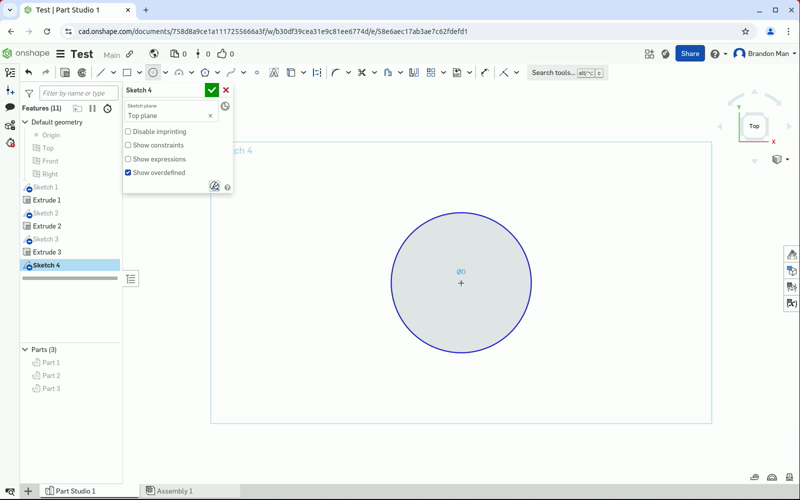
mouse_move(523, 282)
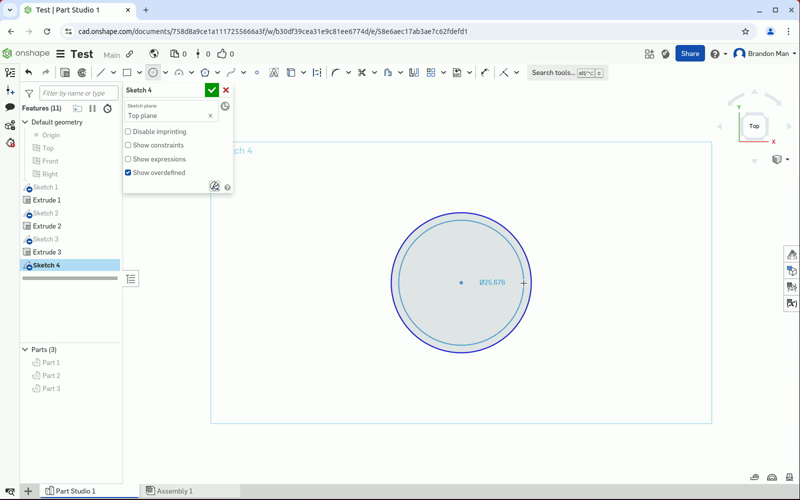
click(523, 282)
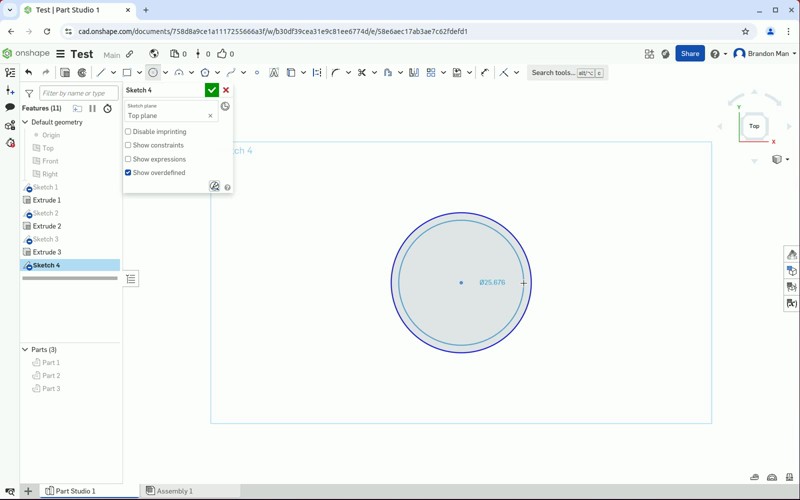
key(esc)
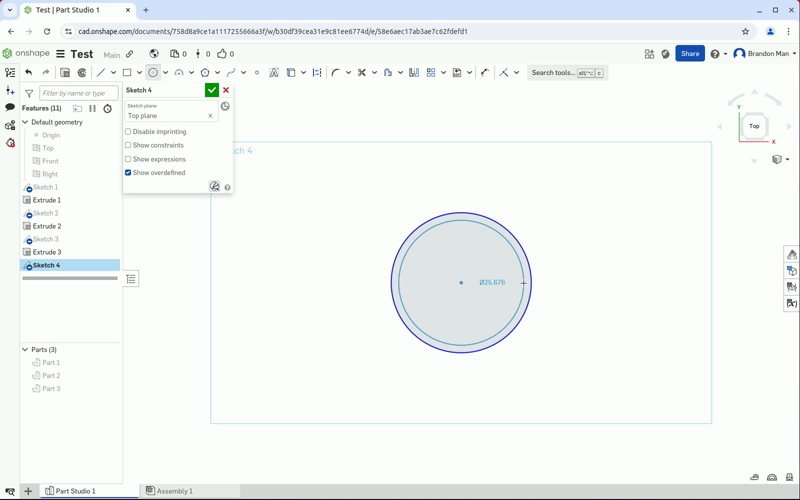
mouse_move(526, 266)
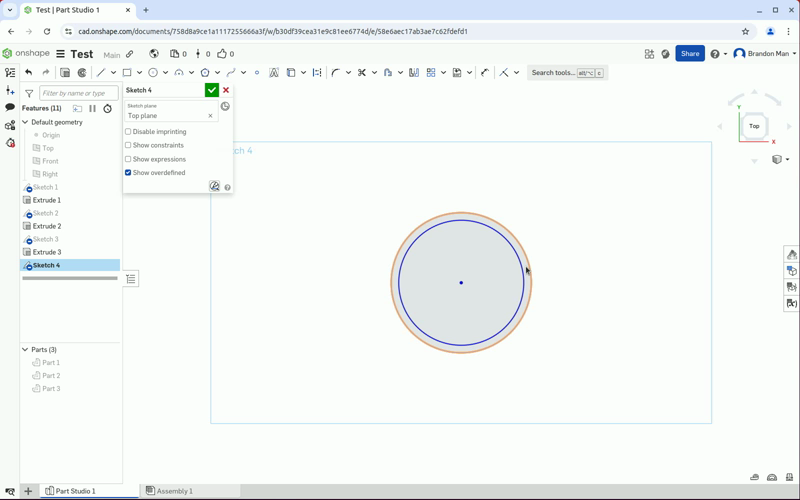
click(526, 266)
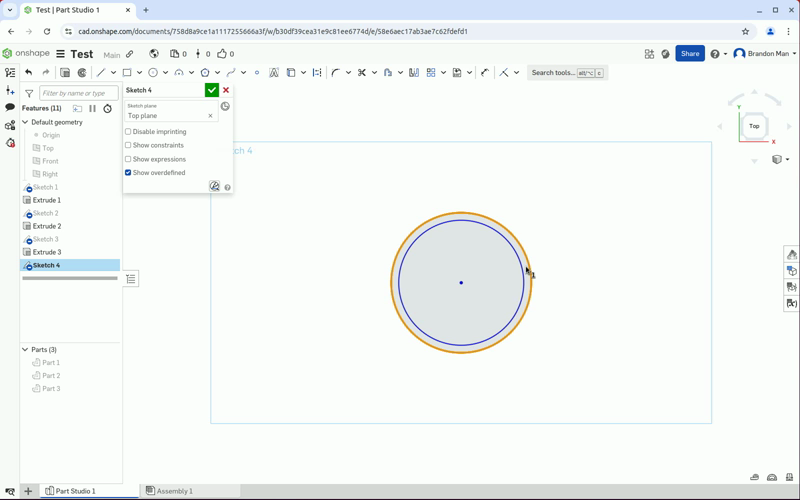
mouse_move(73, 352)
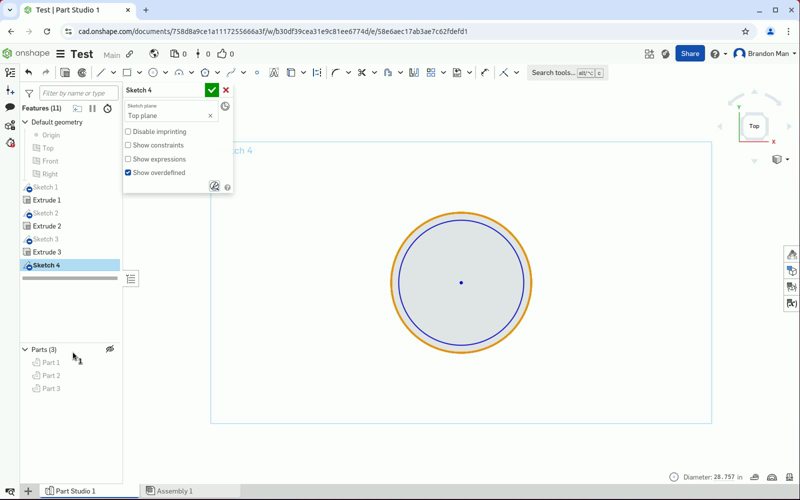
key(shift+y)
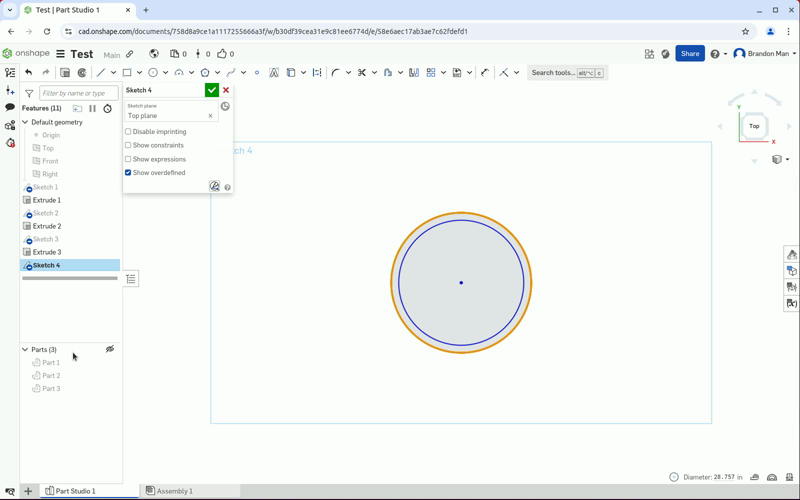
key(shift+e)
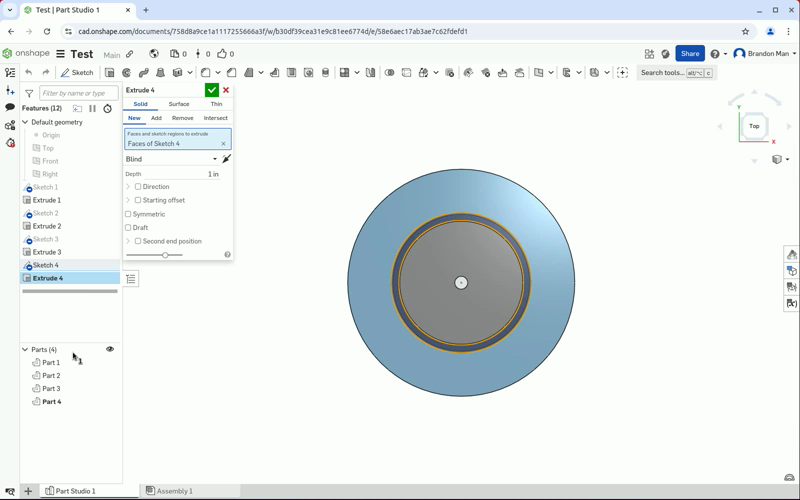
mouse_move(143, 106)
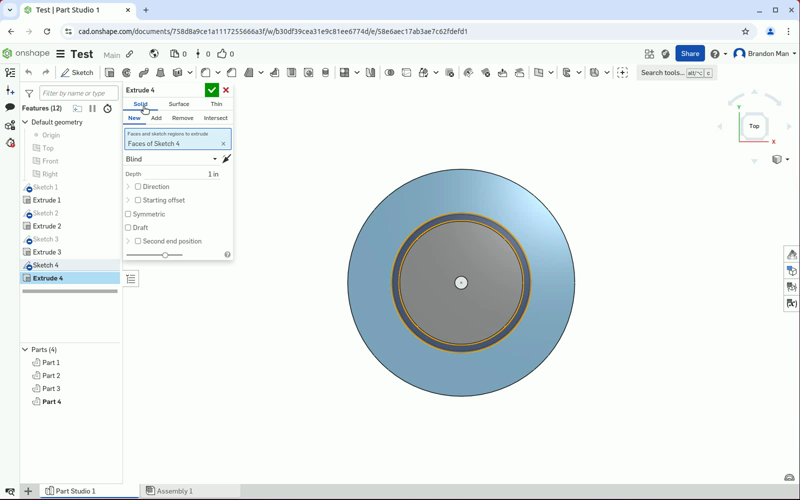
click(143, 106)
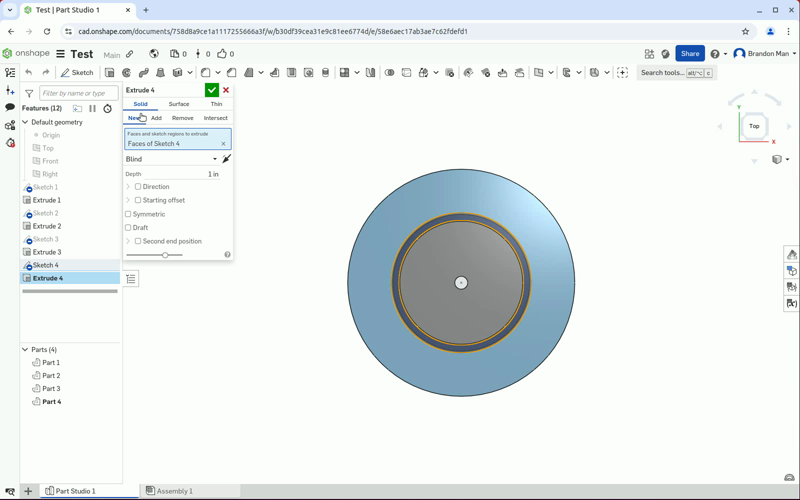
mouse_move(137, 120)
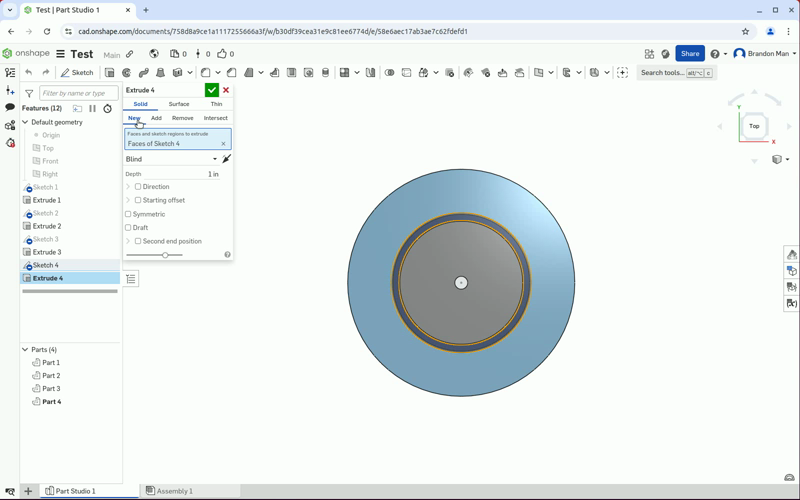
click(137, 120)
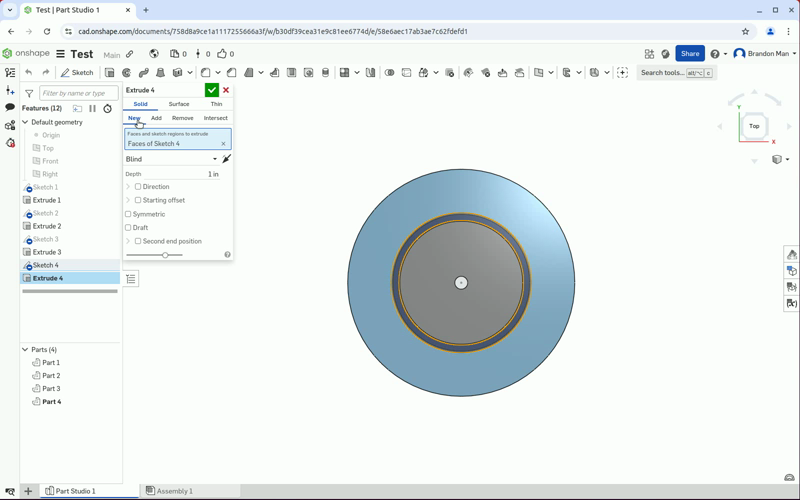
key(tab, 4)
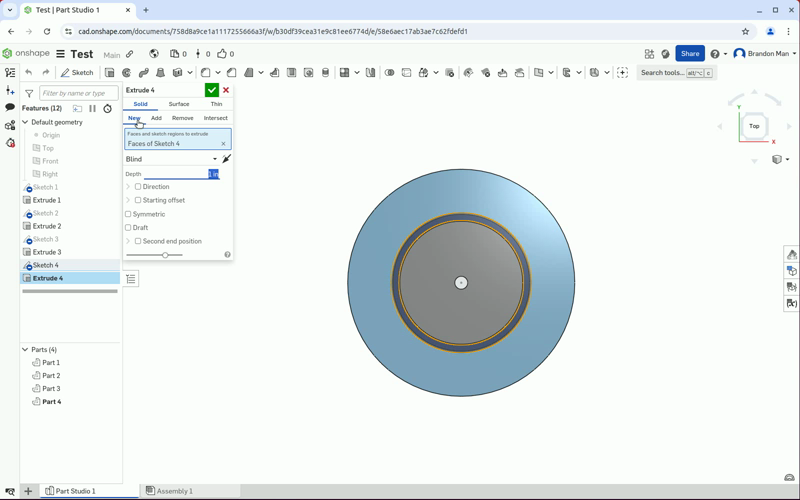
text(17.331)
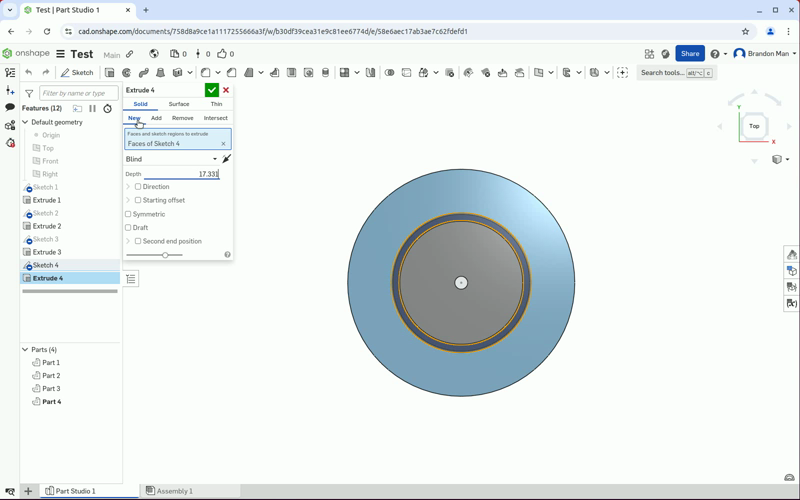
key(enter)
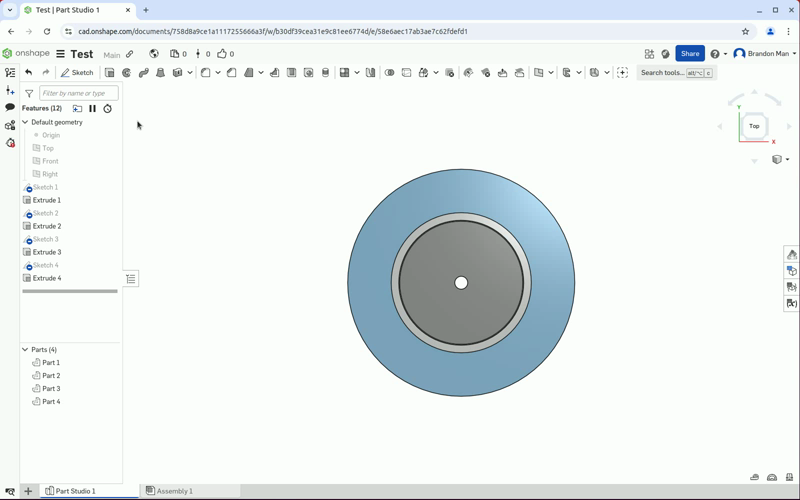
key(shift+h)
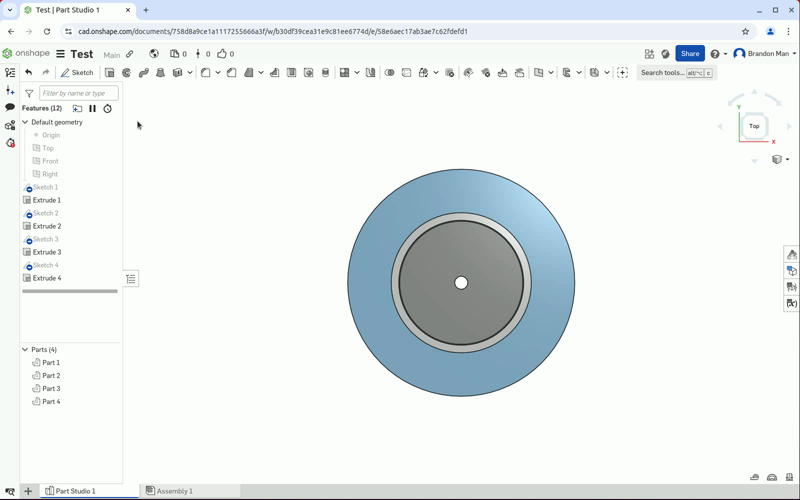
key(shift+h)
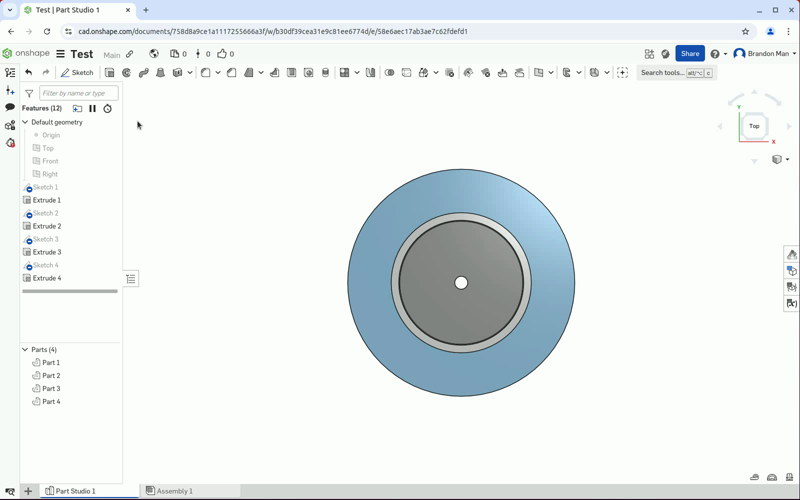
mouse_move(73, 189)
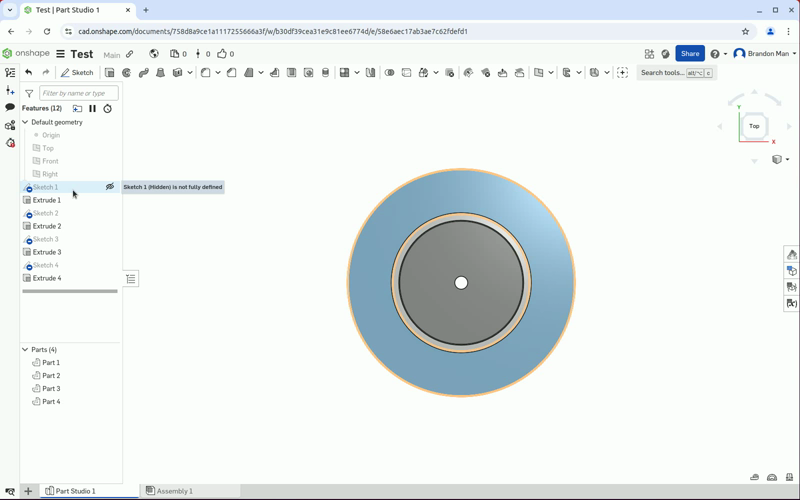
click(73, 189)
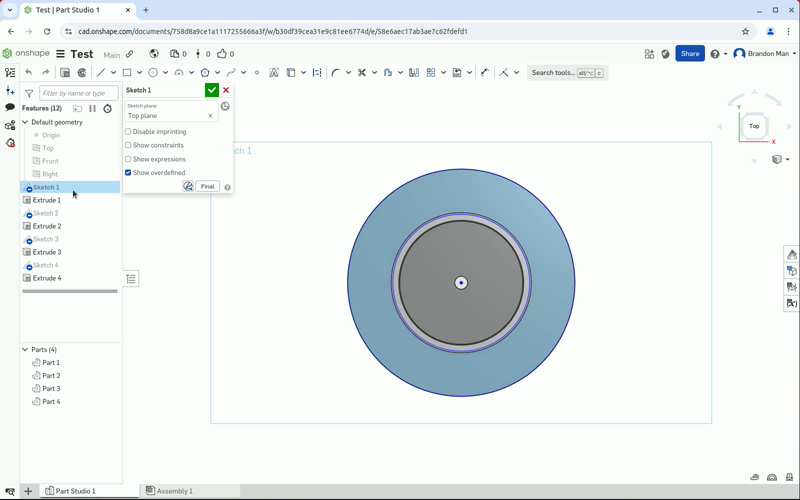
mouse_move(229, 92)
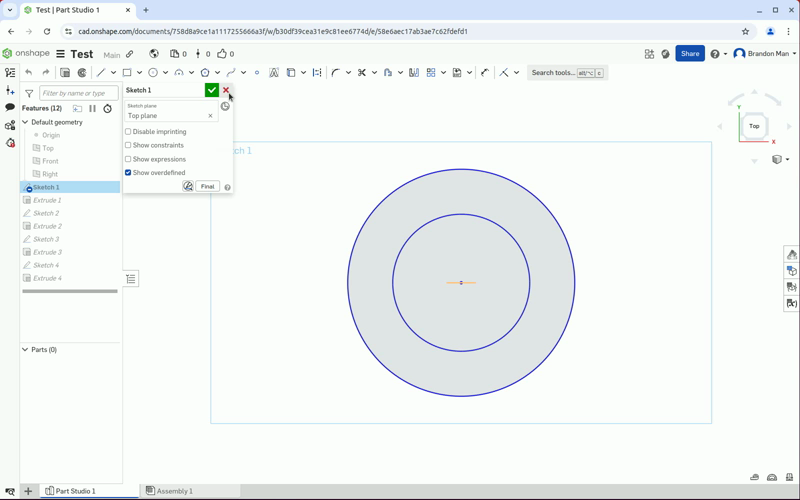
click(229, 92)
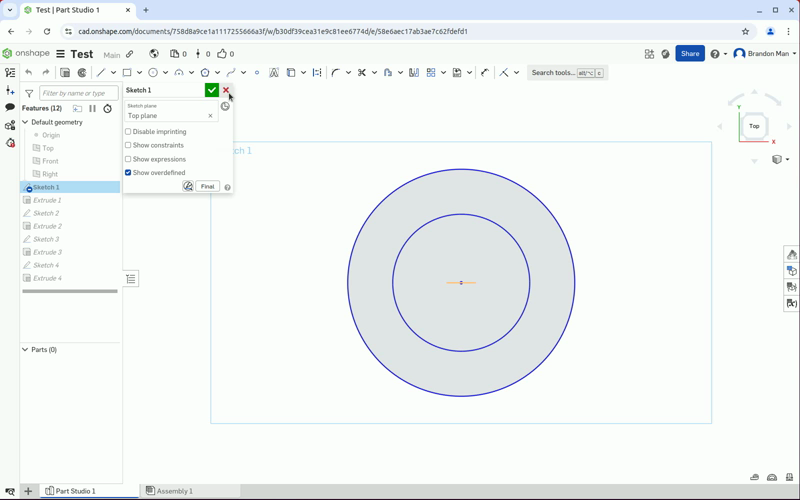
key(shift+s)
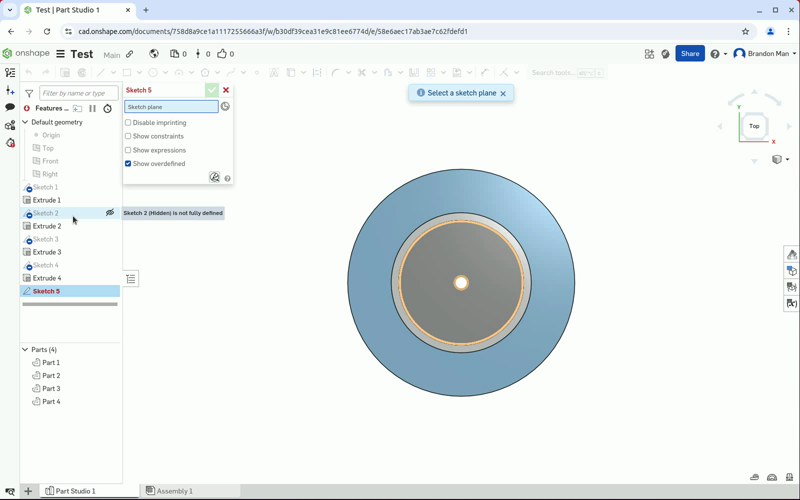
scroll(3)
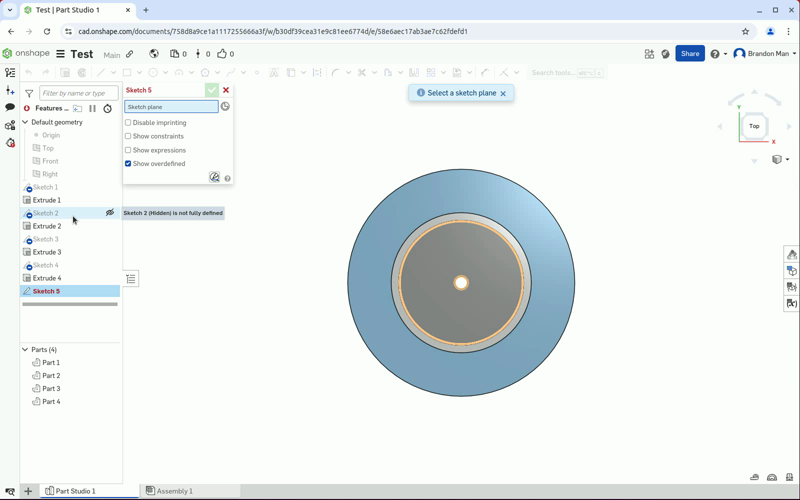
mouse_move(73, 150)
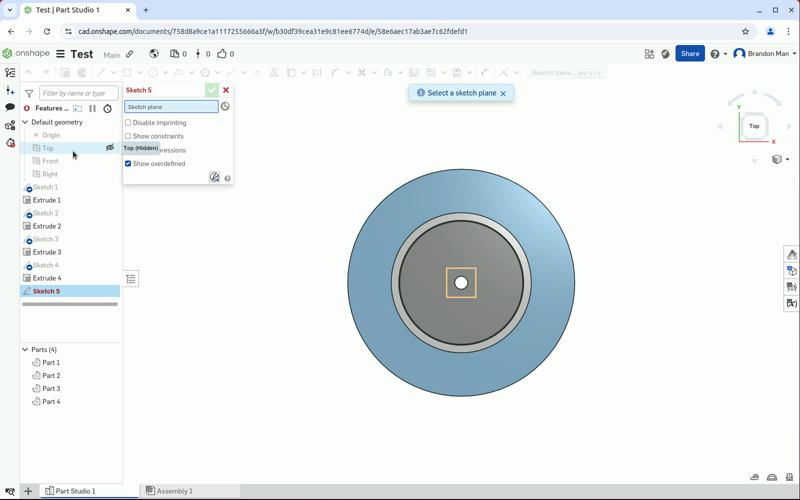
click(73, 150)
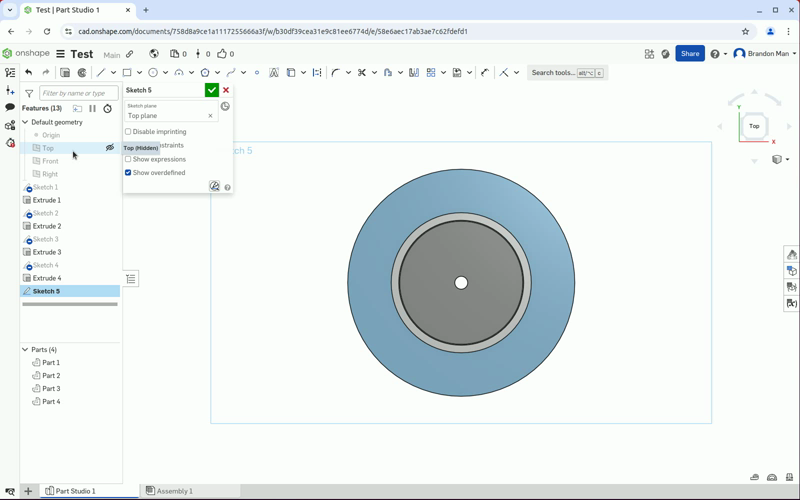
mouse_move(73, 352)
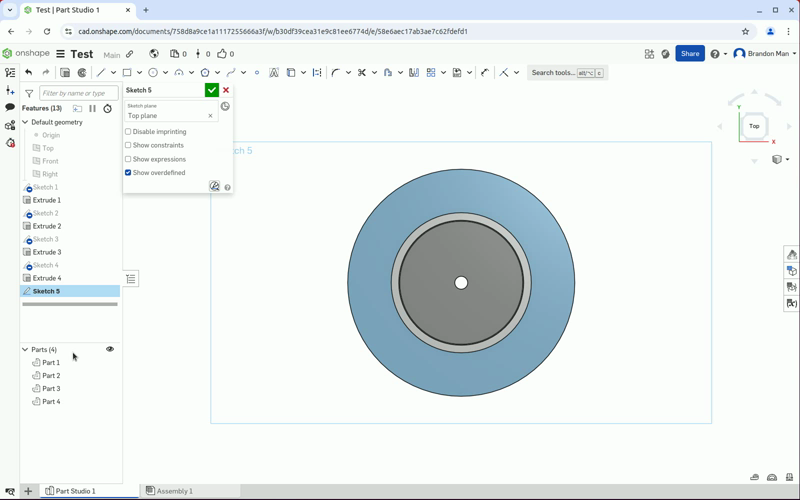
key(y)
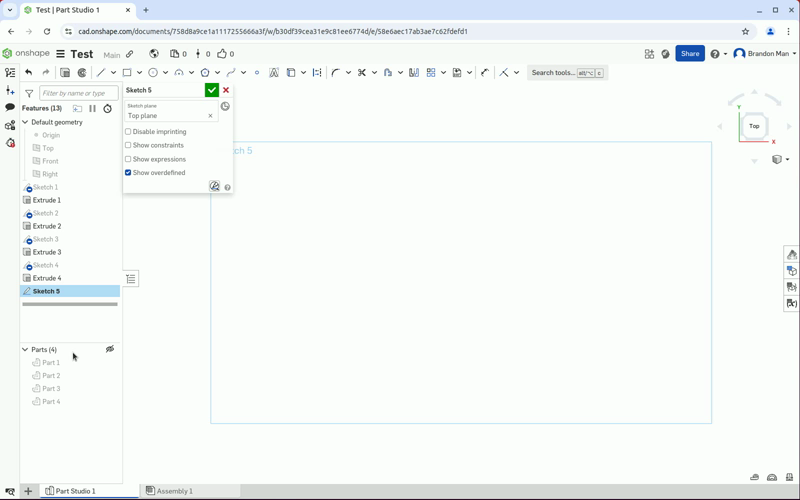
key(c)
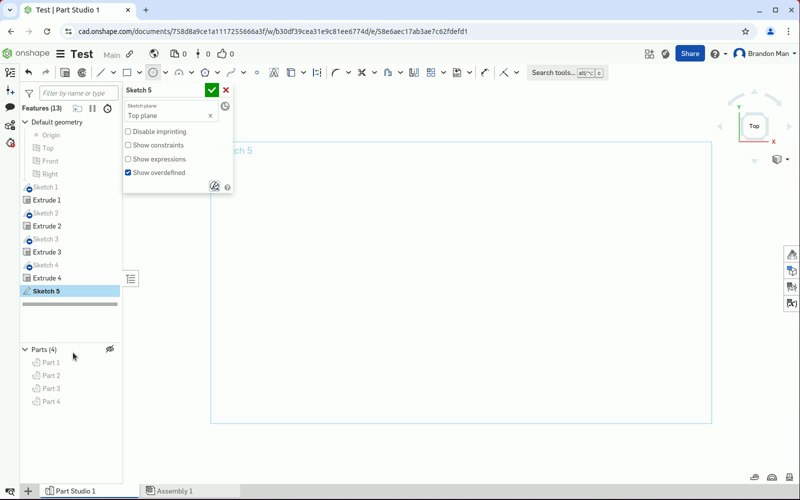
key_down(shift)
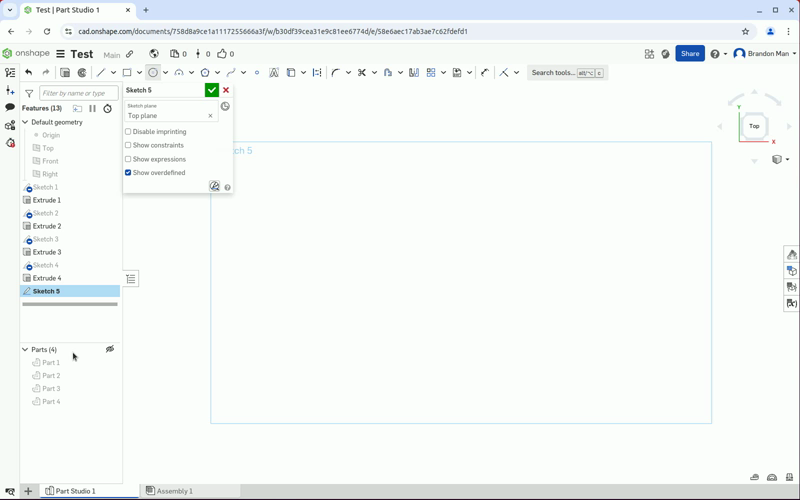
mouse_move(461, 282)
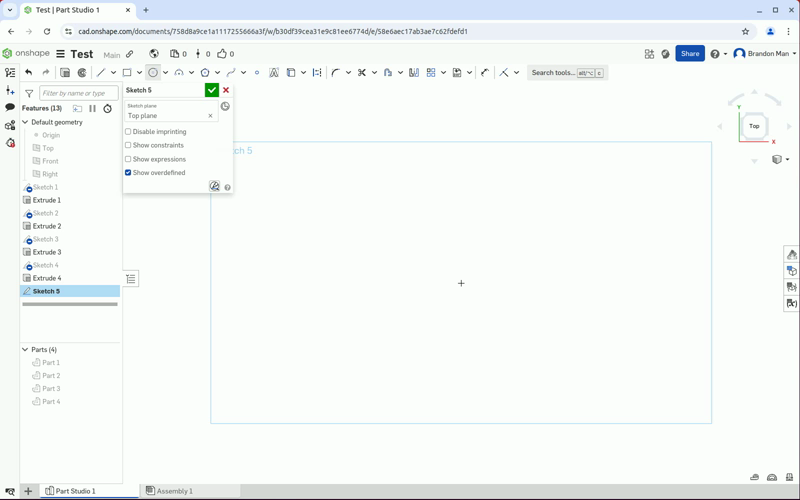
click(461, 282)
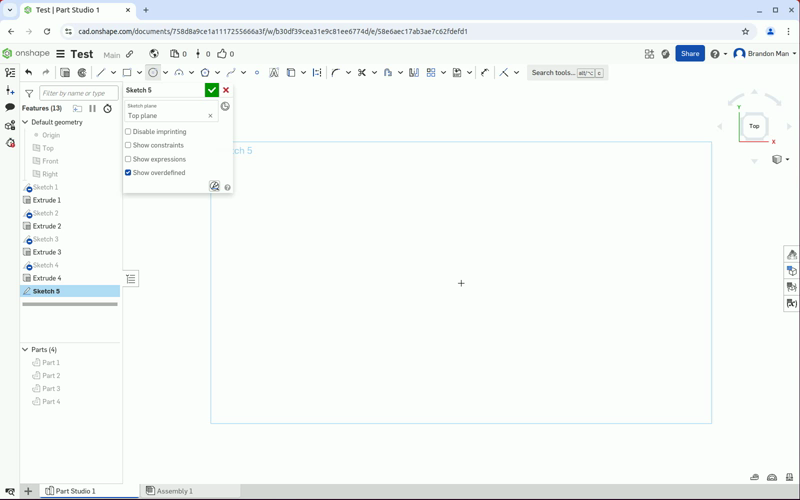
key_up(shift)
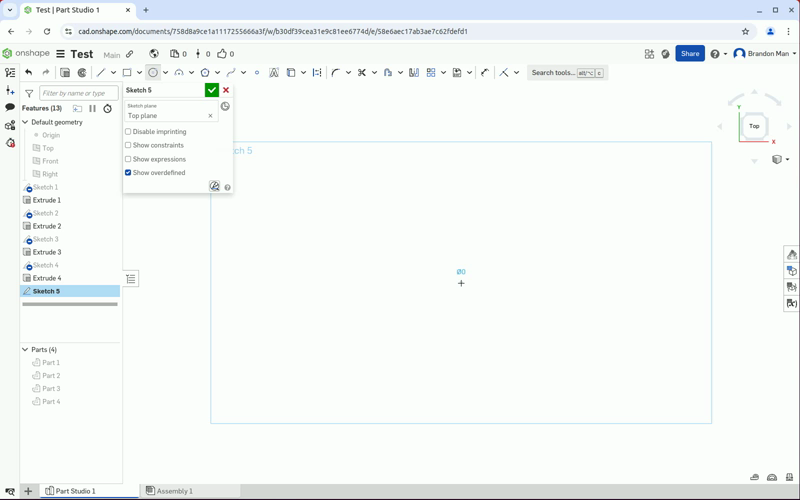
mouse_move(574, 282)
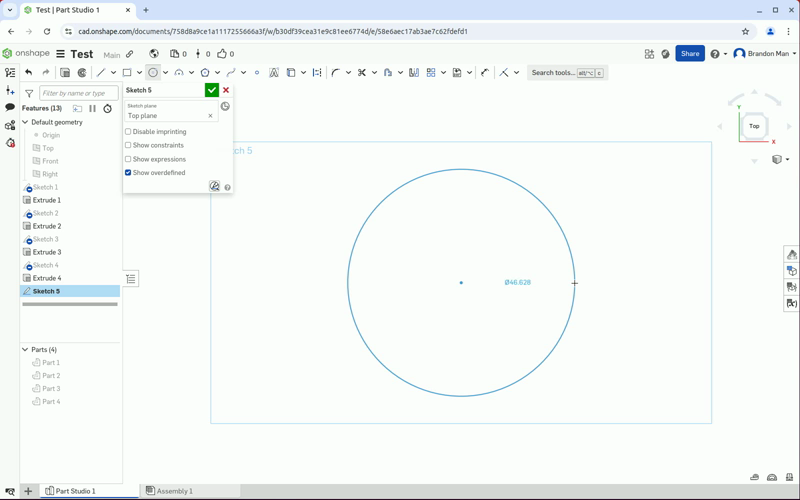
click(574, 282)
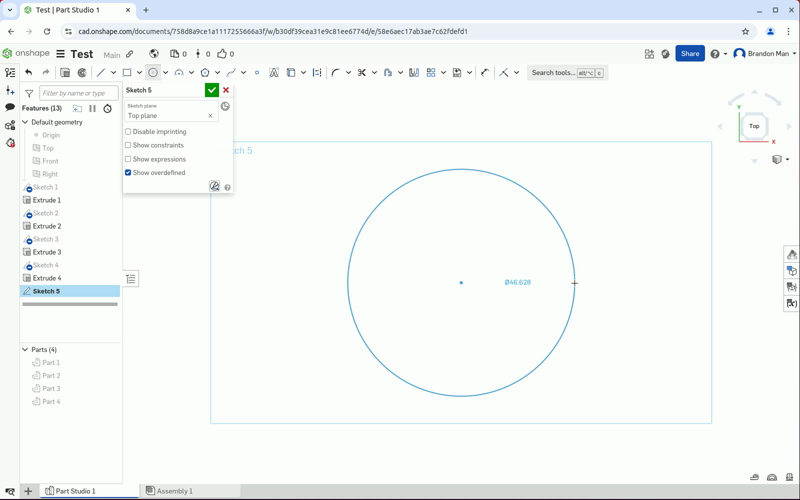
key(esc)
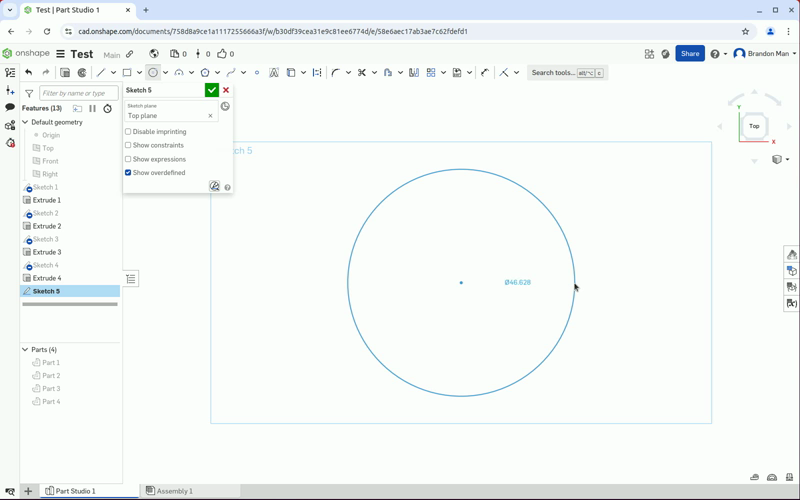
key(c)
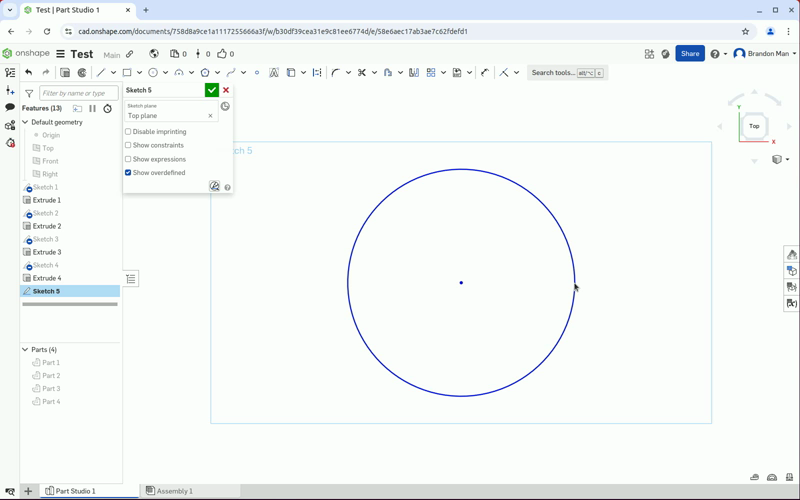
key_down(shift)
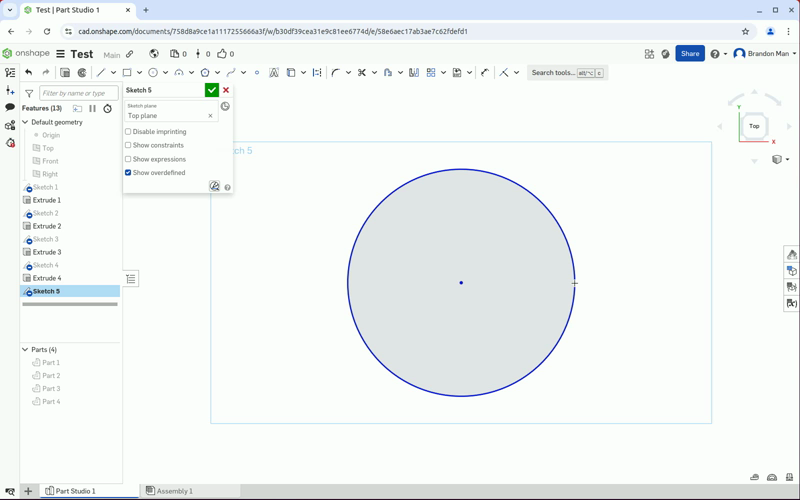
mouse_move(461, 282)
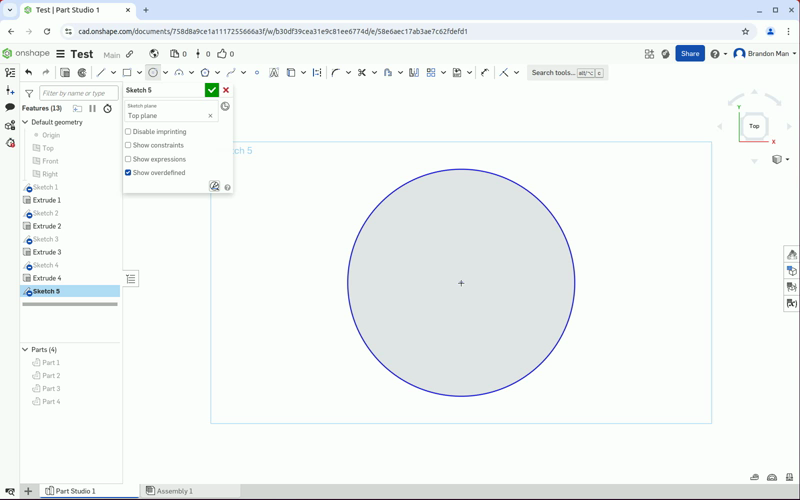
click(461, 282)
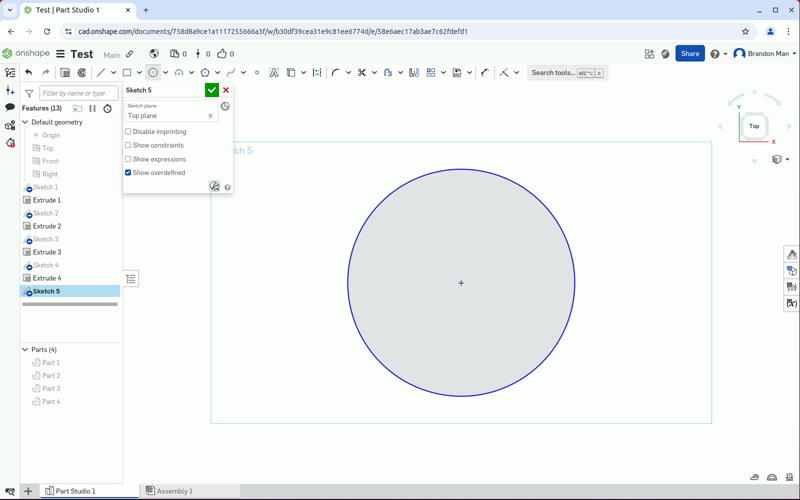
key_up(shift)
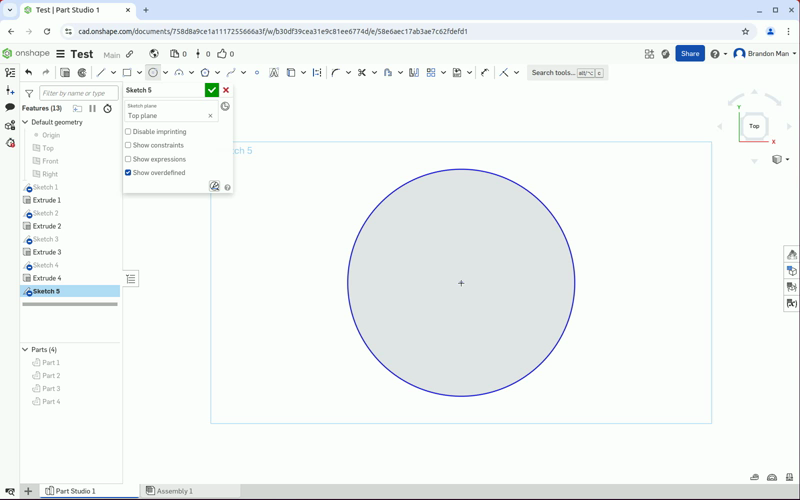
mouse_move(529, 282)
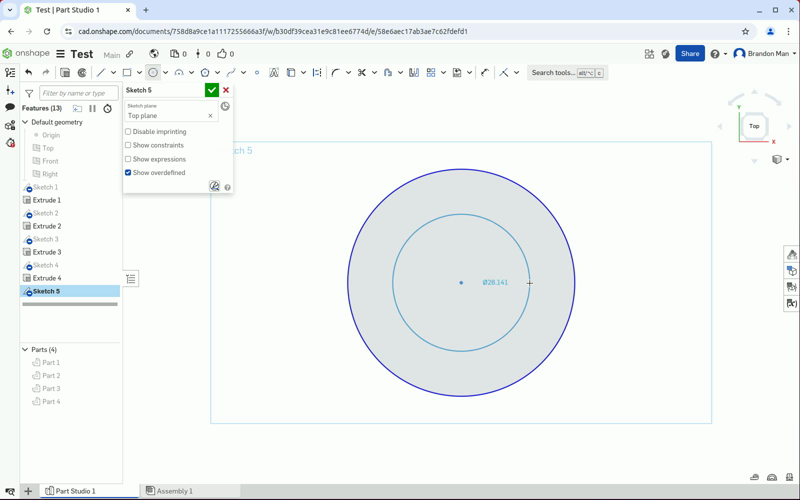
click(529, 282)
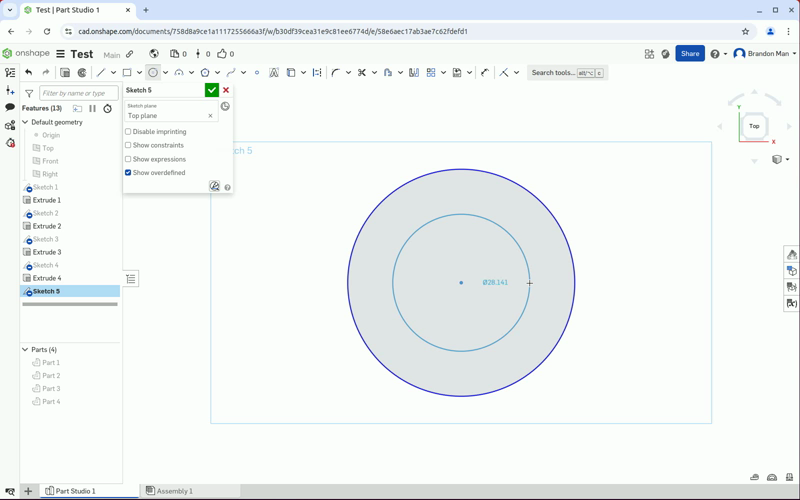
key(esc)
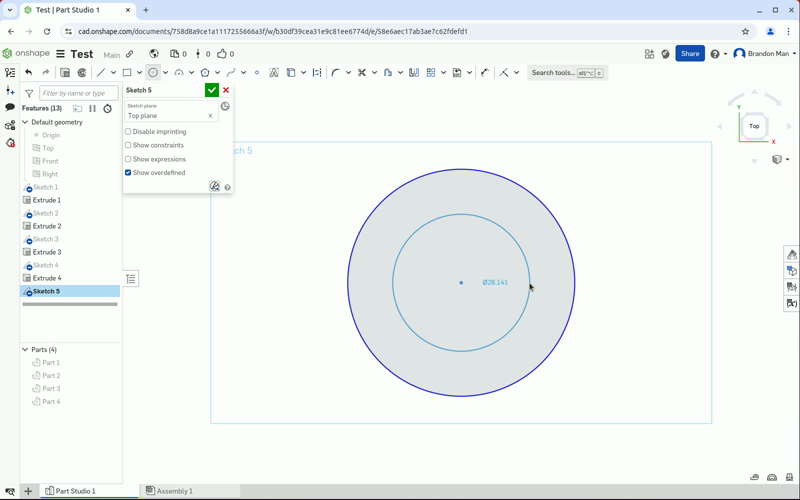
mouse_move(531, 229)
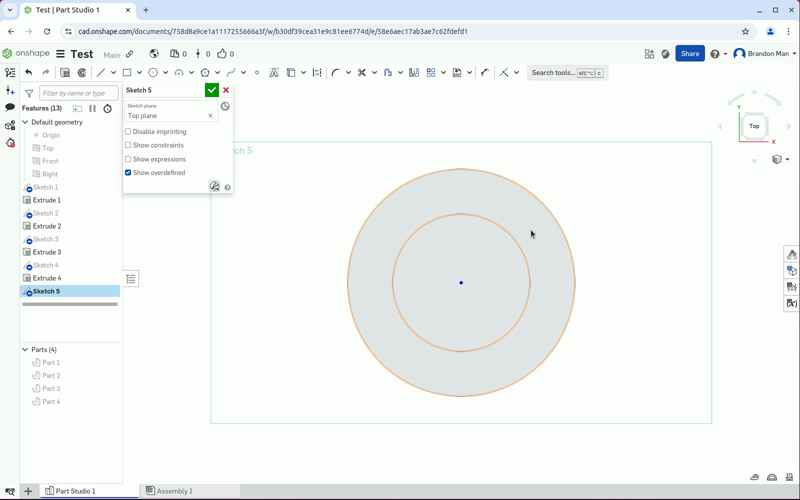
click(531, 229)
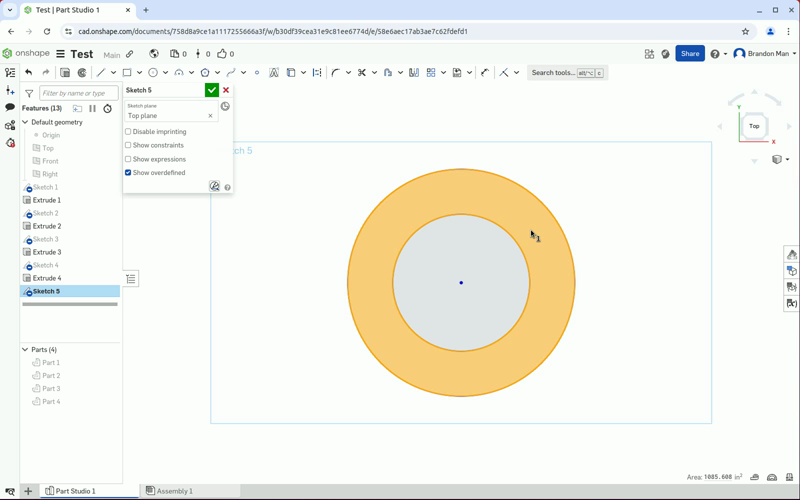
mouse_move(73, 352)
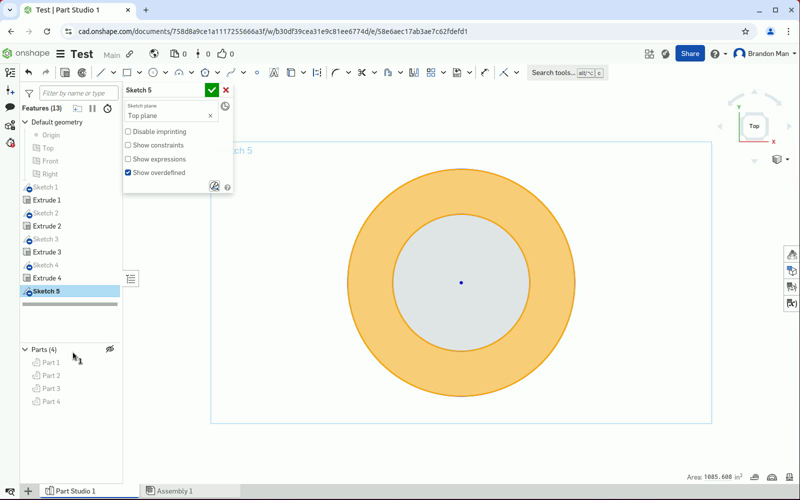
key(shift+y)
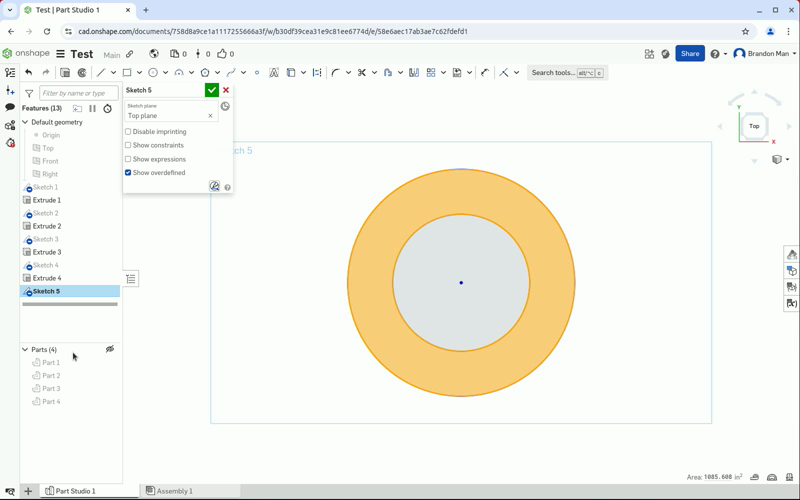
key(shift+e)
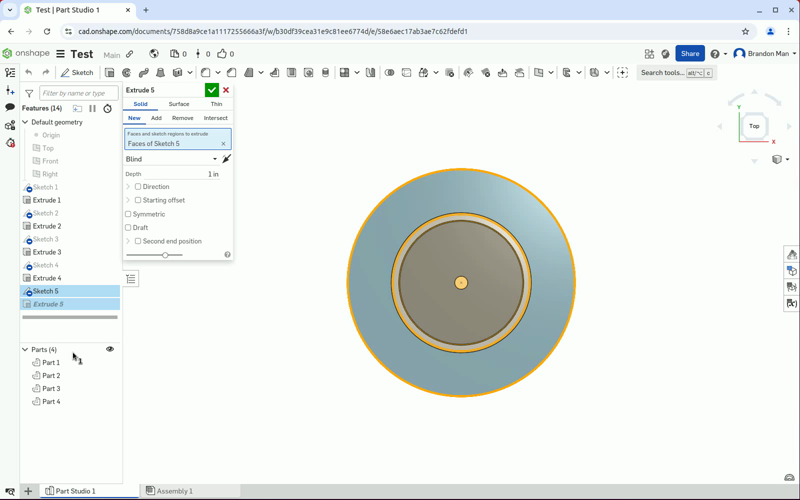
mouse_move(143, 106)
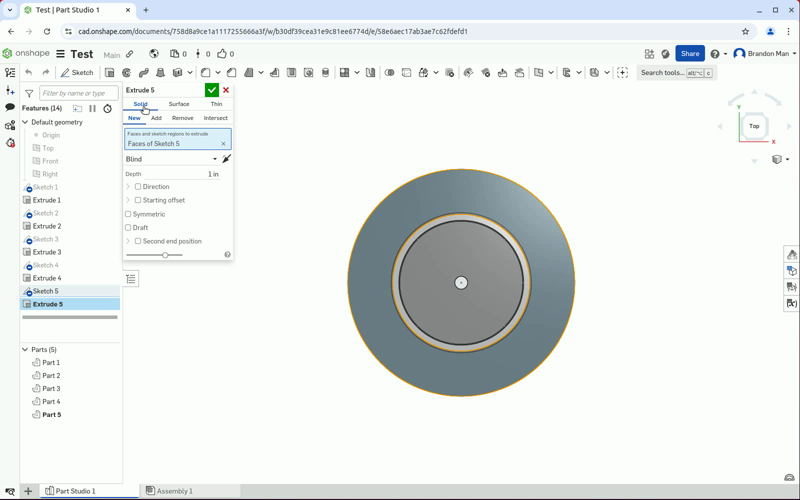
click(143, 106)
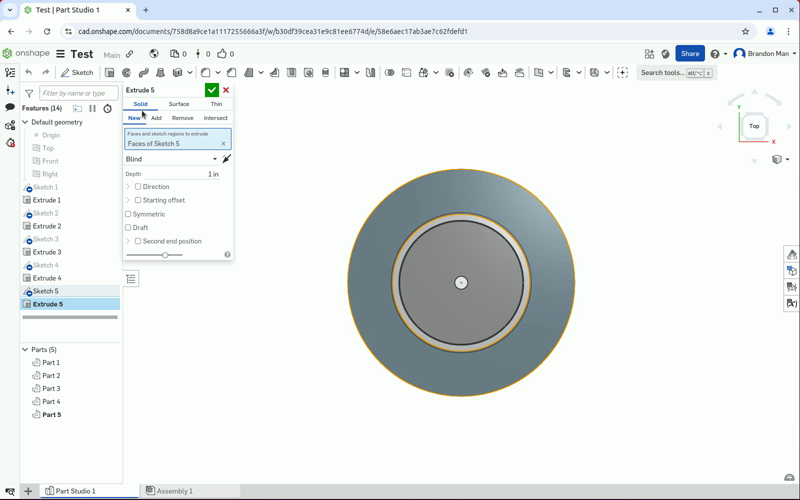
mouse_move(137, 120)
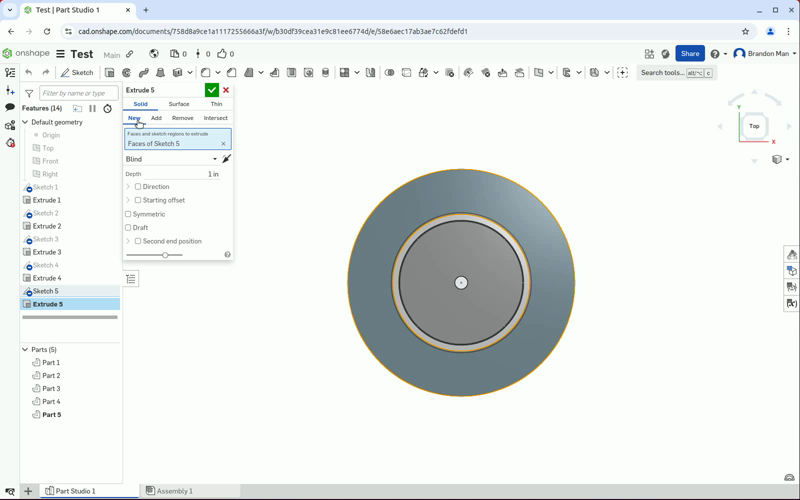
click(137, 120)
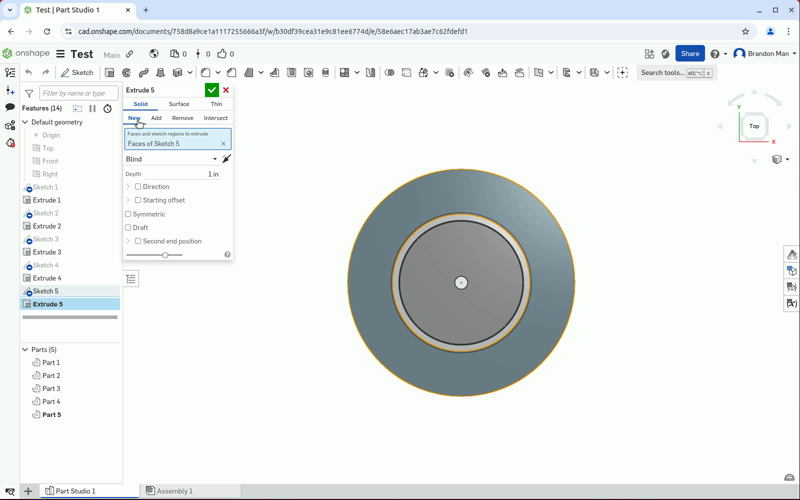
key(tab, 4)
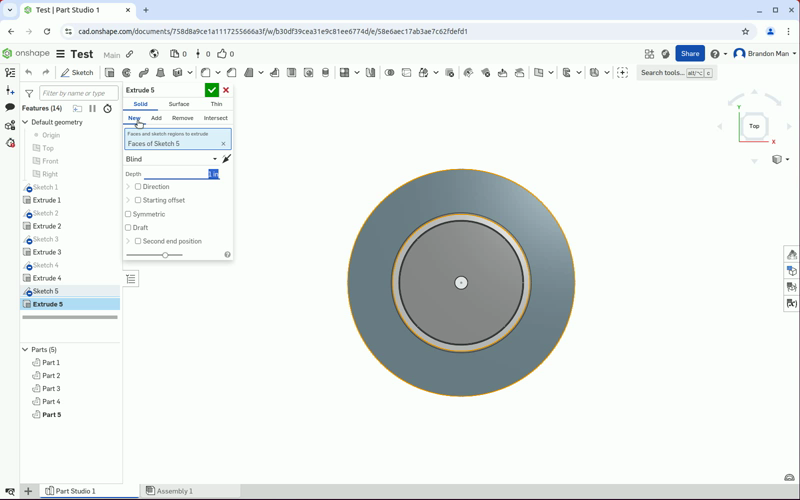
text(1.685)
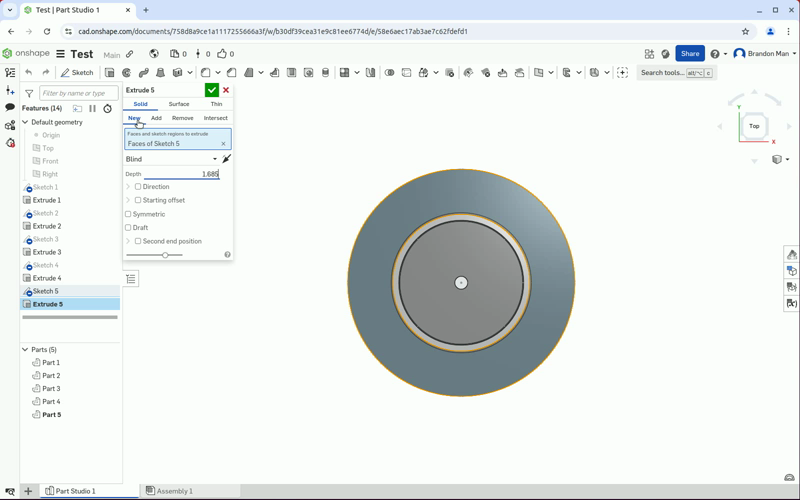
key(enter)
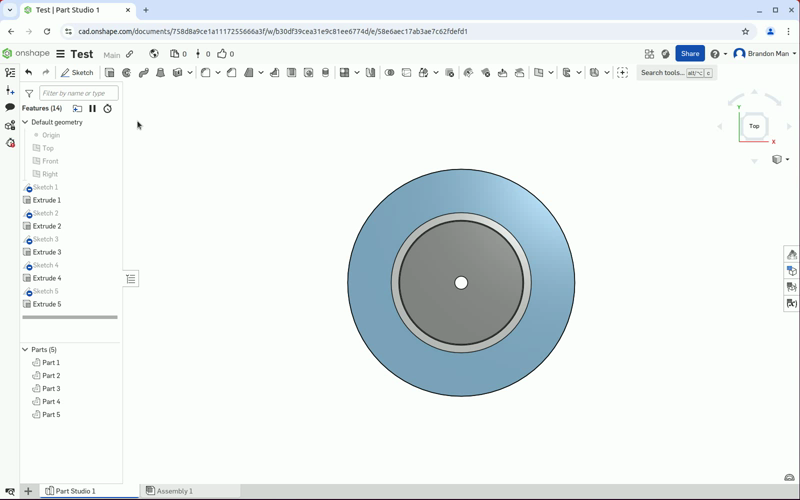
key(shift+h)
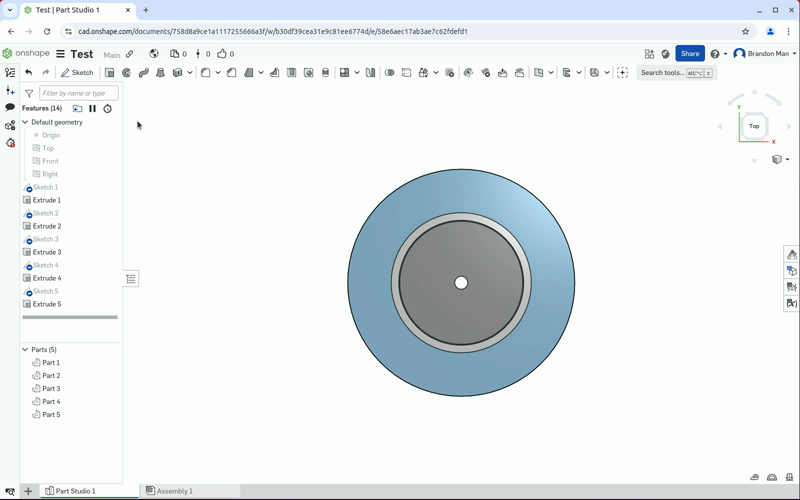
key(shift+h)
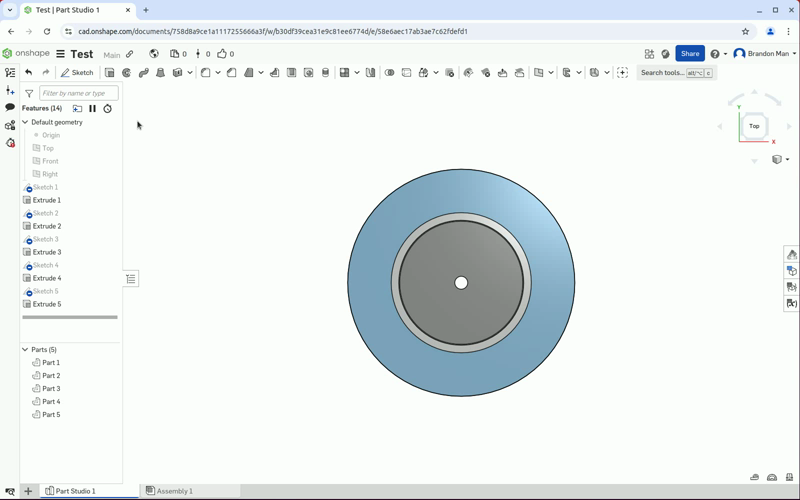
key(shift+7)
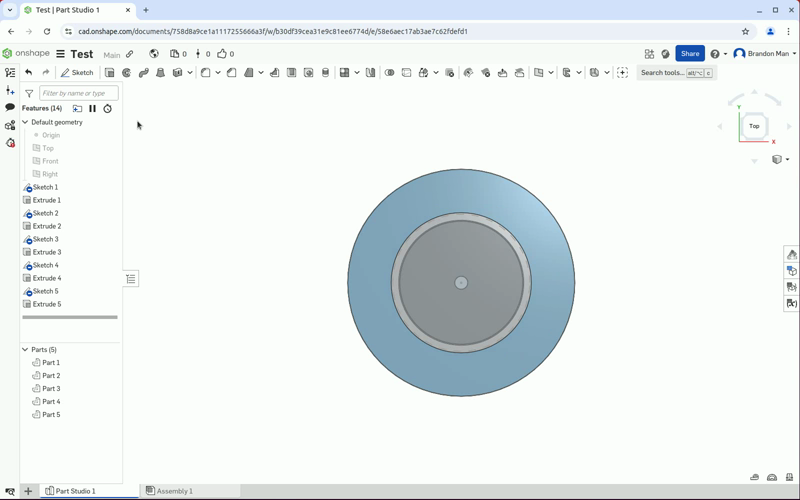
key(up, 3)
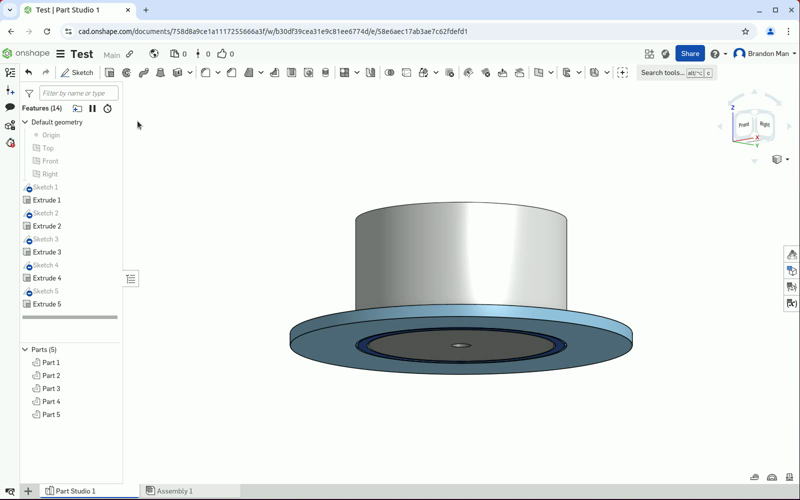
key(left, 3)
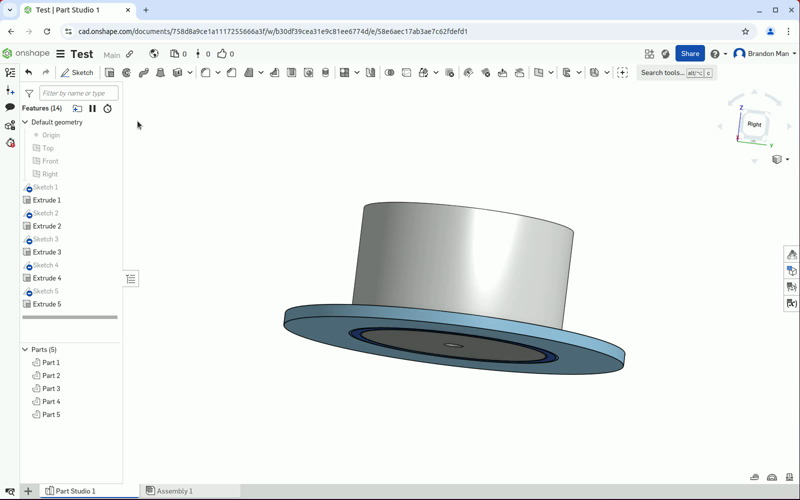
key(right, 3)
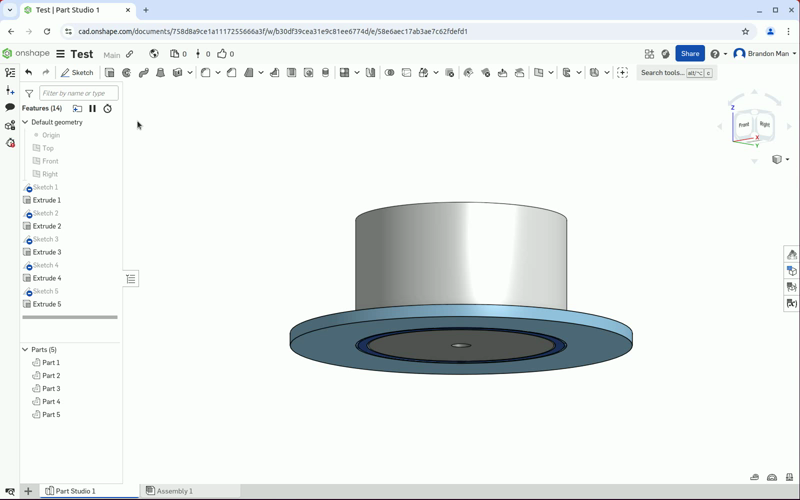
key(down, 3)
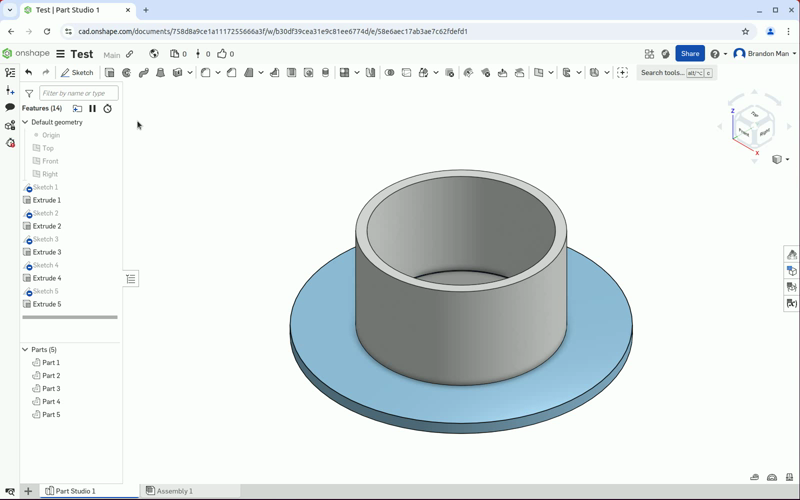
mouse_move(73, 189)
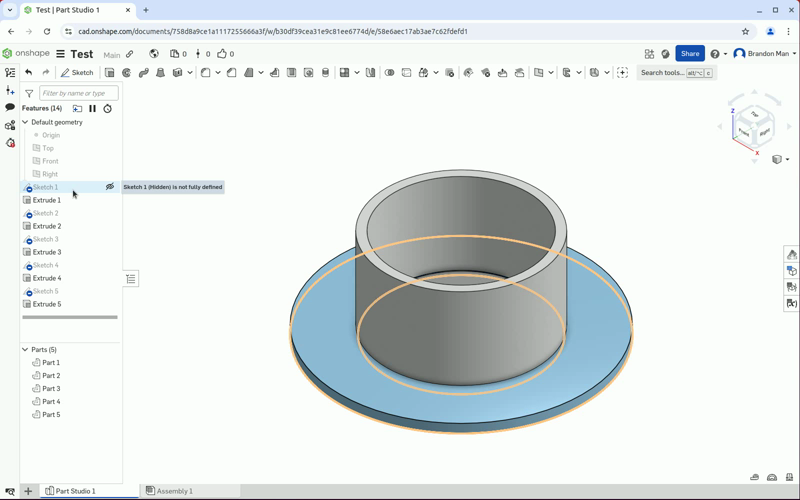
click(73, 189)